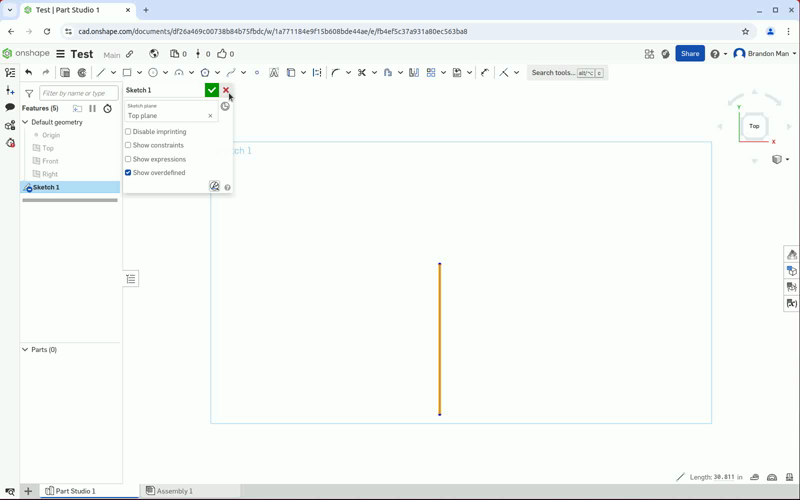
key(shift+h)
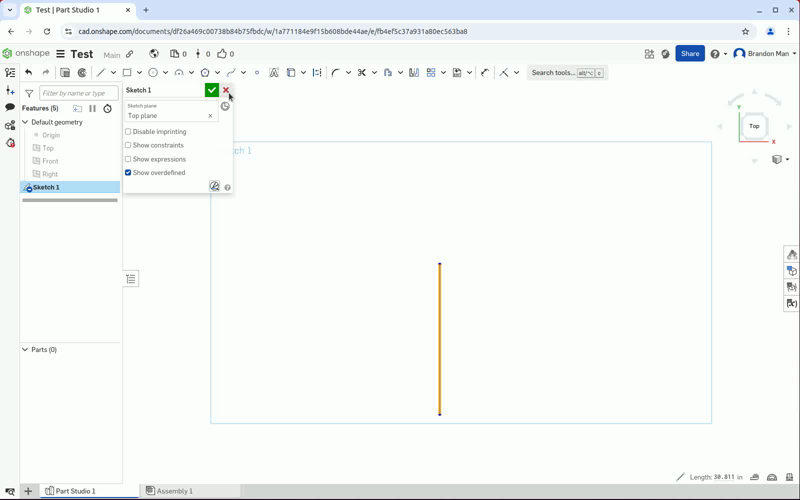
key(shift+s)
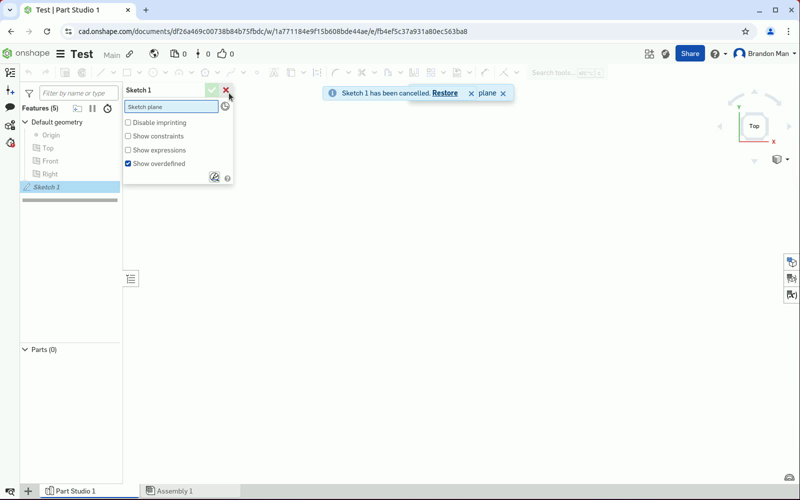
mouse_move(73, 150)
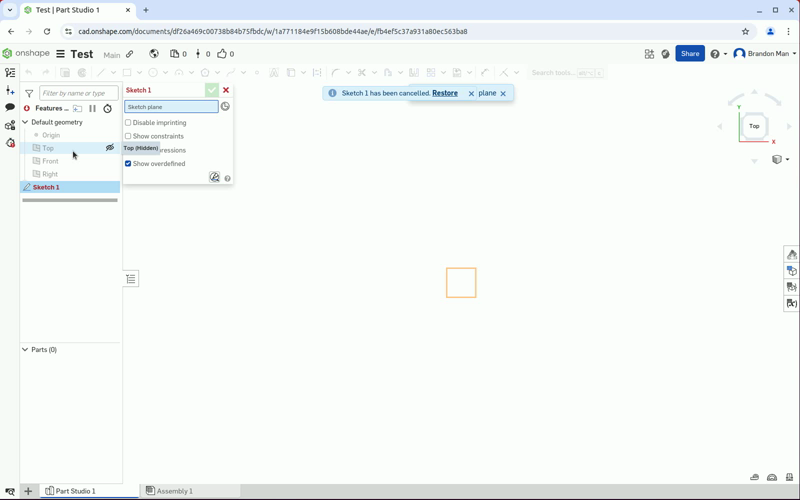
click(73, 150)
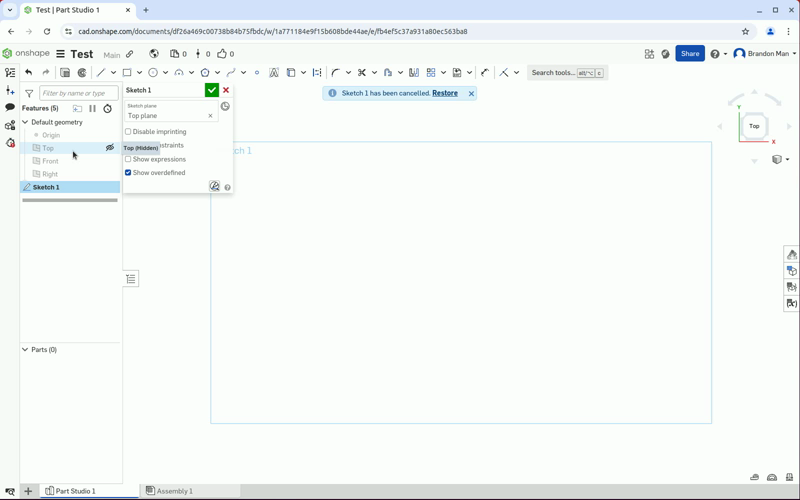
mouse_move(73, 352)
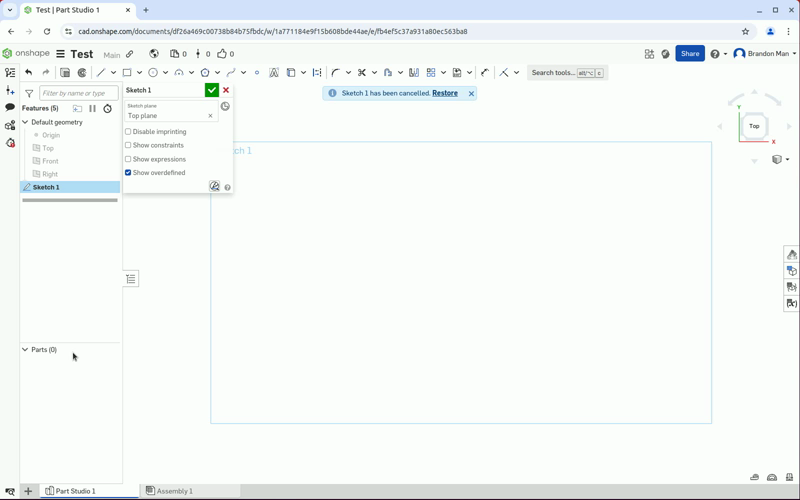
key(y)
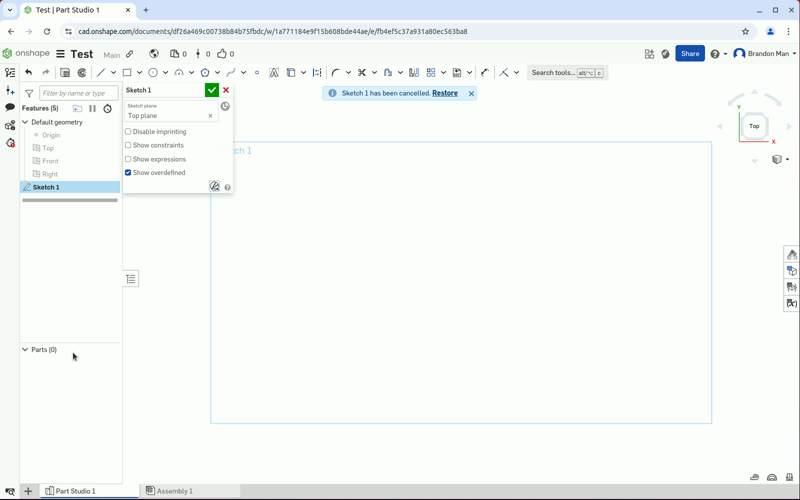
key(l)
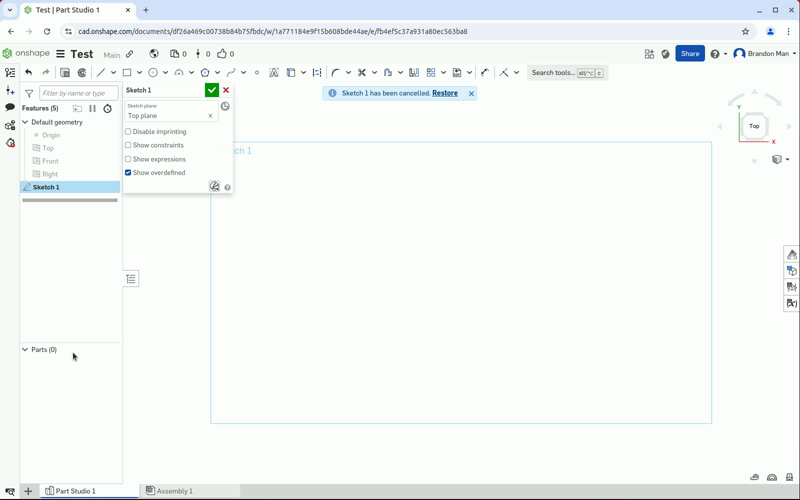
key_down(shift)
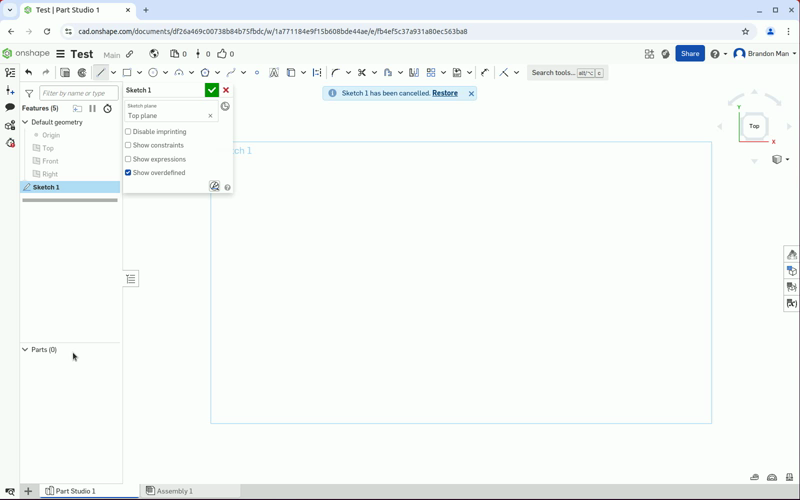
mouse_move(545, 333)
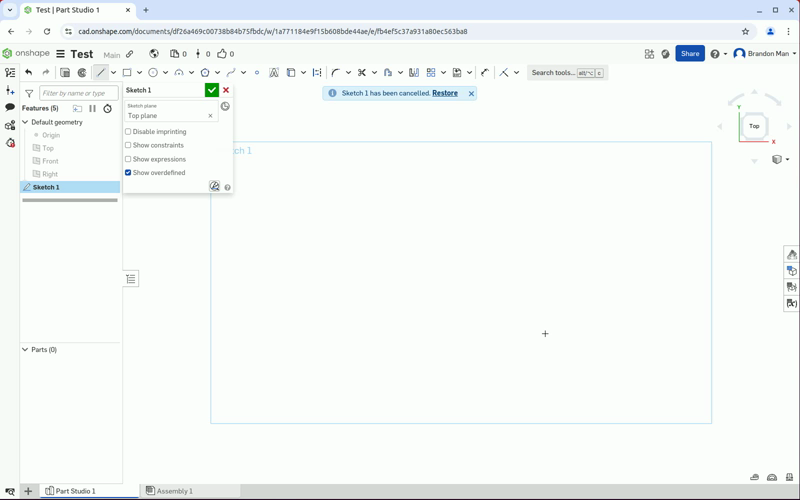
click(545, 333)
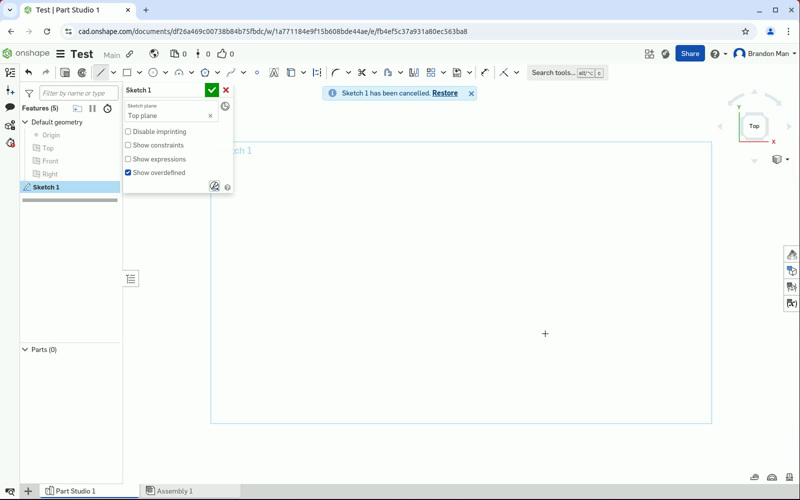
key_up(shift)
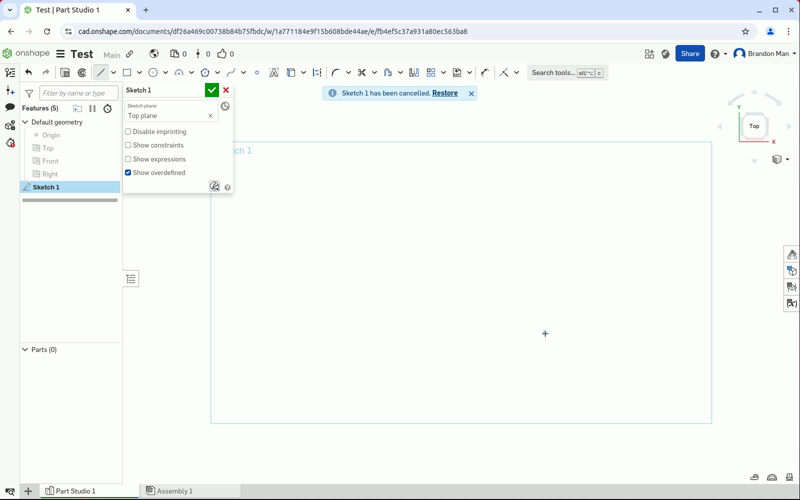
key_down(shift)
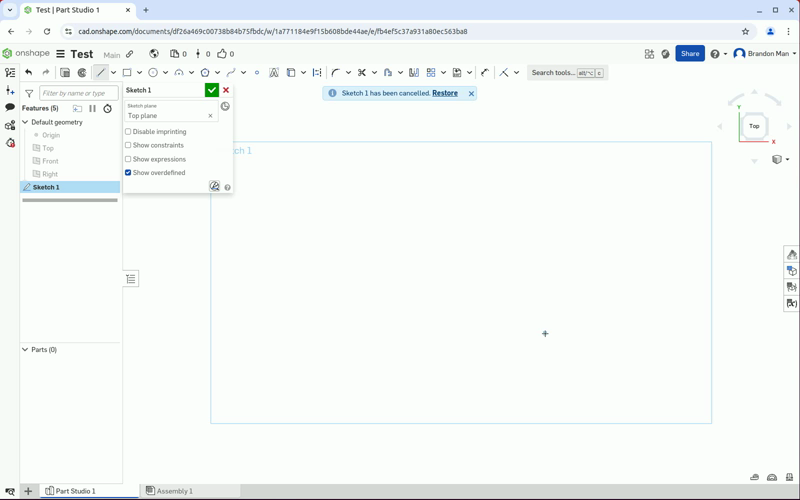
mouse_move(545, 231)
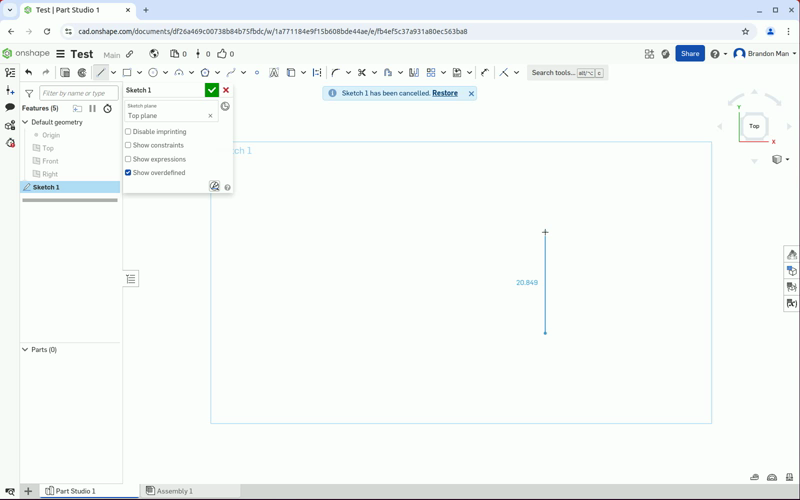
click(545, 231)
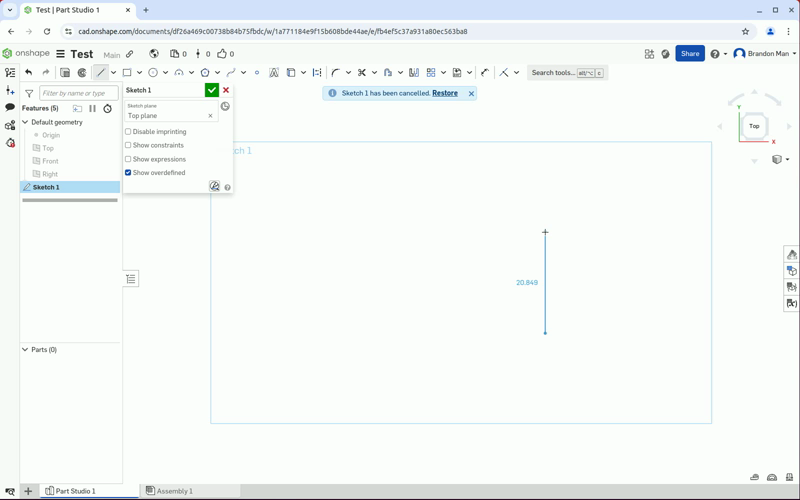
key_up(shift)
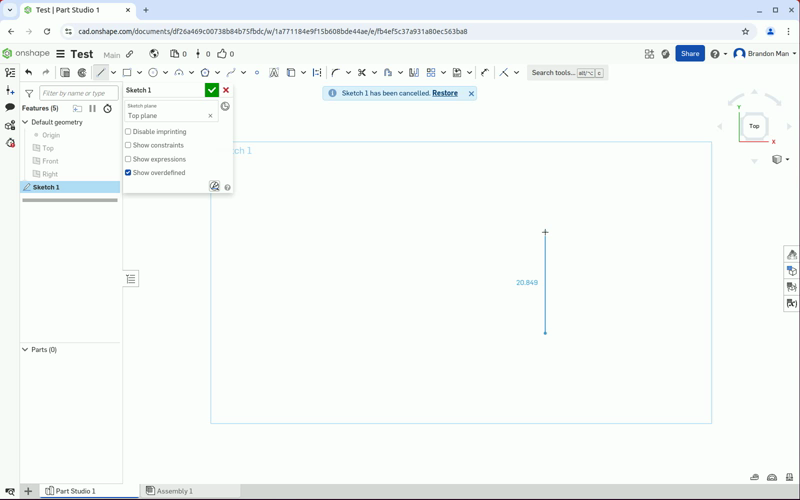
key(esc)
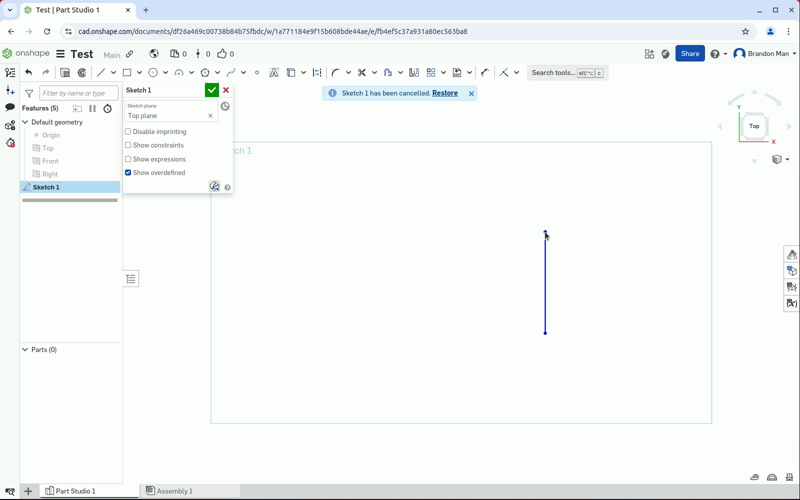
key(a)
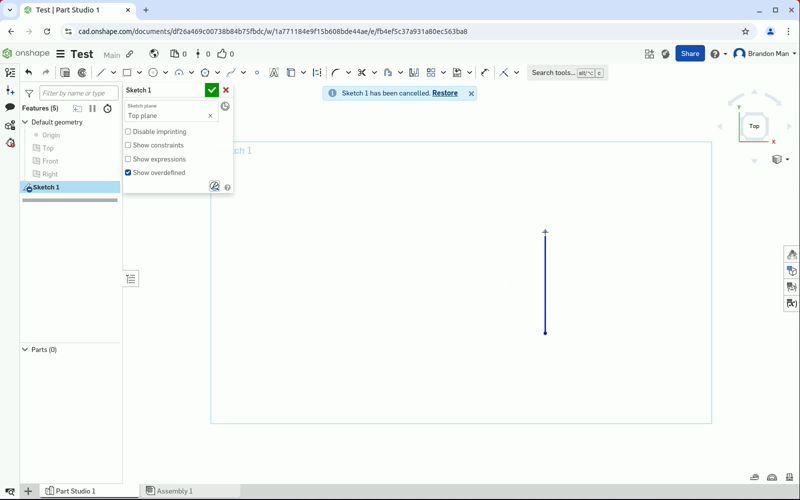
mouse_move(545, 231)
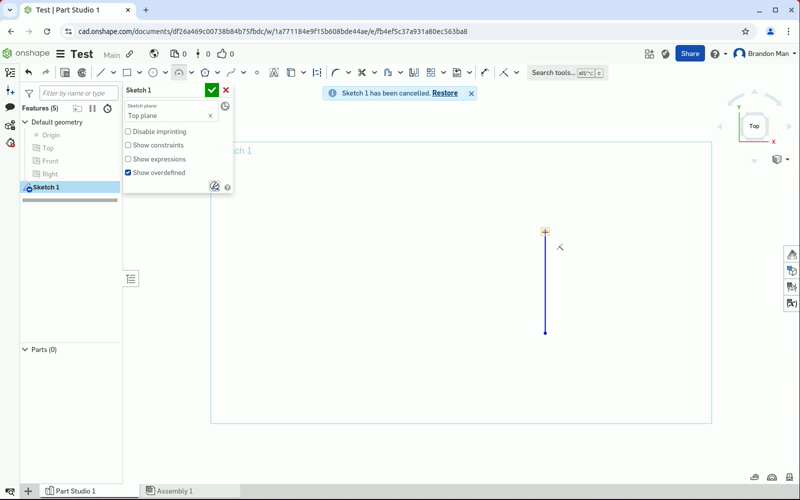
click(545, 231)
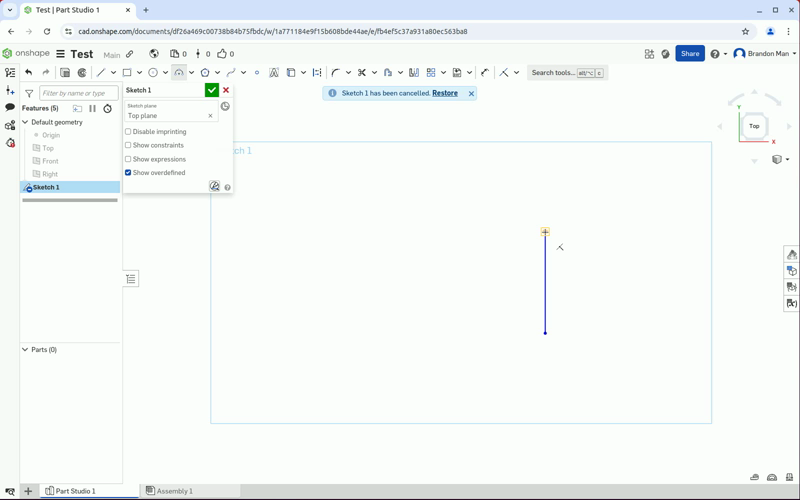
mouse_move(545, 333)
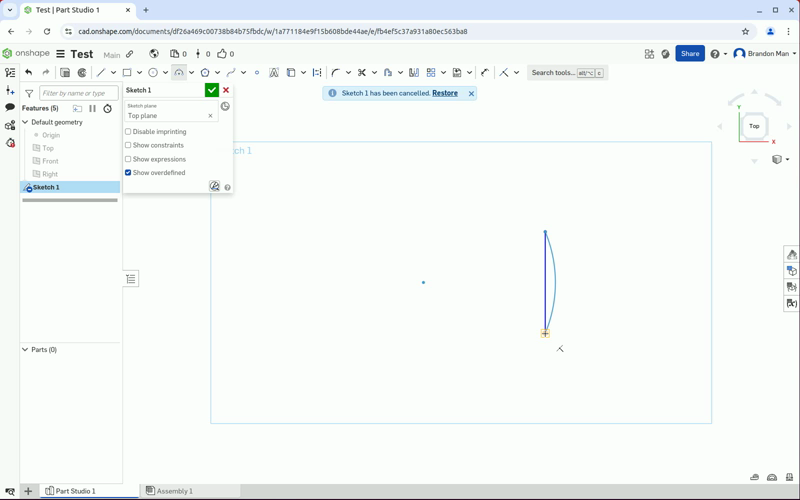
click(545, 333)
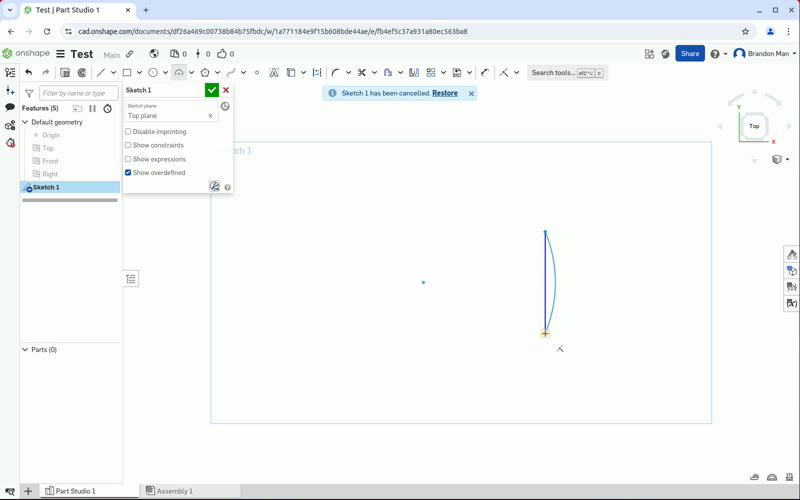
key_down(shift)
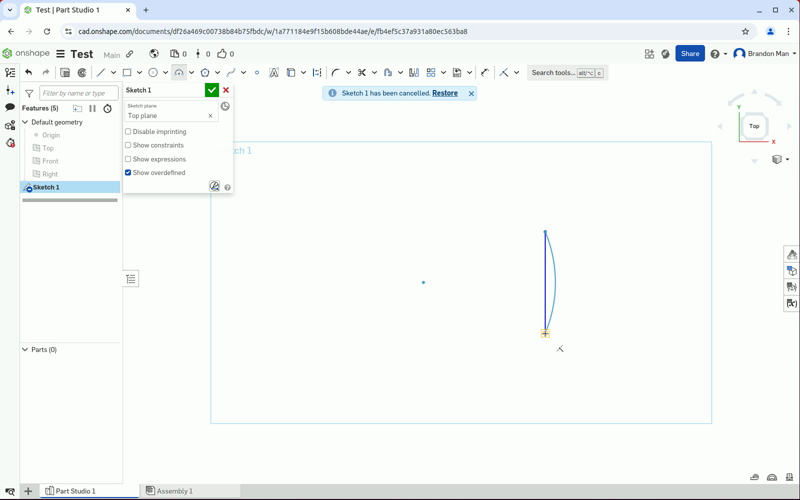
mouse_move(361, 282)
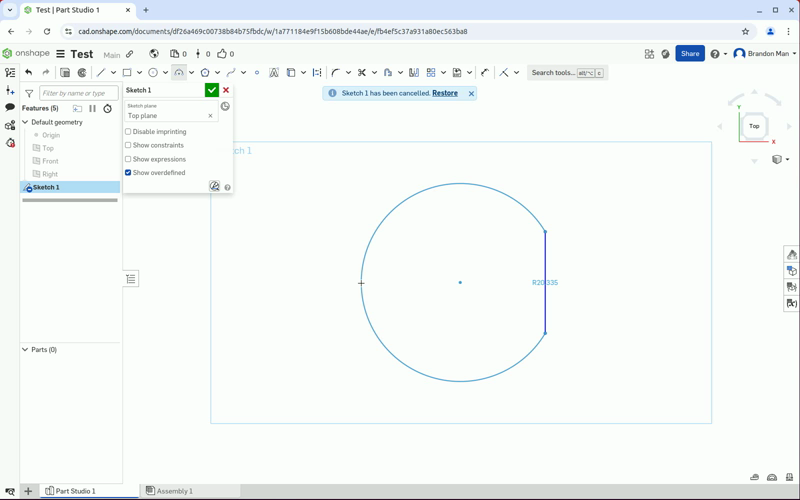
click(361, 282)
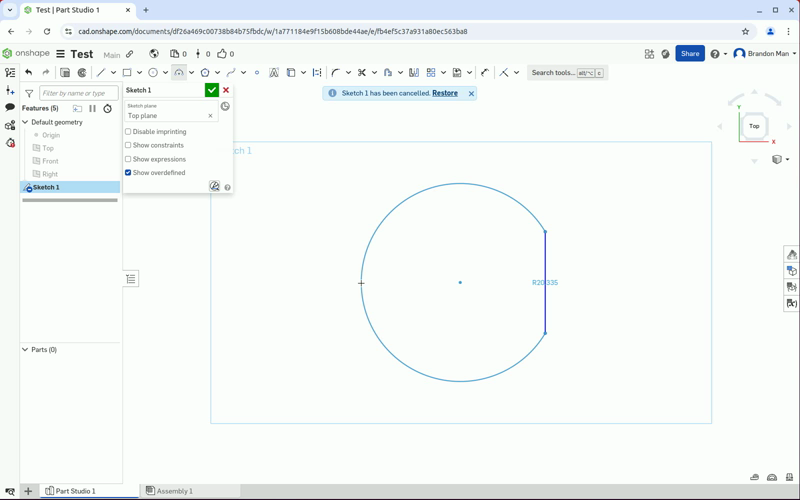
key_up(shift)
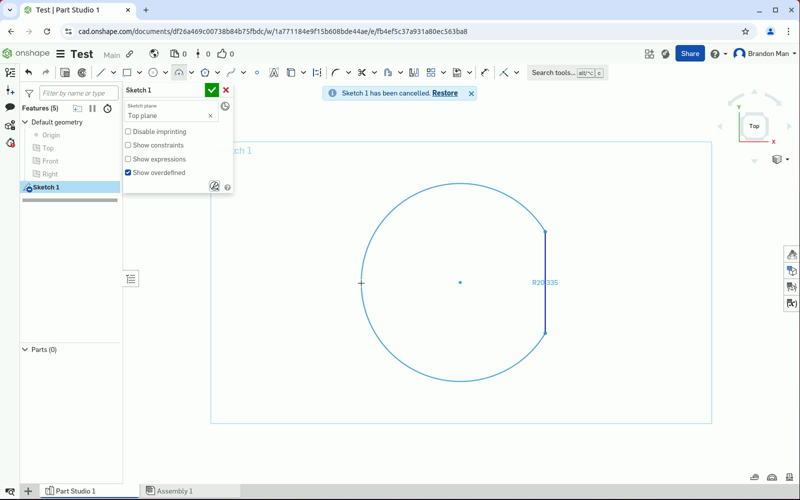
key(esc)
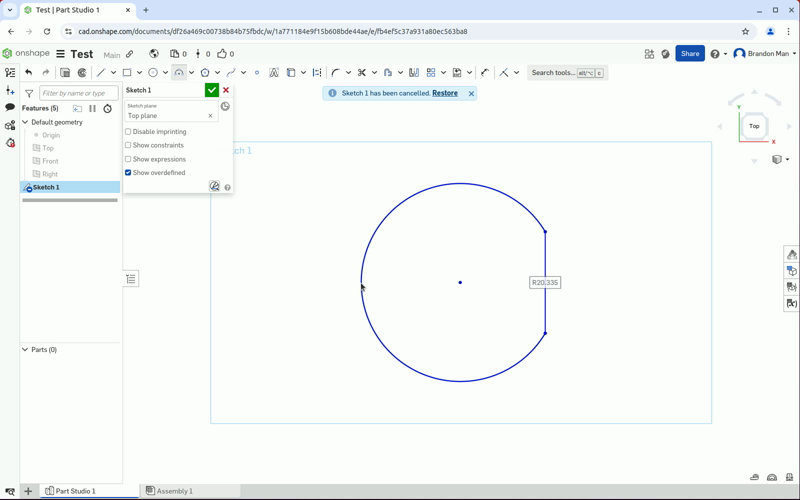
key(c)
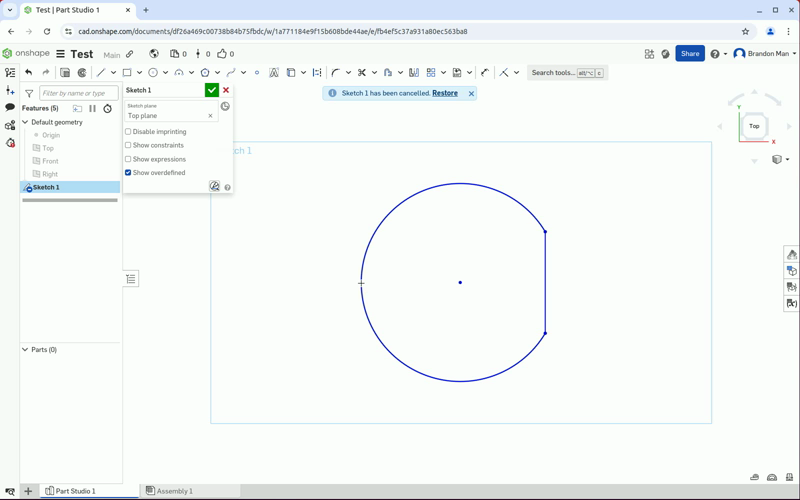
key_down(shift)
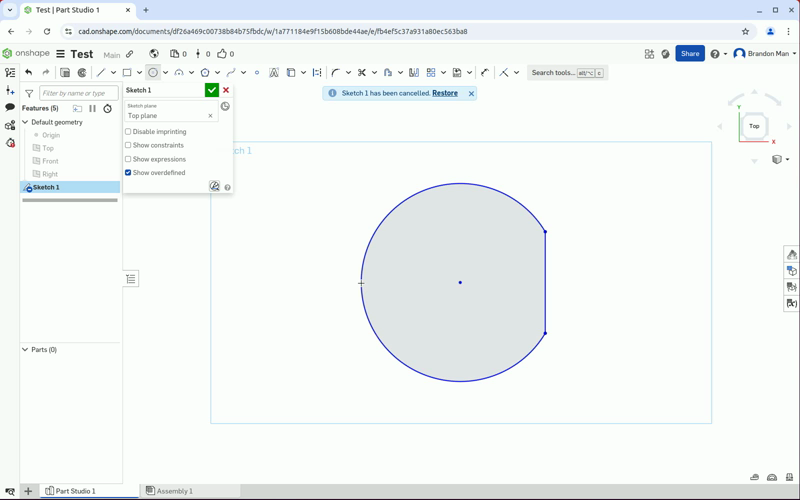
mouse_move(460, 283)
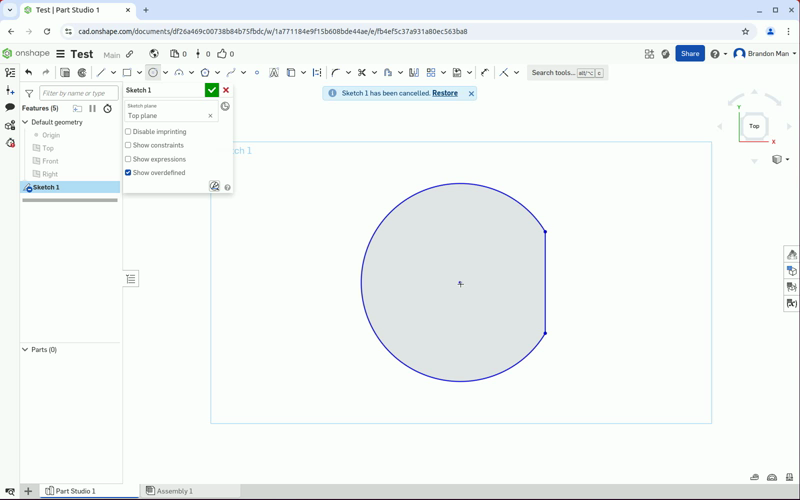
scroll(6)
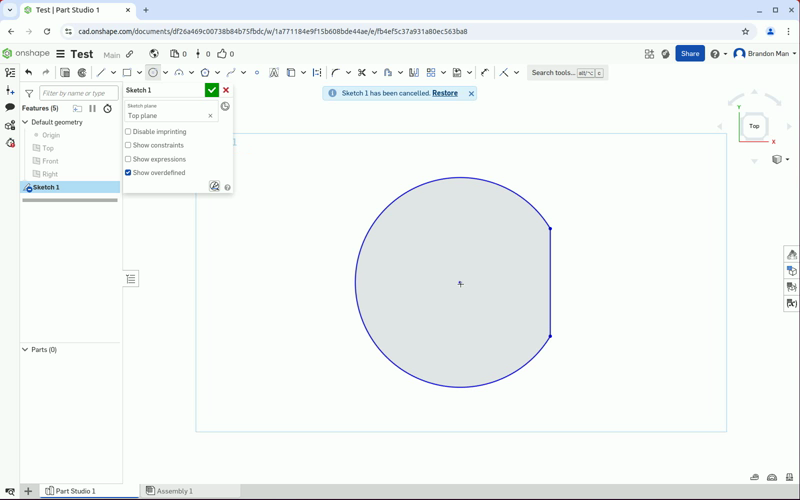
scroll(6)
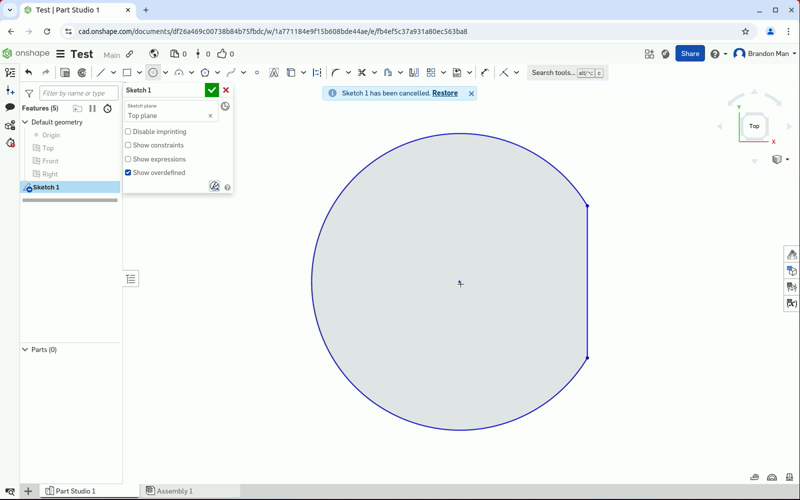
scroll(6)
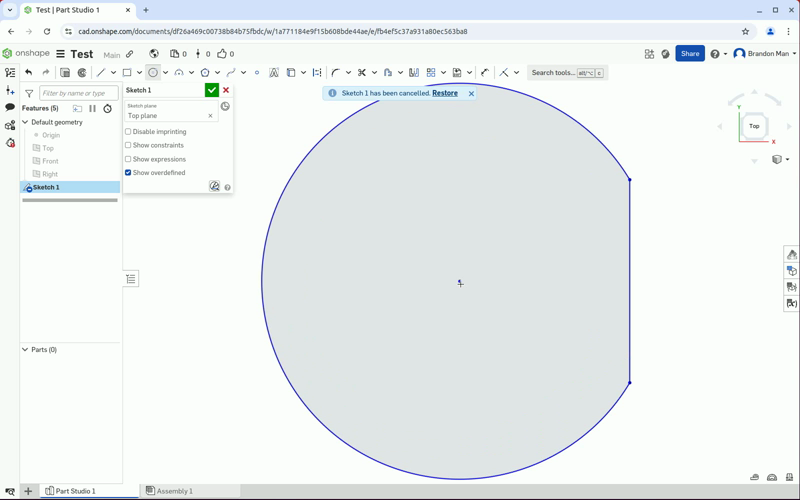
scroll(6)
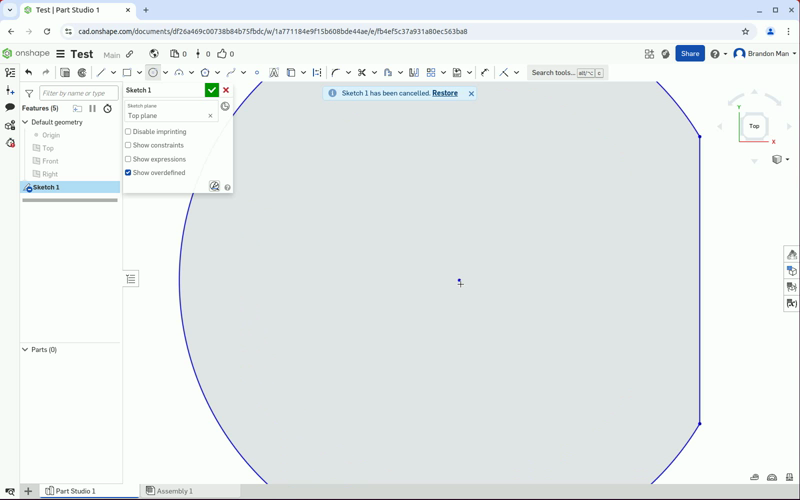
scroll(6)
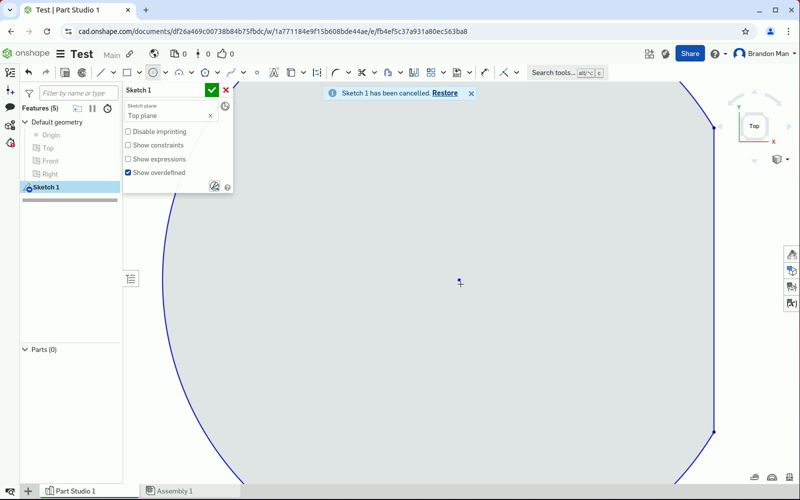
scroll(6)
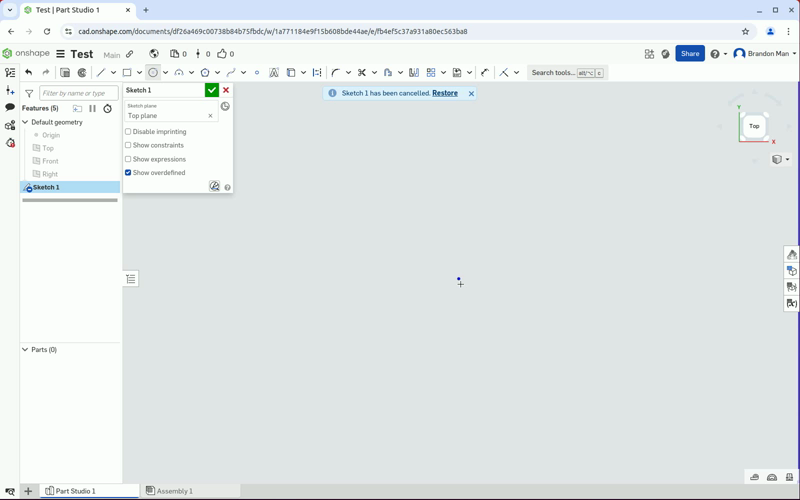
scroll(6)
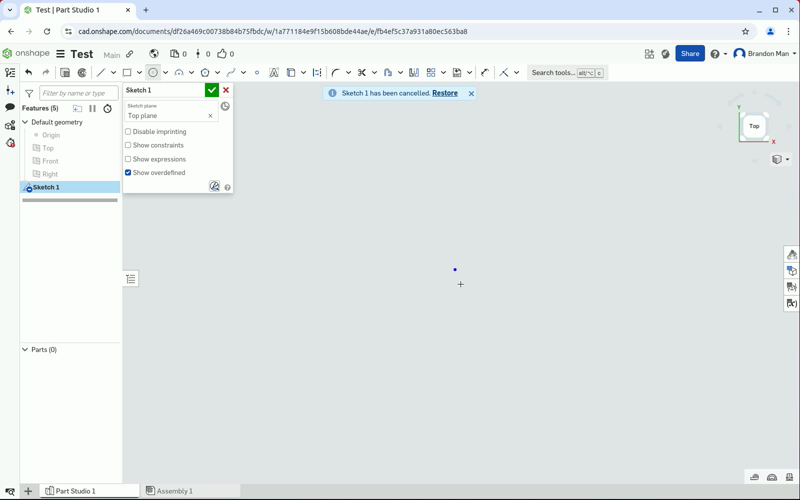
click(460, 283)
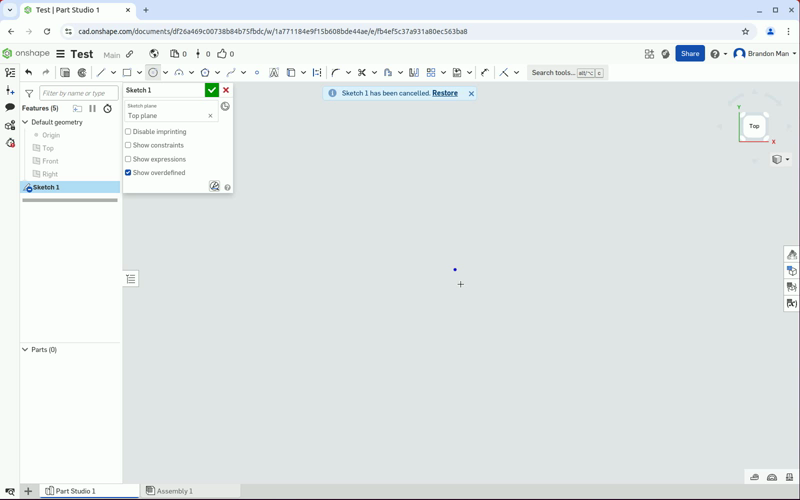
scroll(-6)
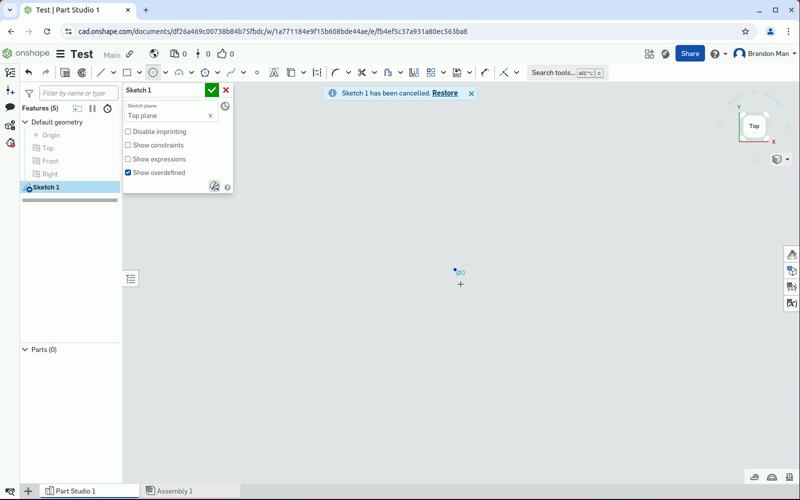
scroll(-6)
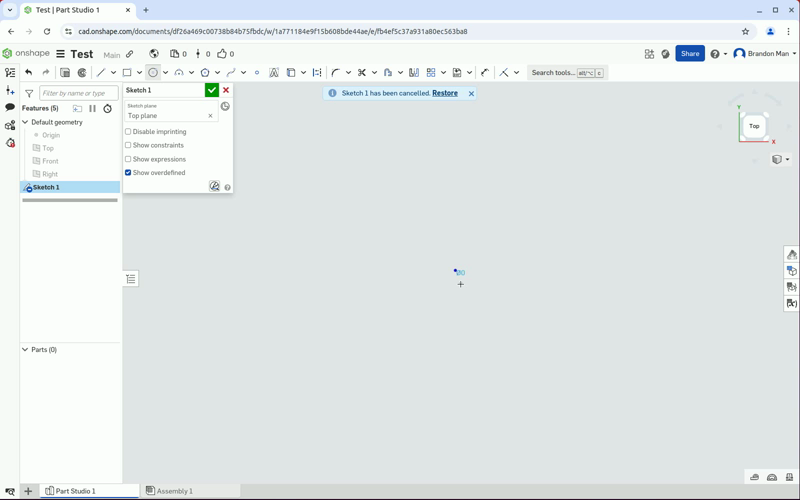
scroll(-6)
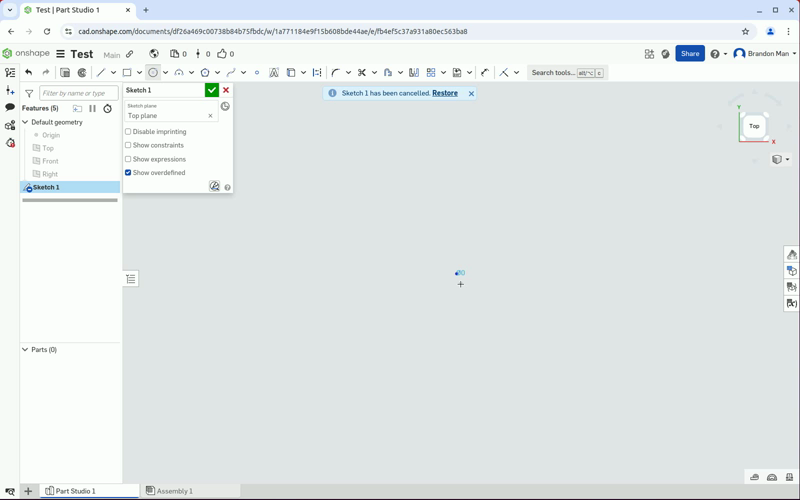
scroll(-6)
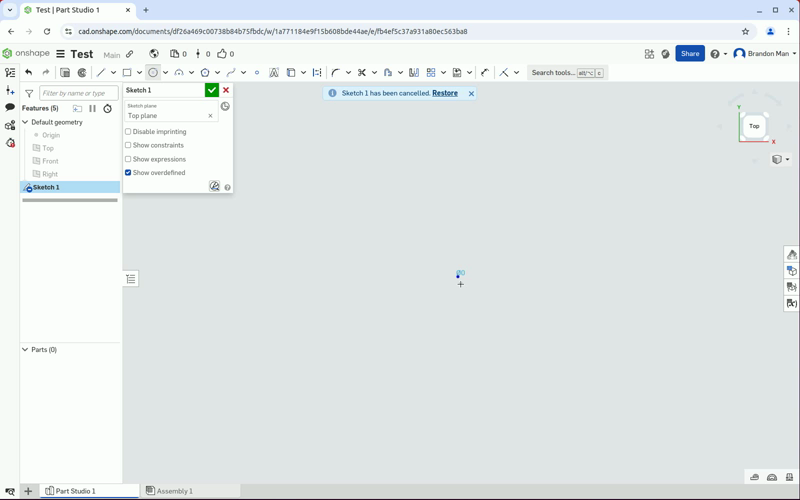
scroll(-6)
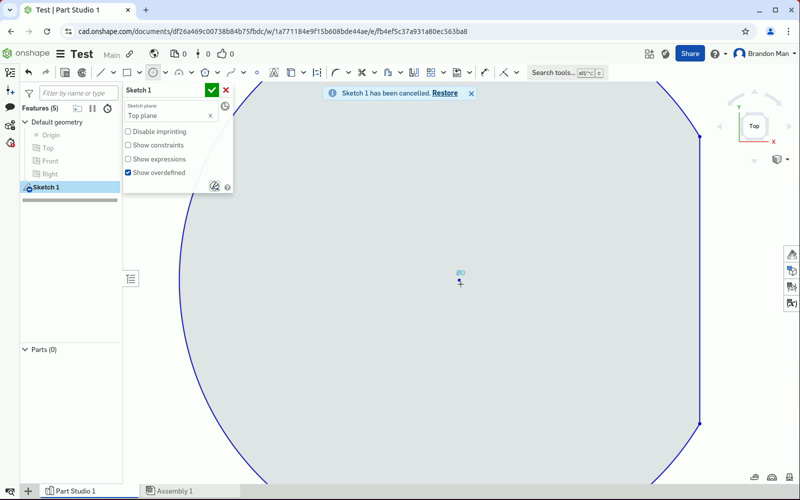
scroll(-6)
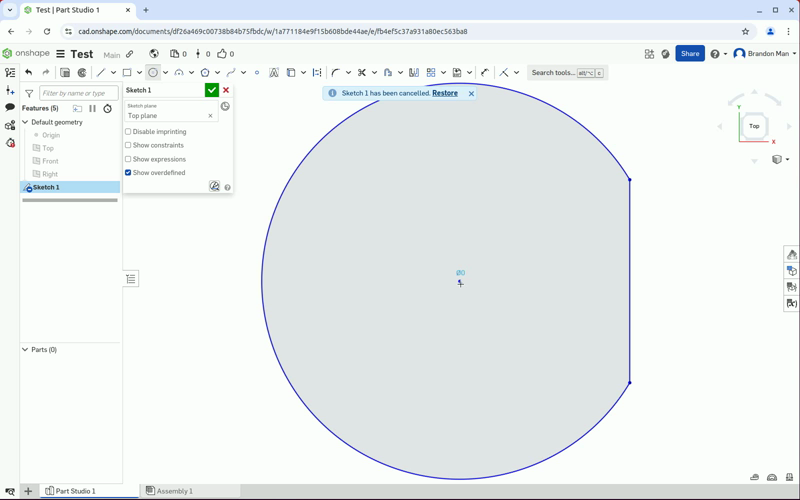
scroll(-6)
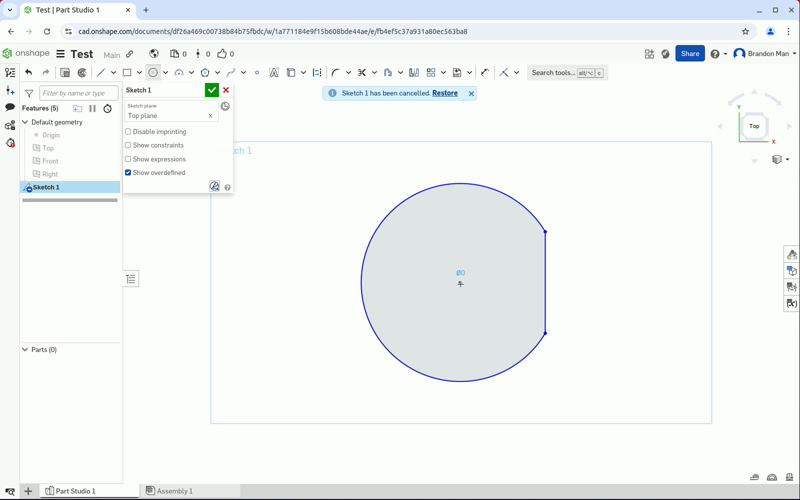
key_up(shift)
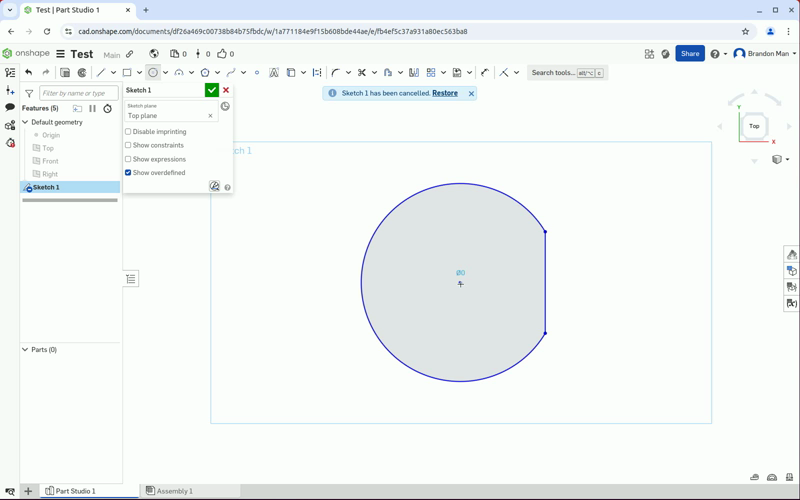
mouse_move(531, 283)
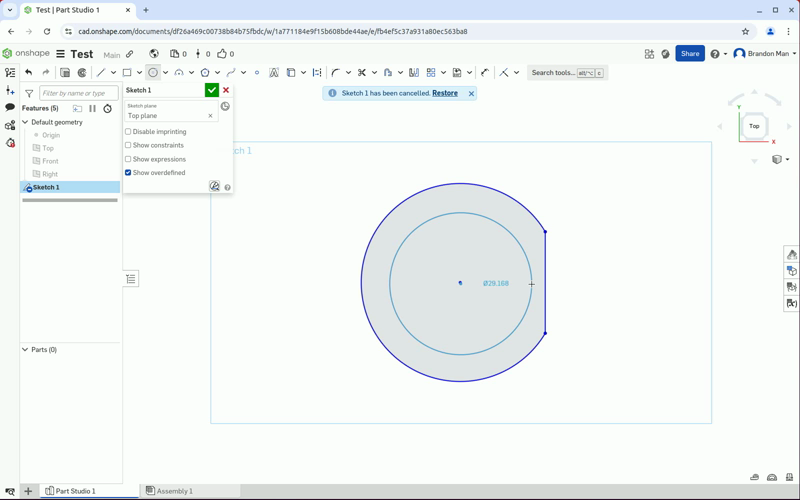
click(531, 283)
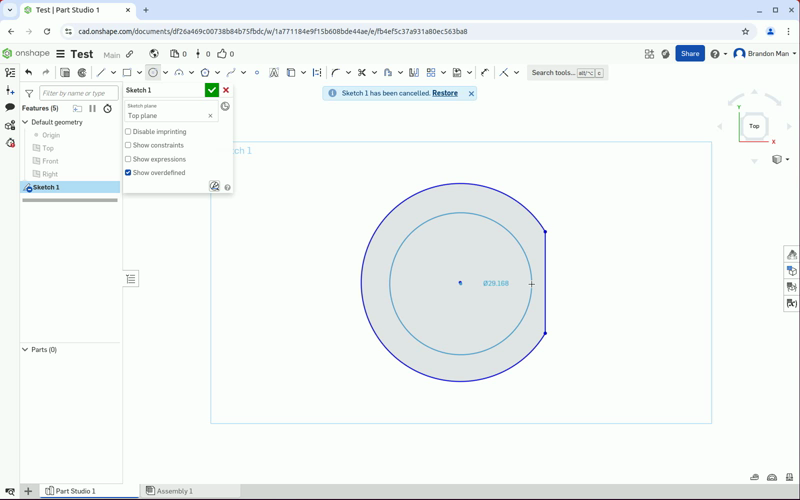
key(esc)
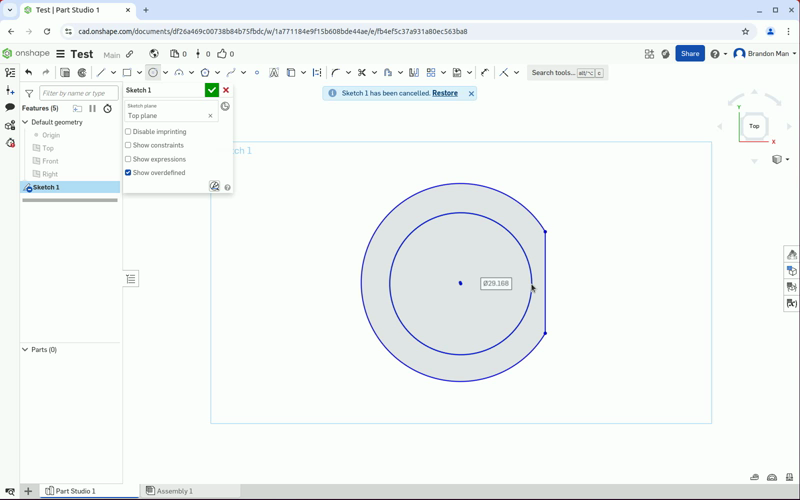
mouse_move(378, 250)
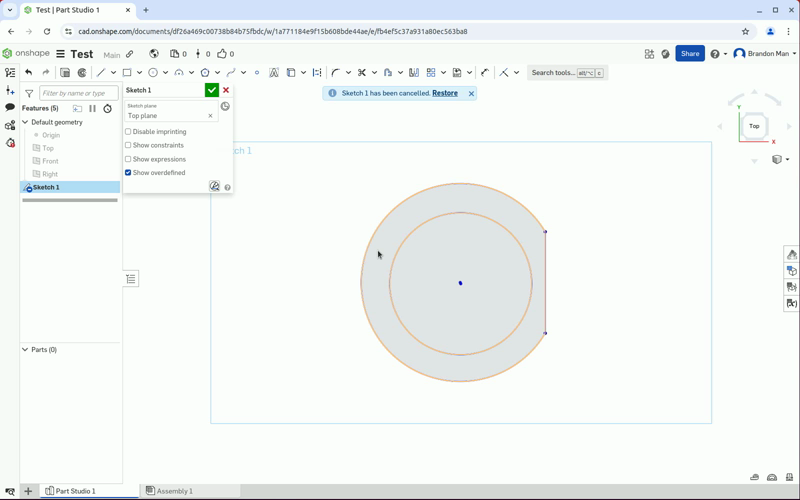
click(378, 250)
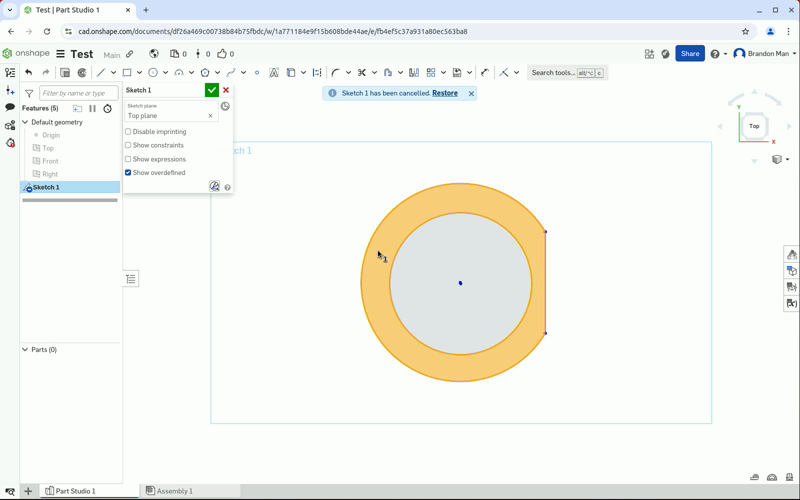
mouse_move(73, 352)
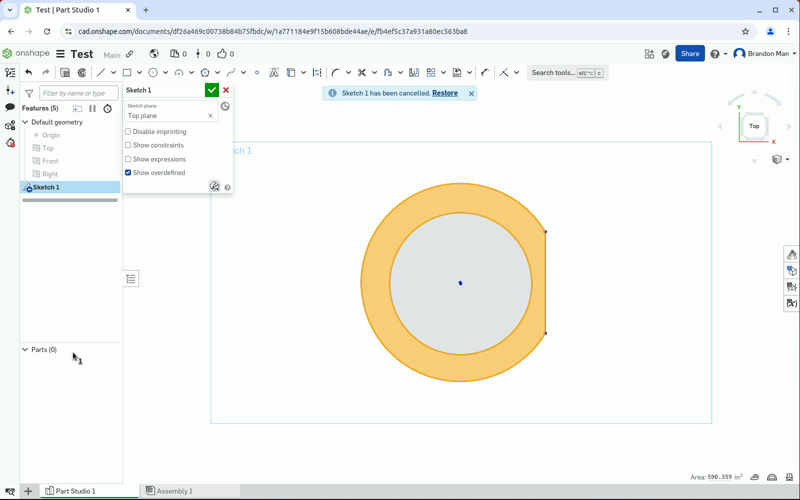
key(shift+y)
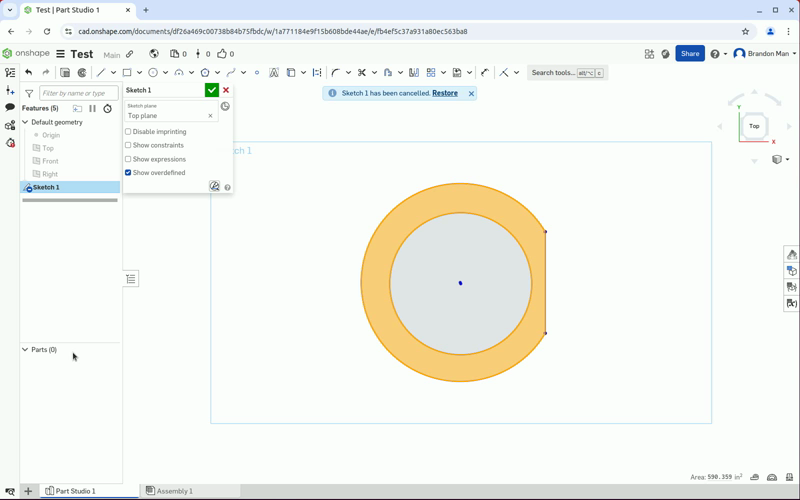
key(shift+e)
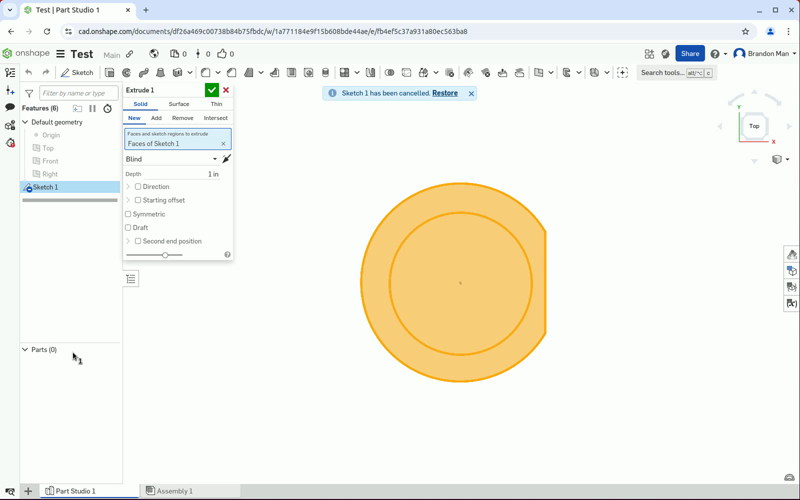
mouse_move(143, 106)
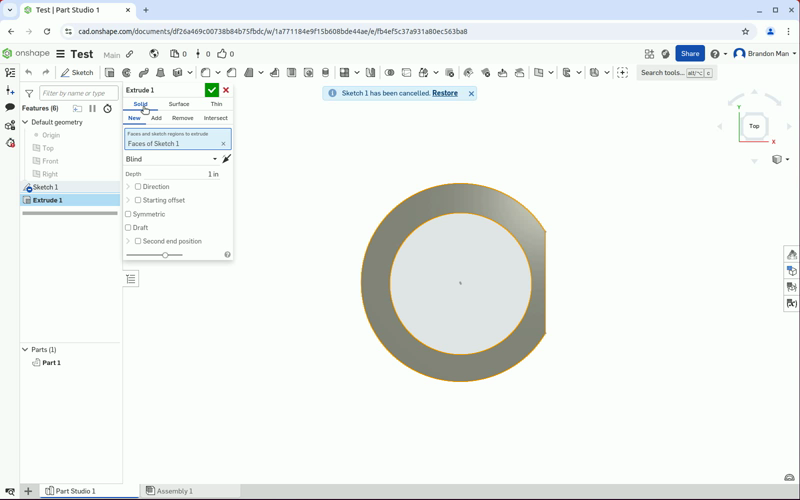
click(143, 106)
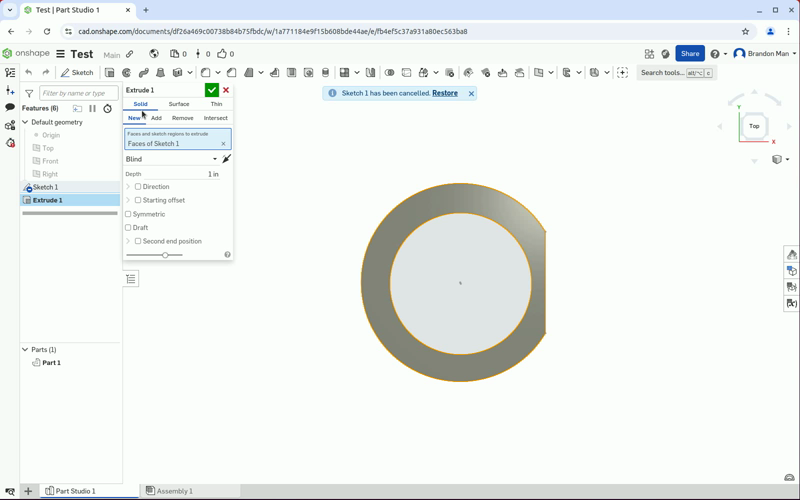
mouse_move(137, 120)
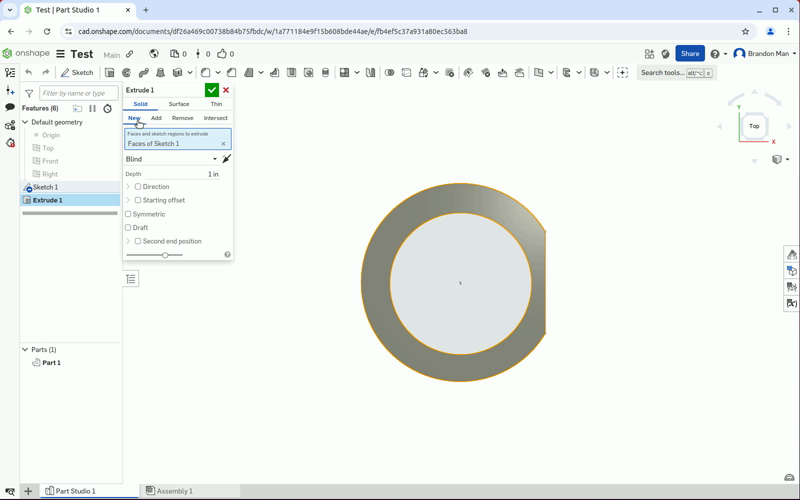
click(137, 120)
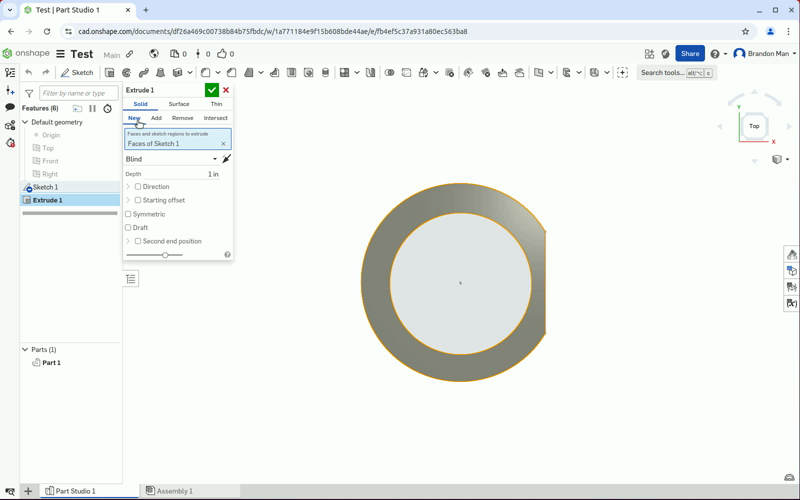
key(tab, 4)
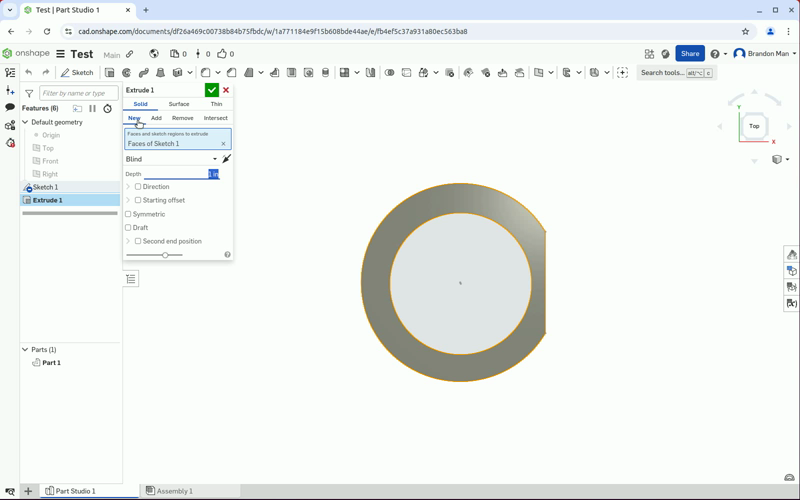
text(2.407)
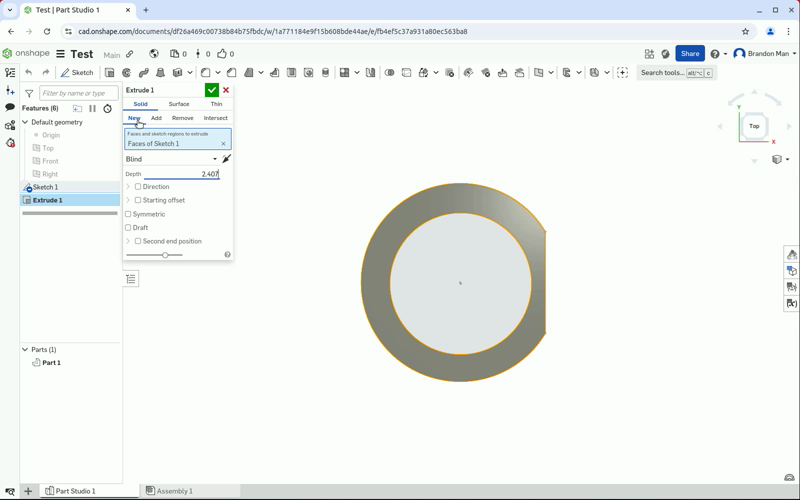
key(enter)
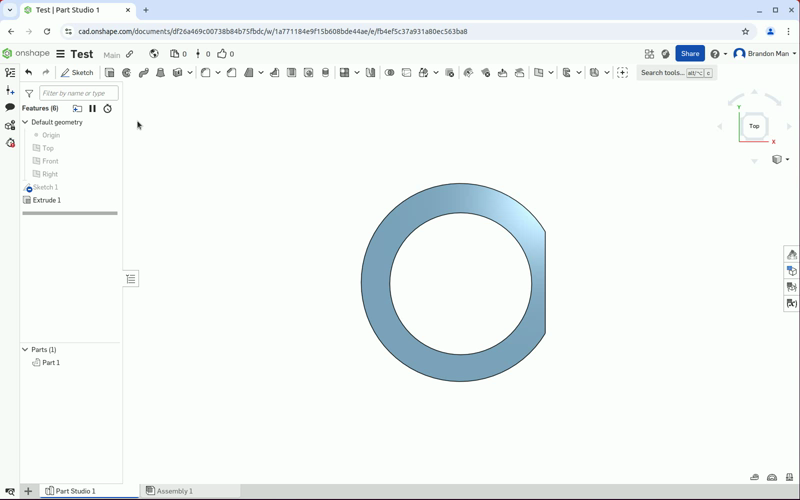
key(shift+h)
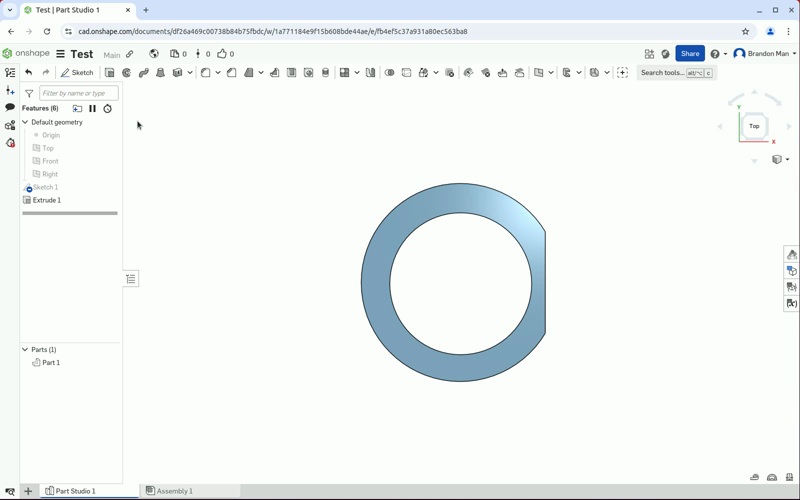
key(shift+h)
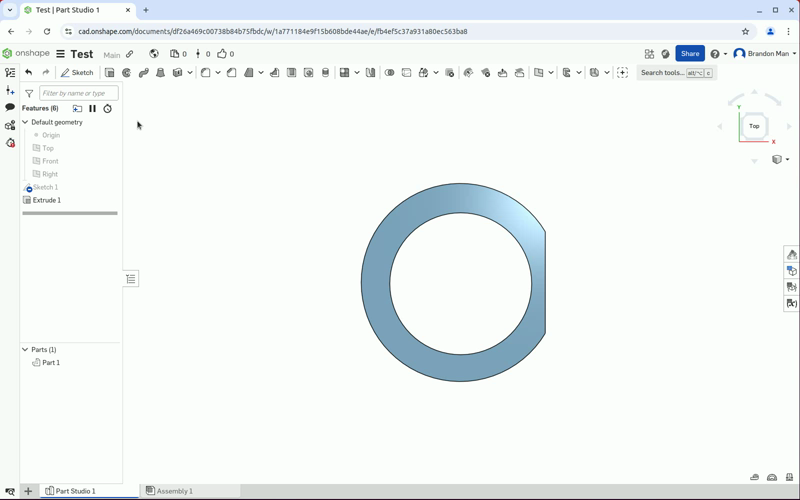
mouse_move(73, 189)
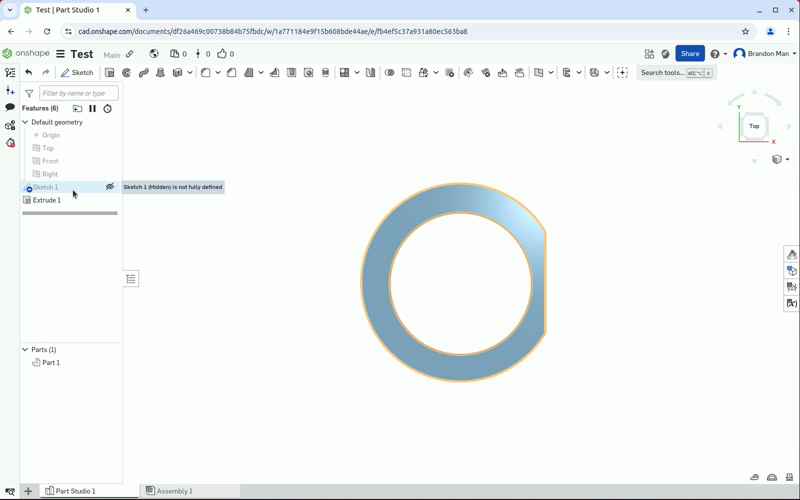
click(73, 189)
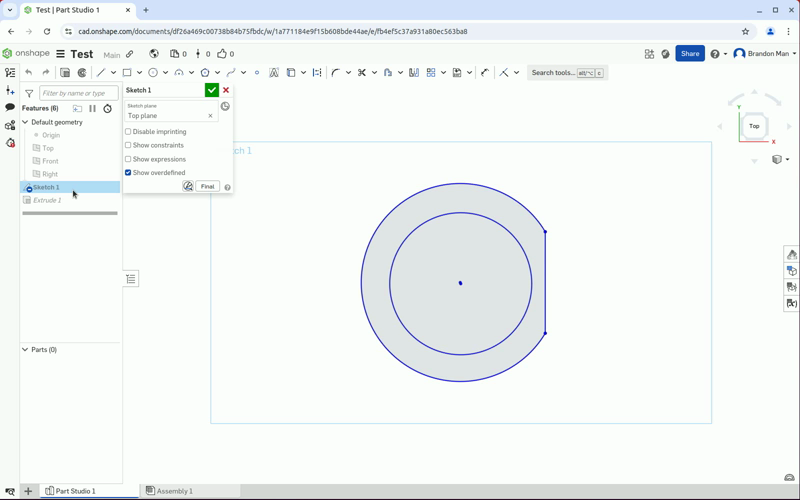
mouse_move(229, 92)
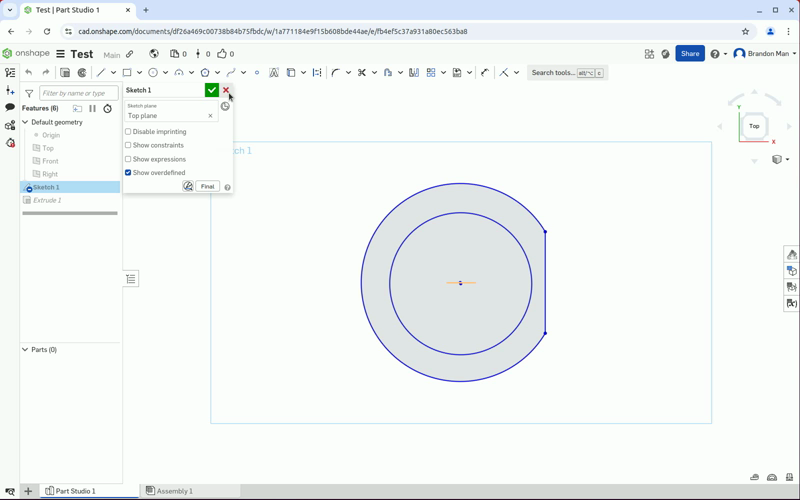
click(229, 92)
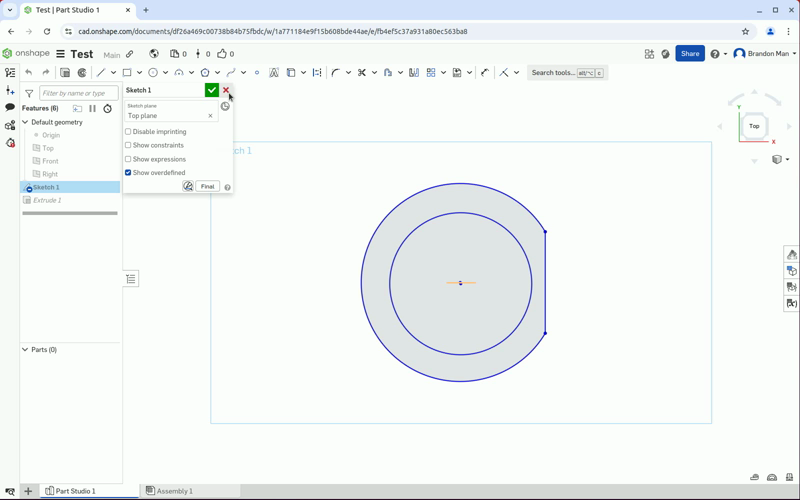
key(shift+s)
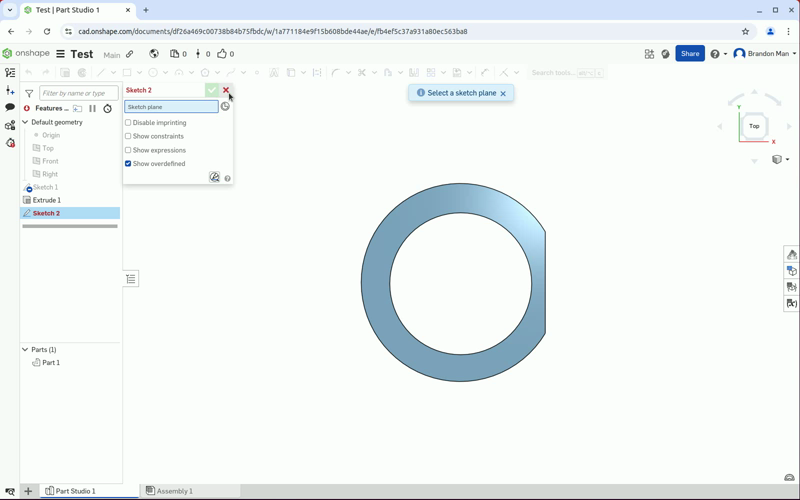
mouse_move(73, 150)
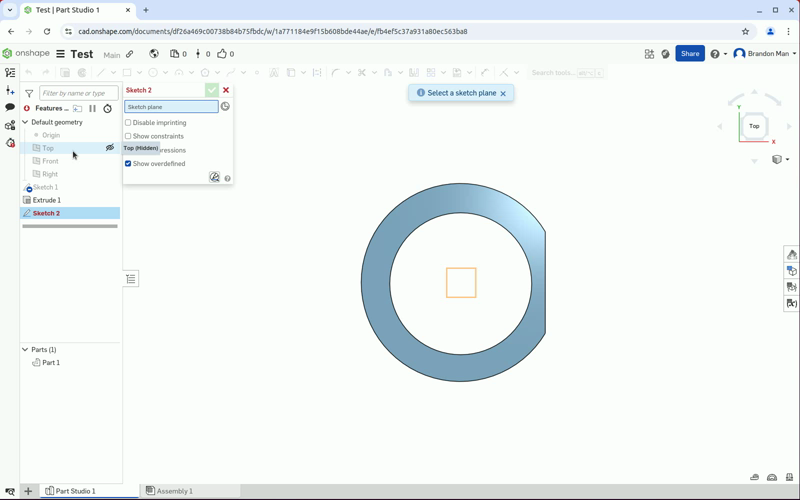
click(73, 150)
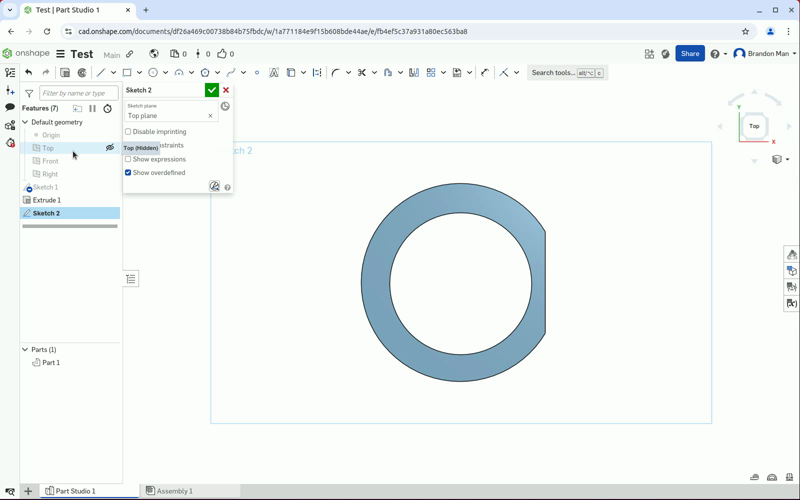
mouse_move(73, 352)
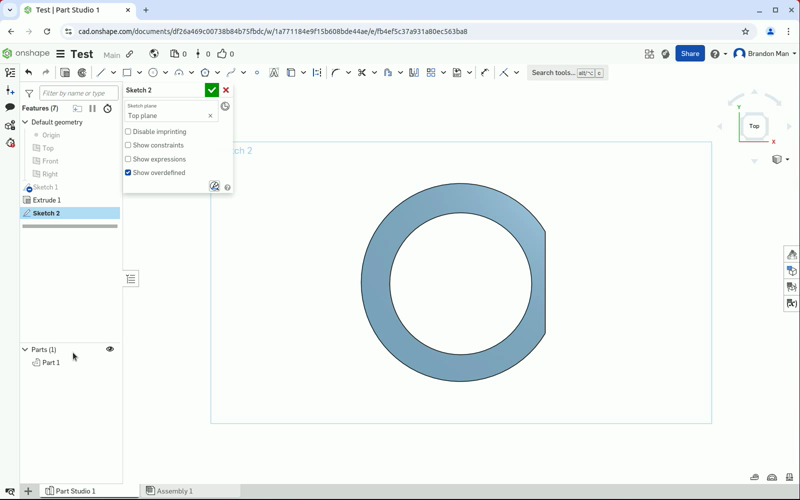
key(y)
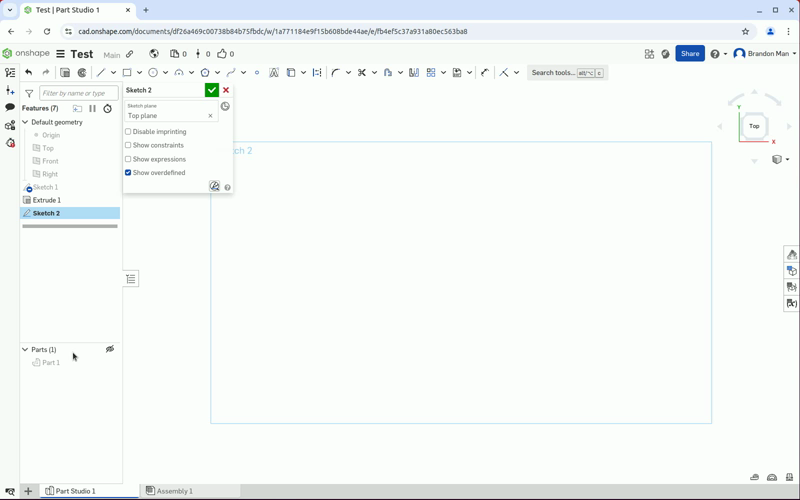
key(a)
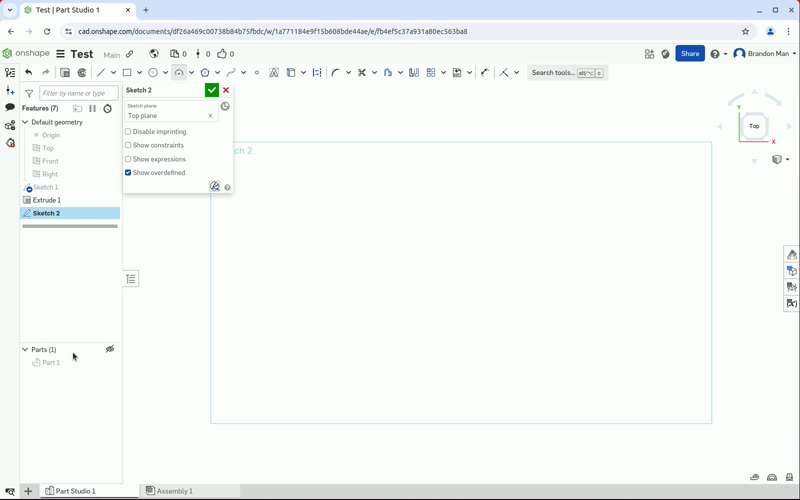
key_down(shift)
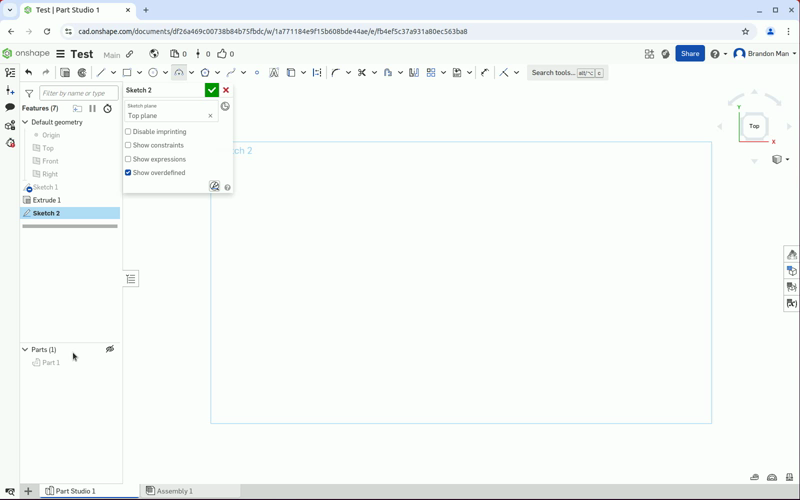
mouse_move(545, 333)
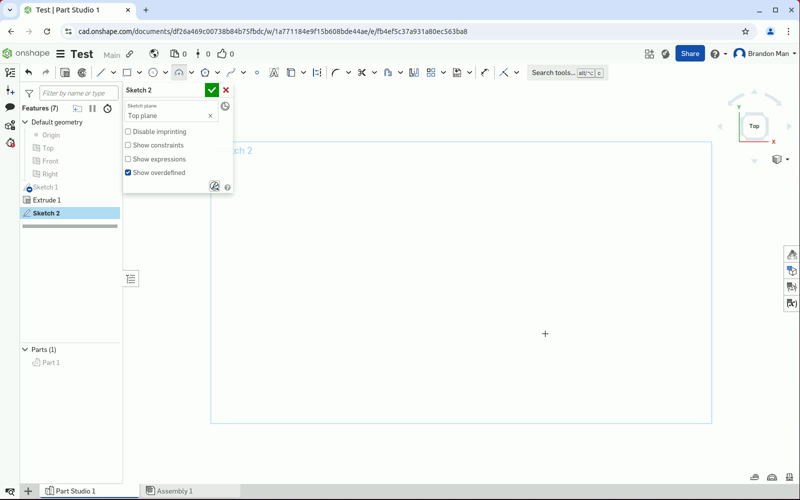
click(545, 333)
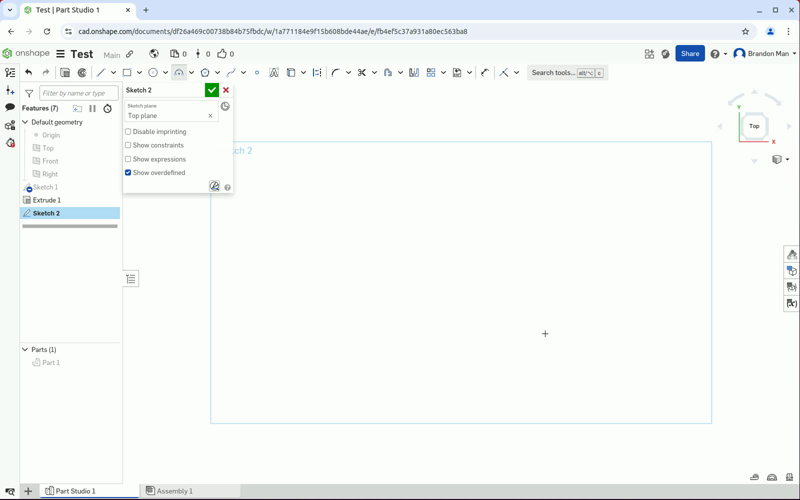
key_up(shift)
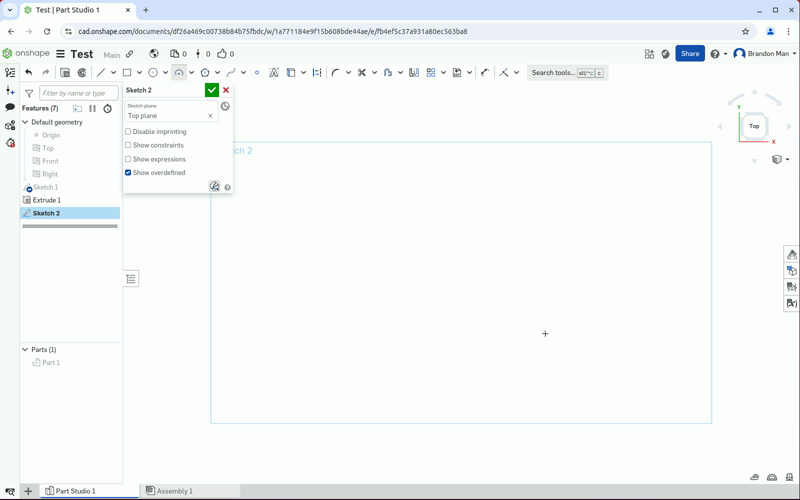
key_down(shift)
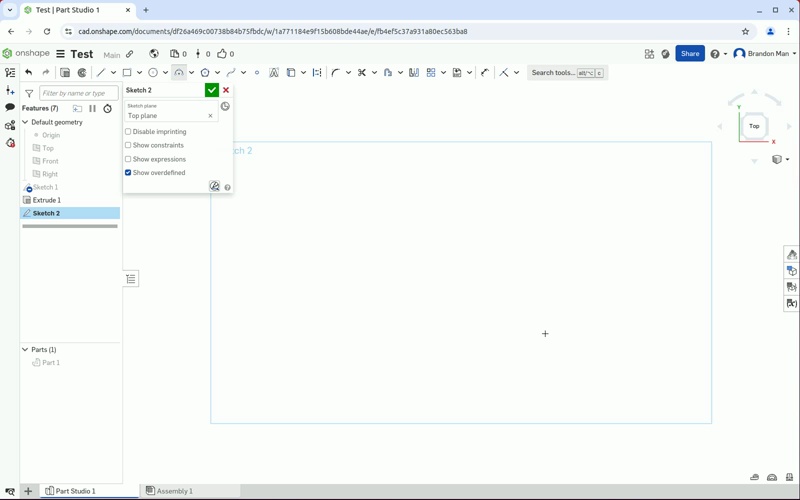
mouse_move(545, 231)
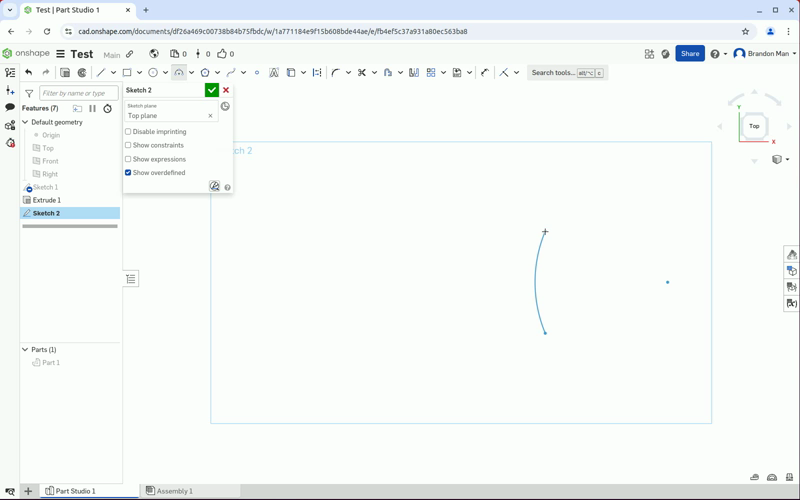
click(545, 231)
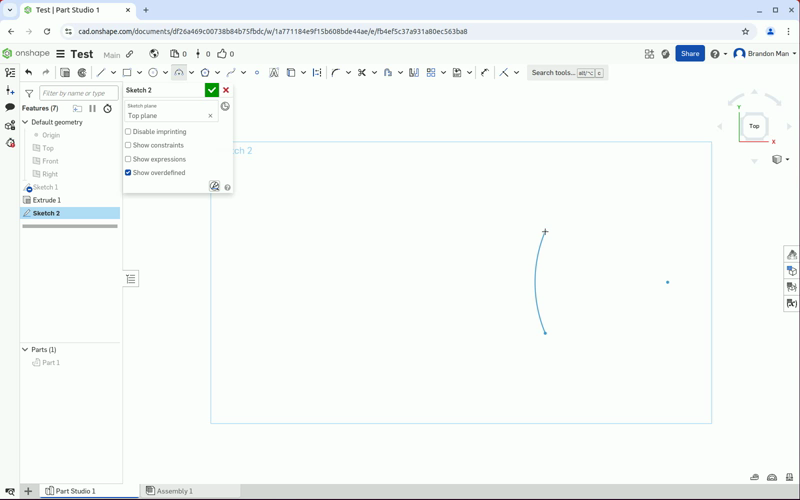
mouse_move(559, 282)
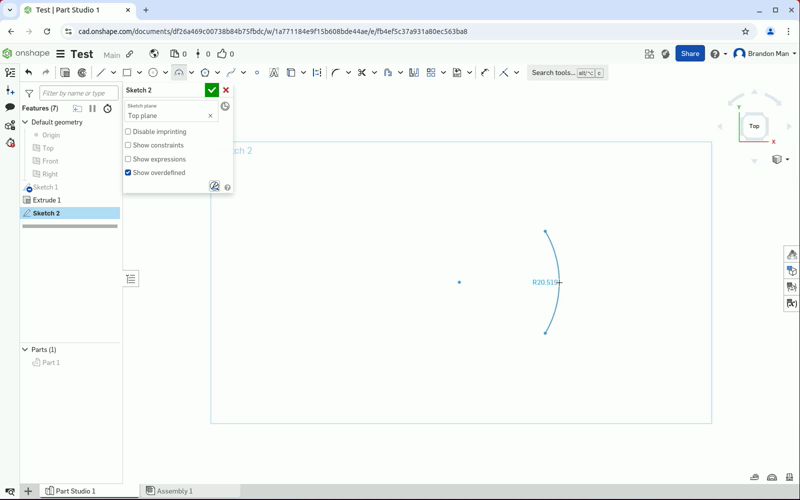
click(559, 282)
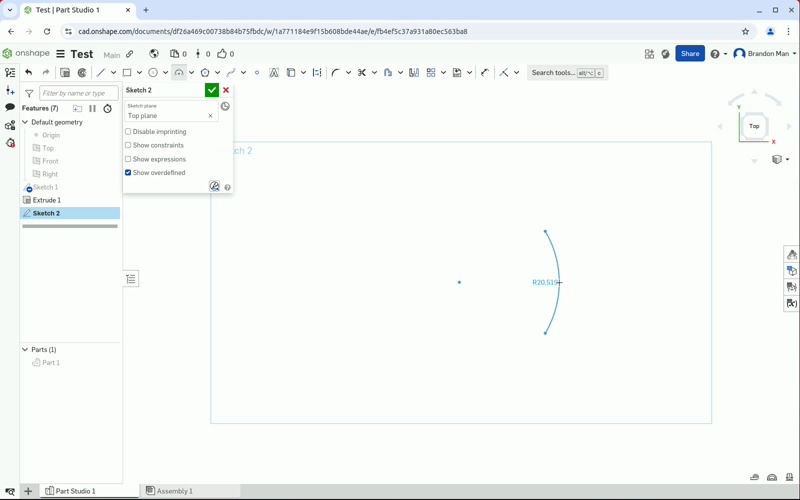
key_up(shift)
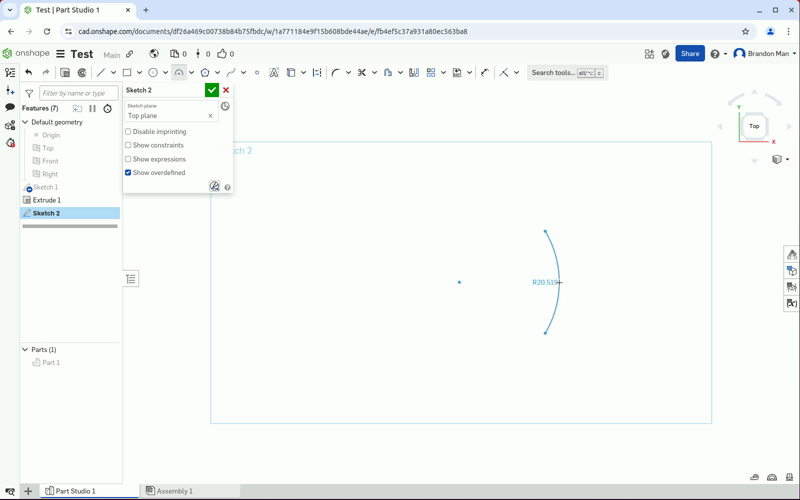
key(esc)
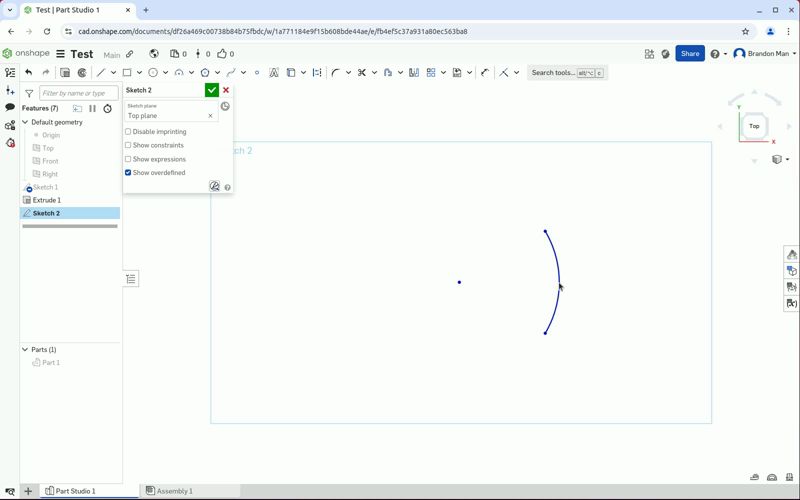
key(l)
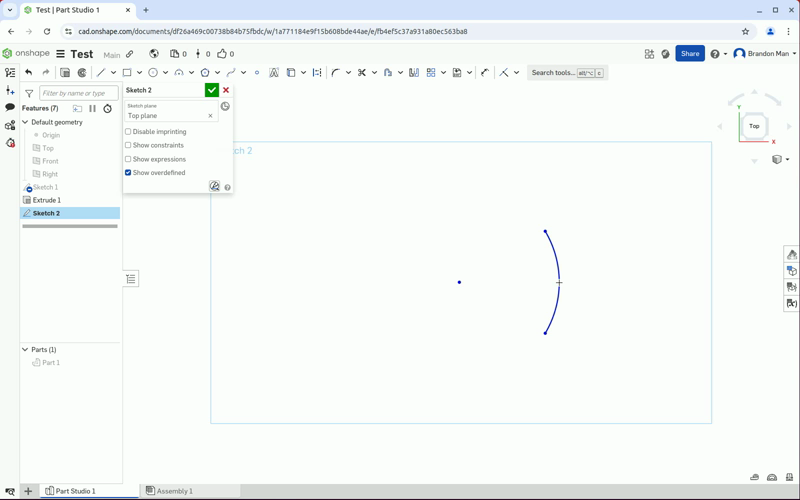
mouse_move(545, 231)
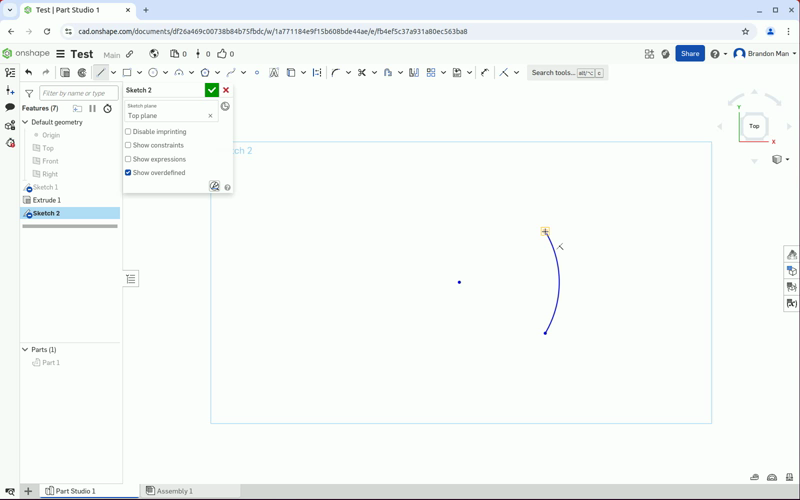
click(545, 231)
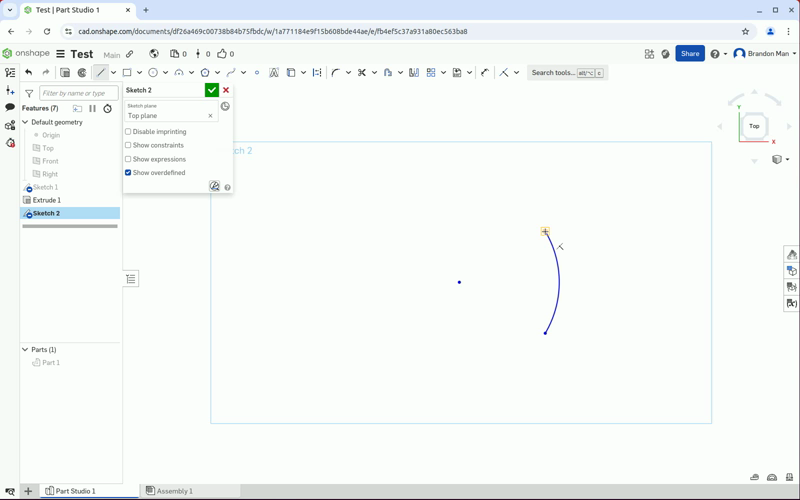
key_down(shift)
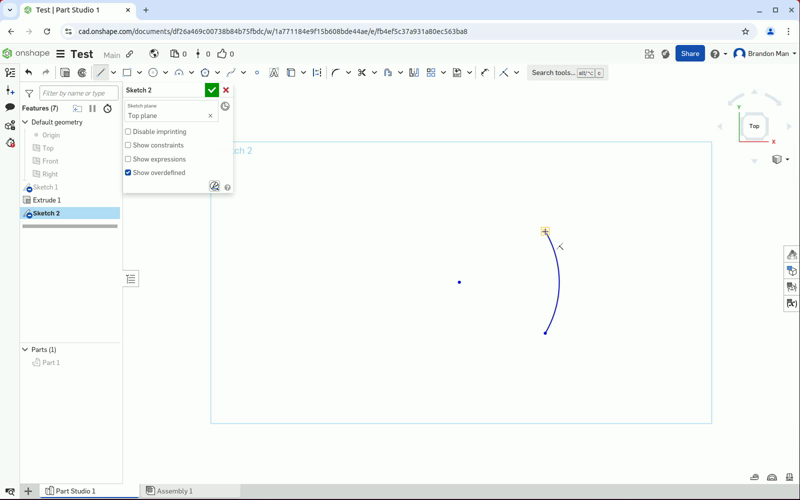
mouse_move(545, 333)
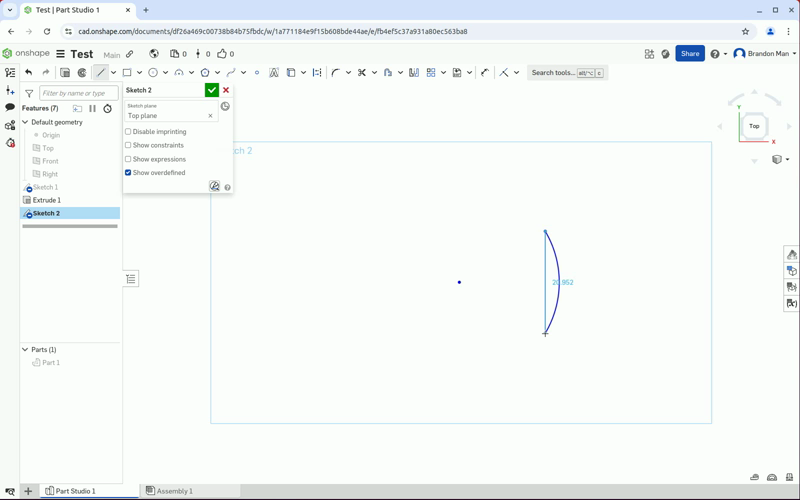
key_up(shift)
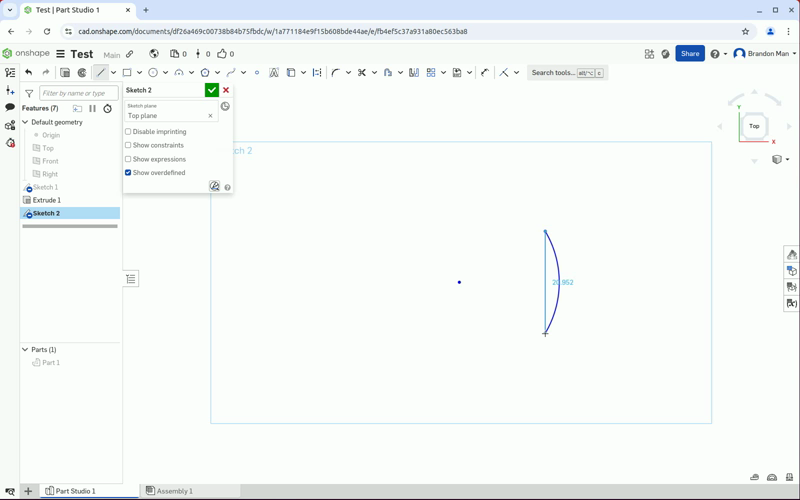
click(545, 333)
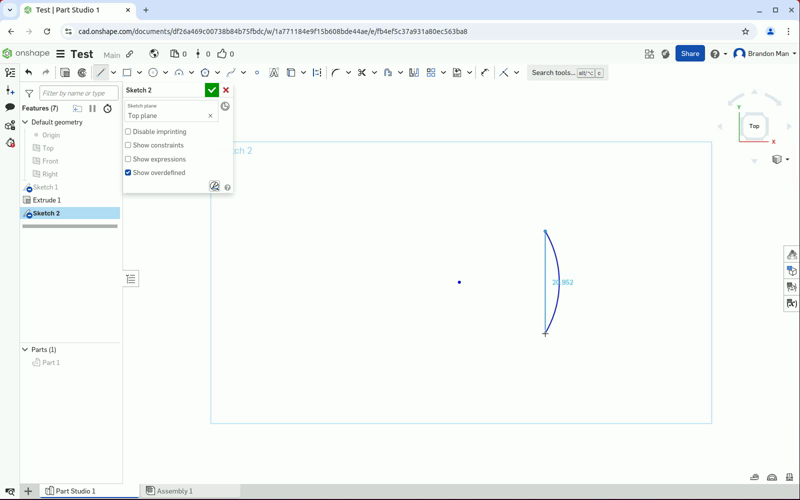
key(esc)
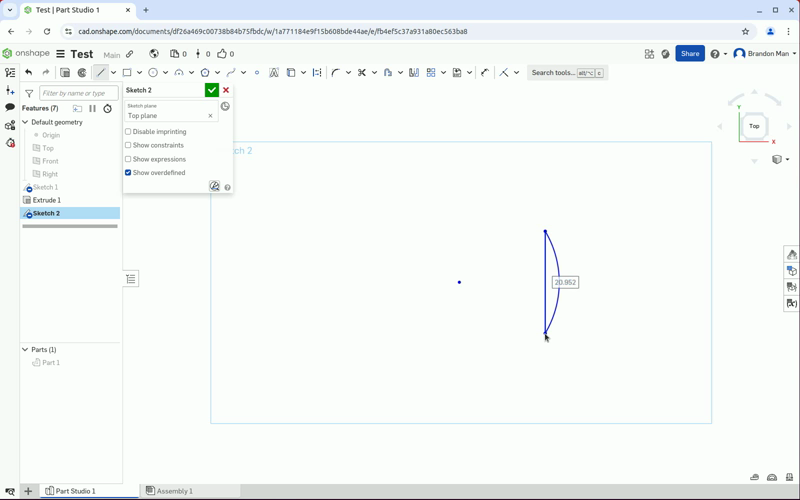
mouse_move(549, 287)
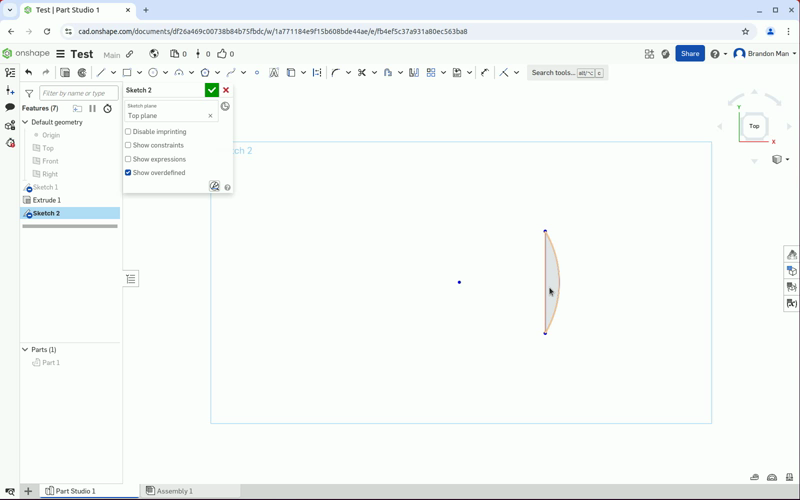
scroll(6)
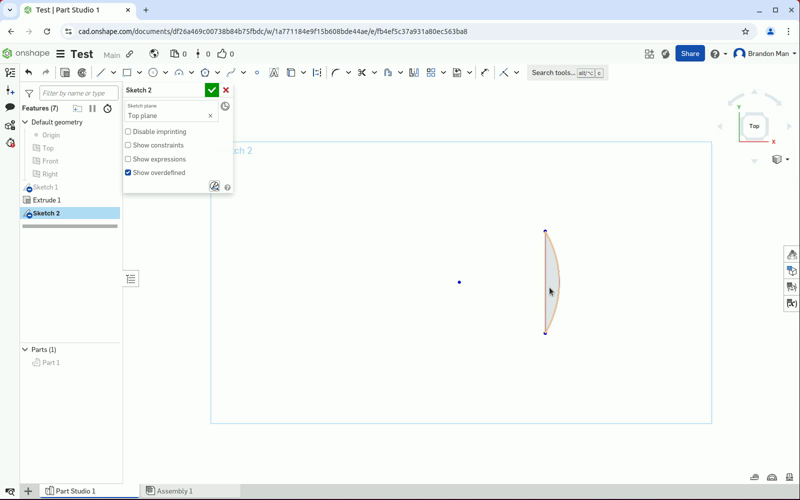
scroll(6)
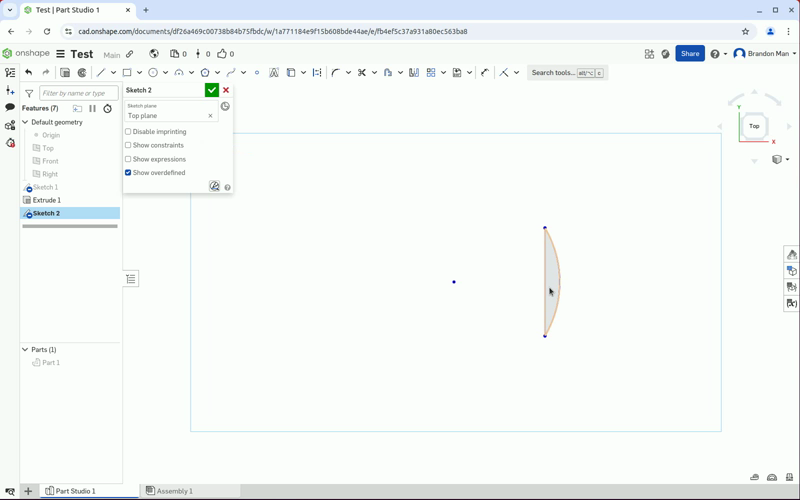
scroll(6)
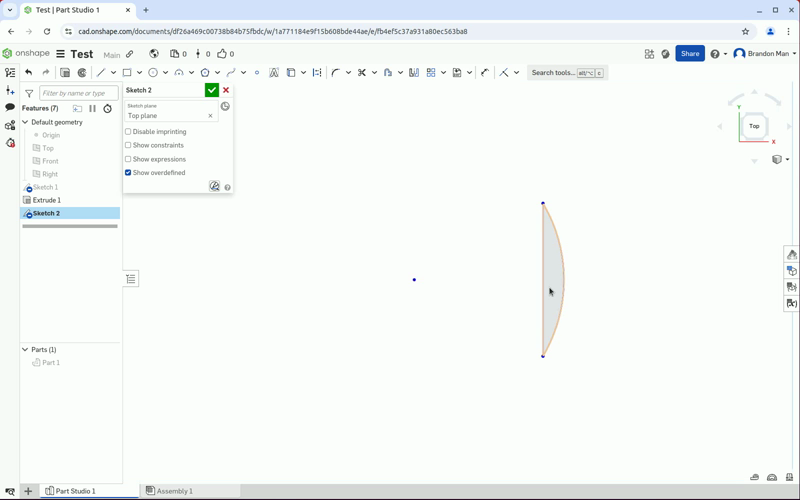
scroll(6)
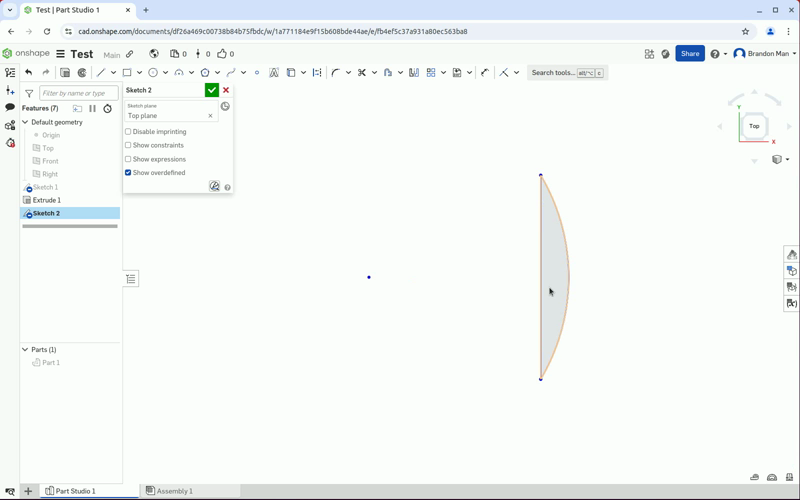
scroll(6)
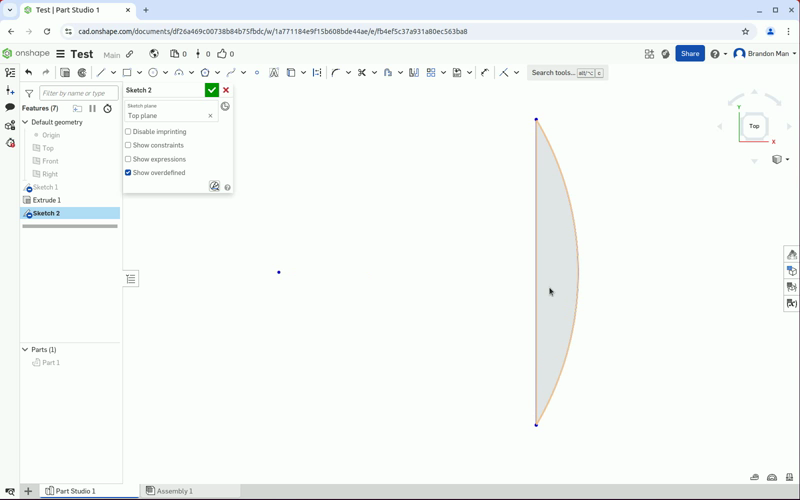
scroll(6)
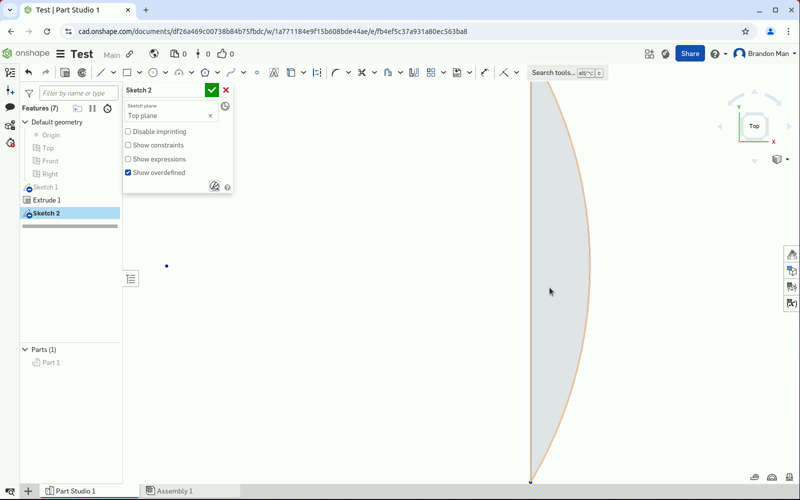
scroll(6)
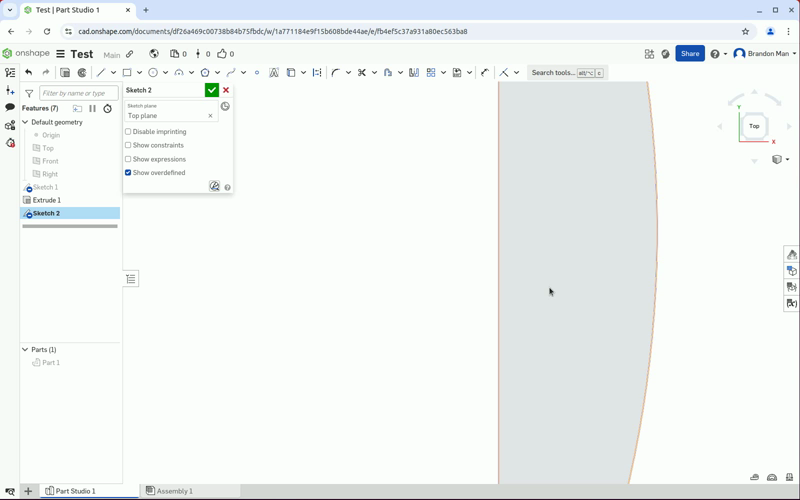
click(549, 287)
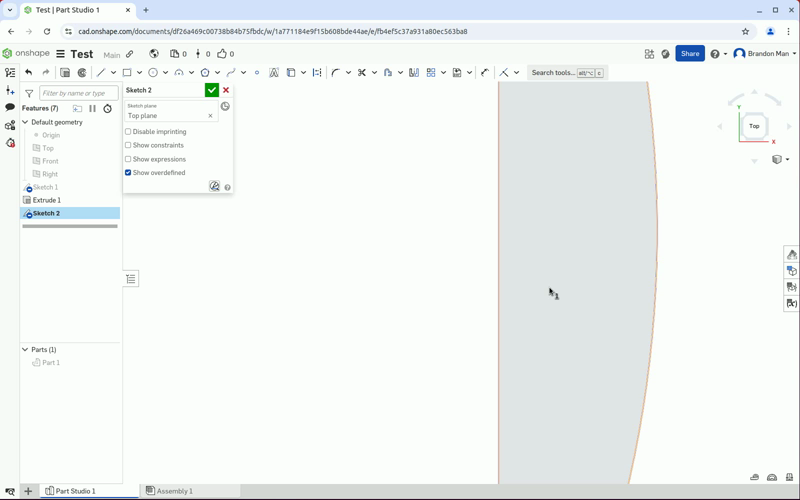
scroll(-6)
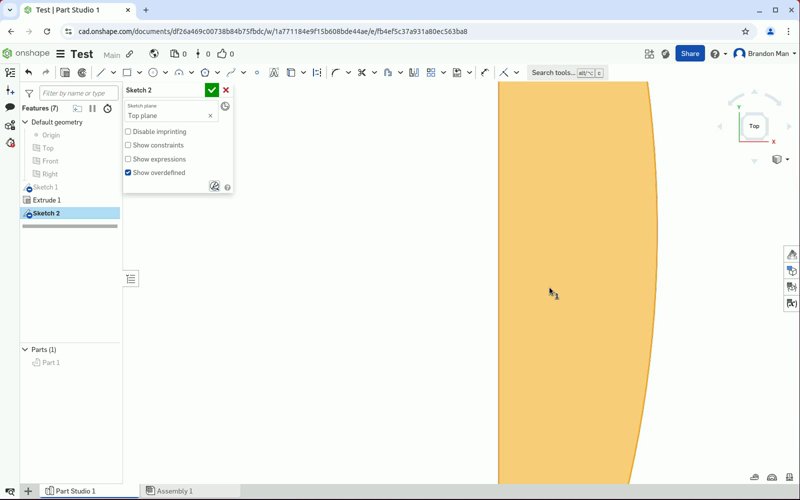
scroll(-6)
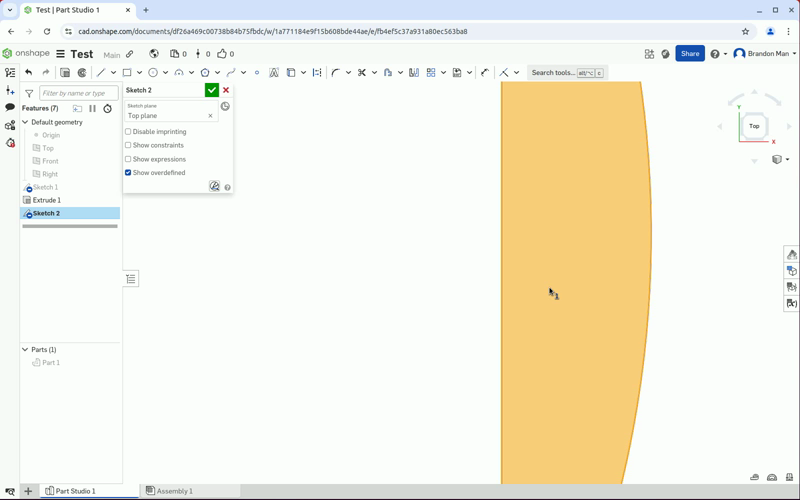
scroll(-6)
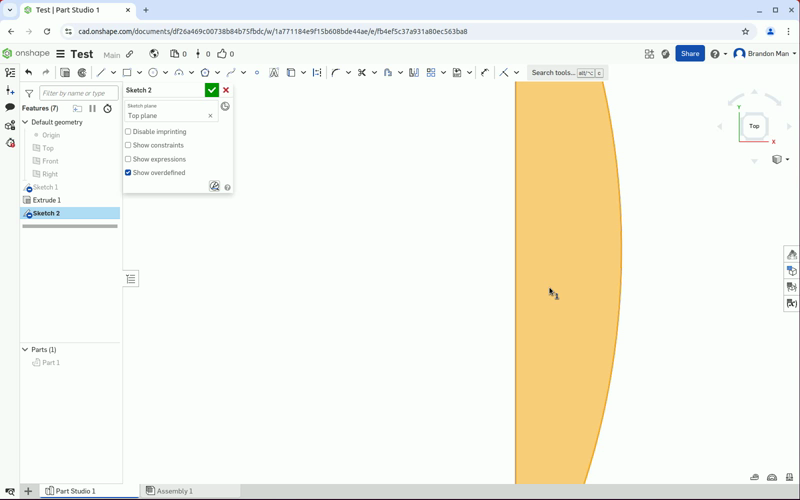
scroll(-6)
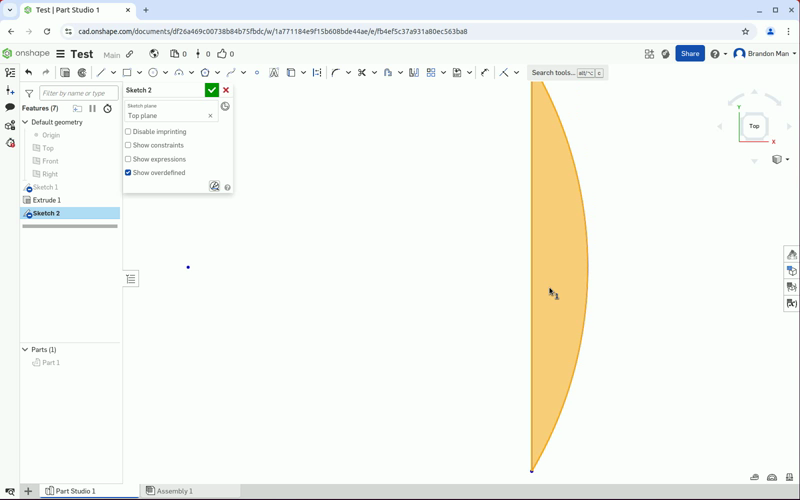
scroll(-6)
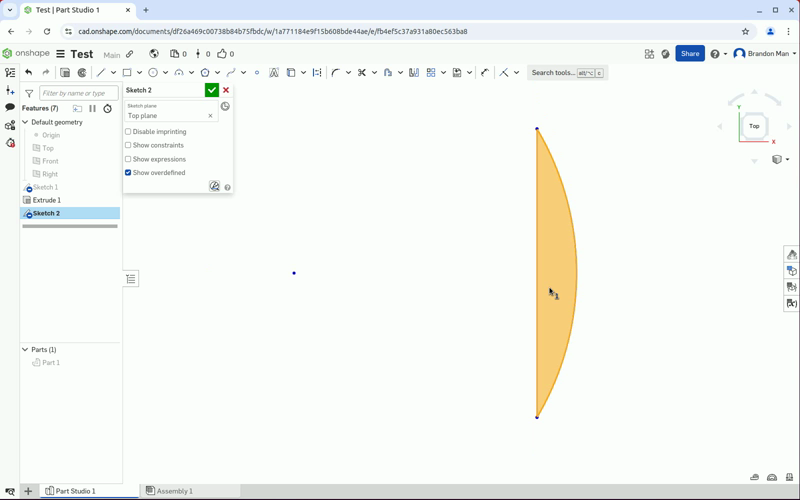
scroll(-6)
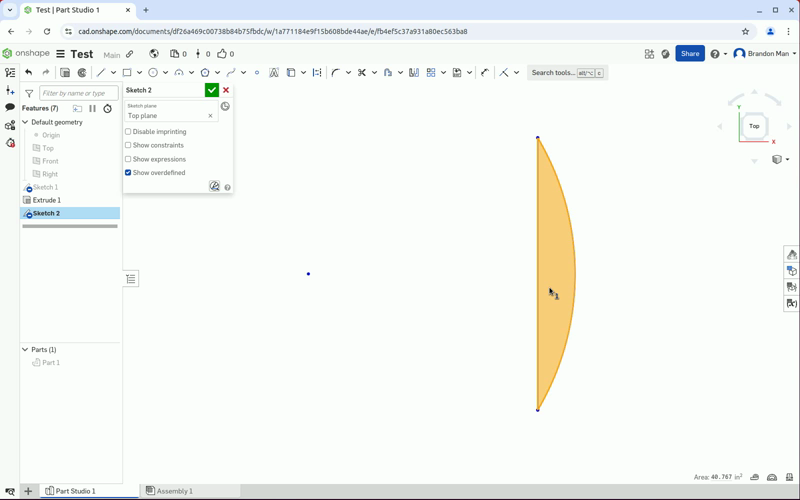
scroll(-6)
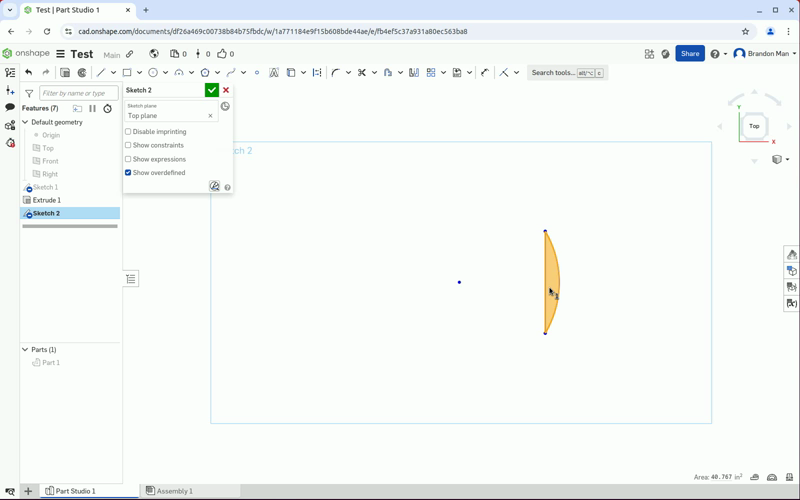
mouse_move(73, 352)
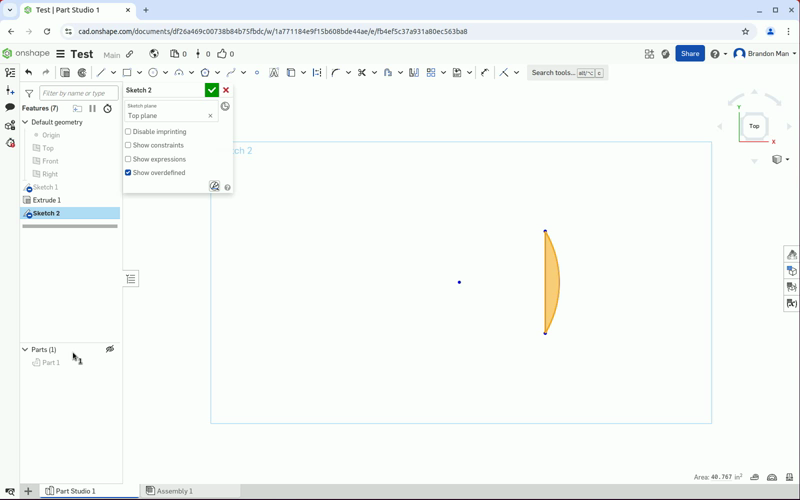
key(shift+y)
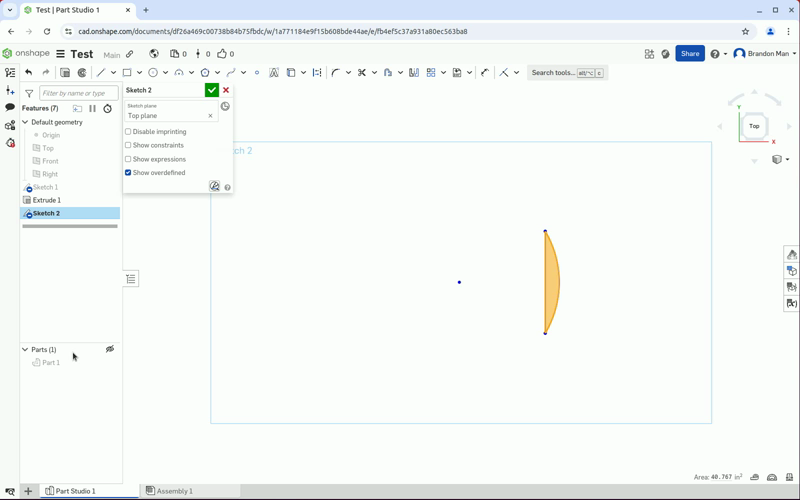
key(shift+e)
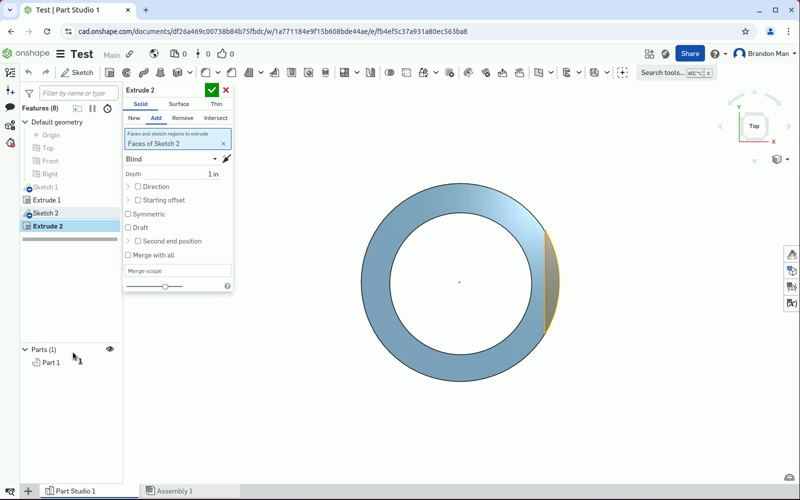
mouse_move(143, 106)
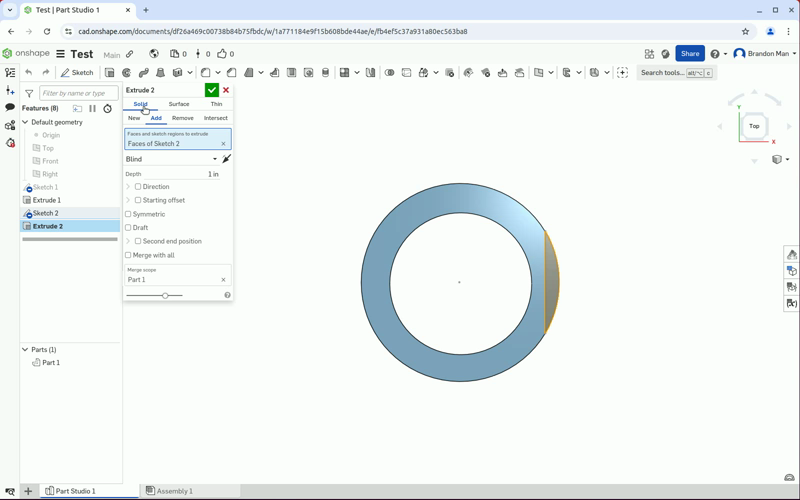
click(143, 106)
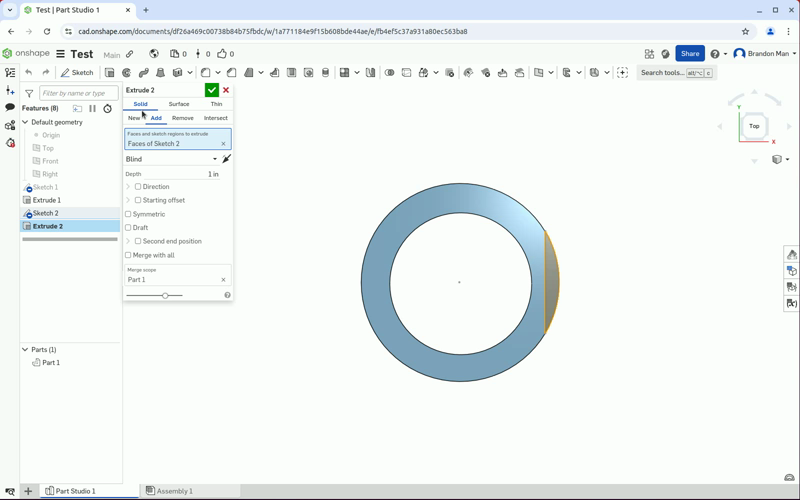
mouse_move(137, 120)
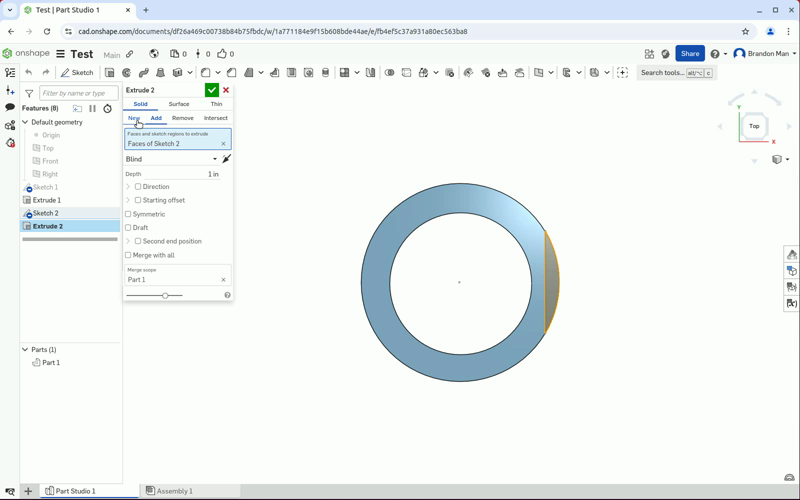
click(137, 120)
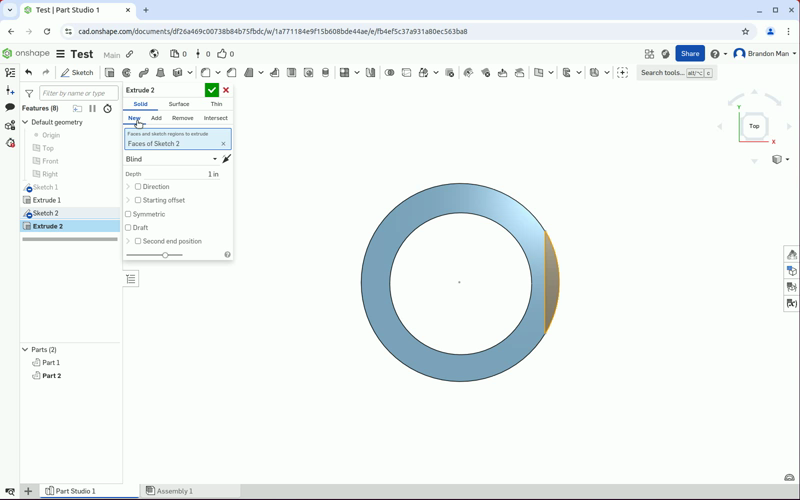
key(tab, 4)
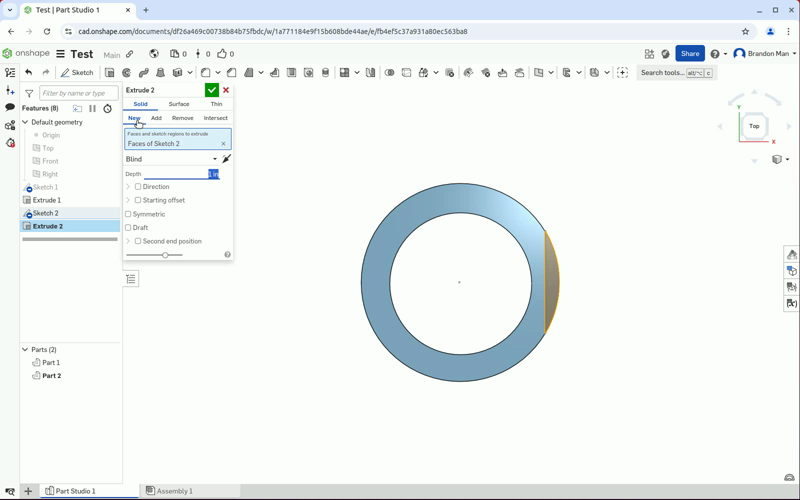
text(2.407)
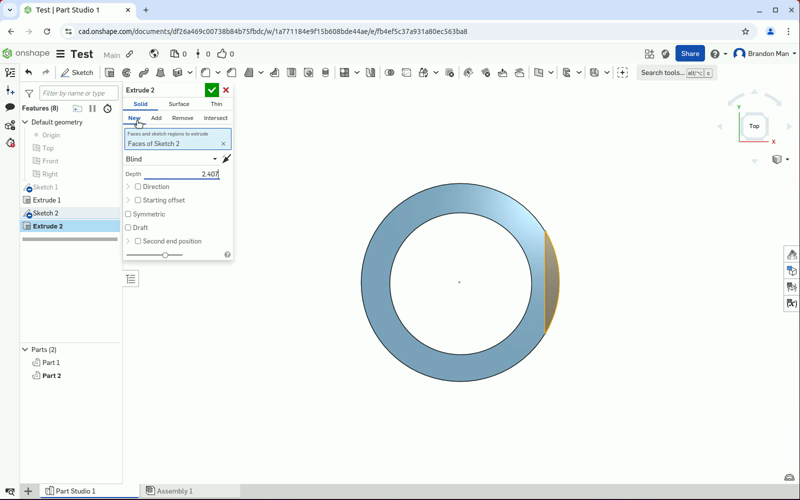
key(enter)
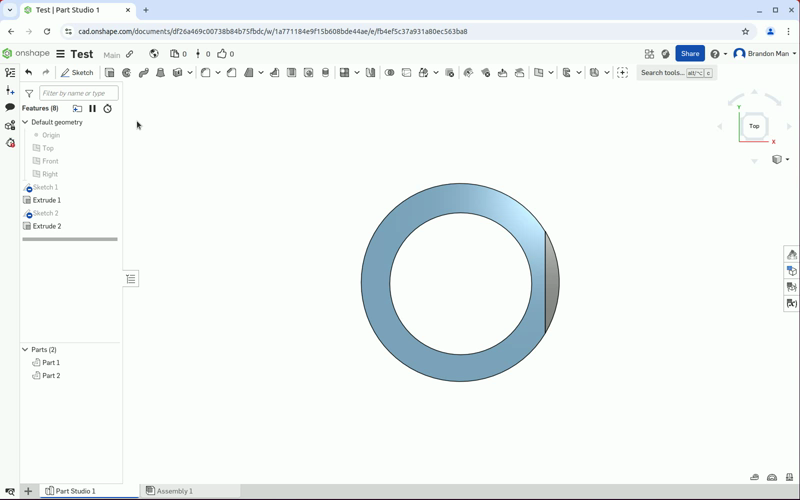
key(shift+h)
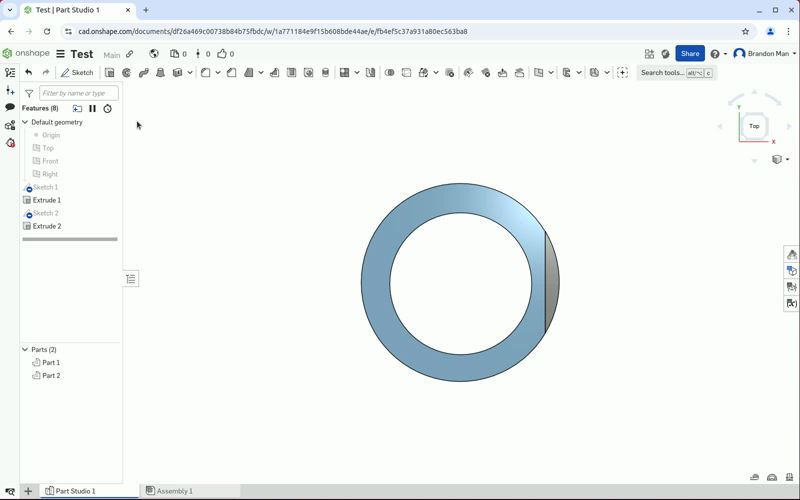
key(shift+h)
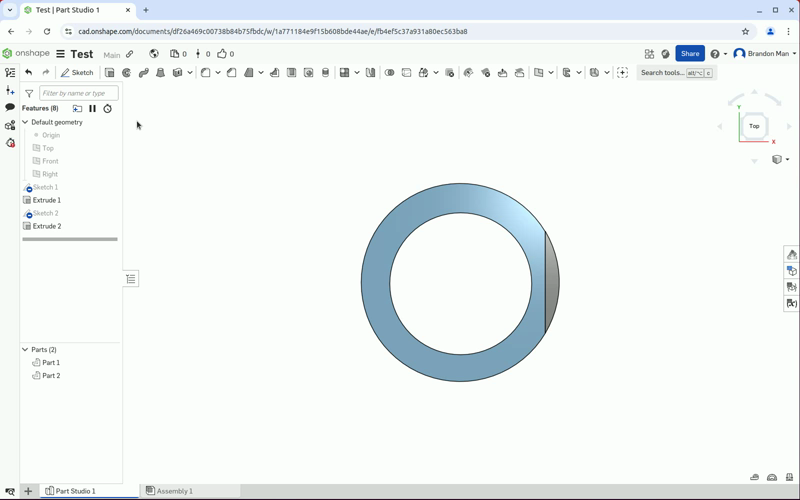
mouse_move(73, 189)
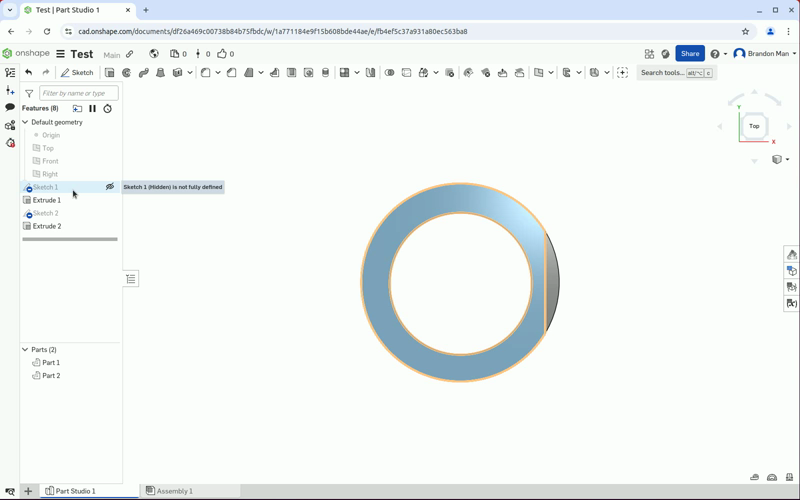
click(73, 189)
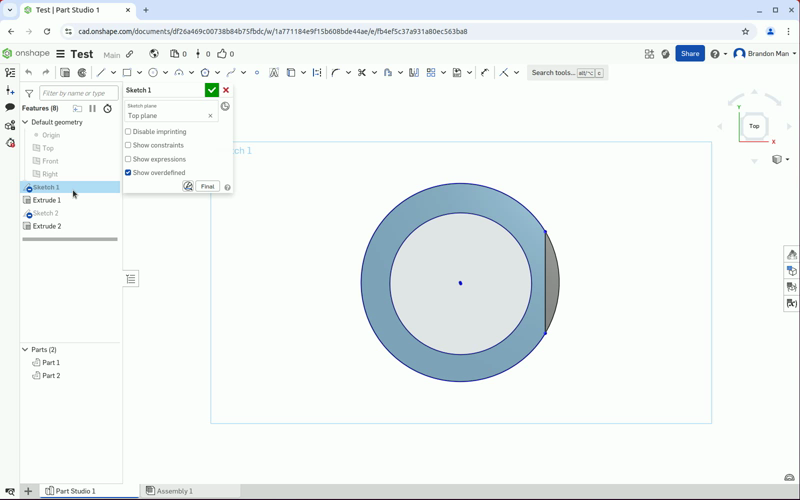
mouse_move(229, 92)
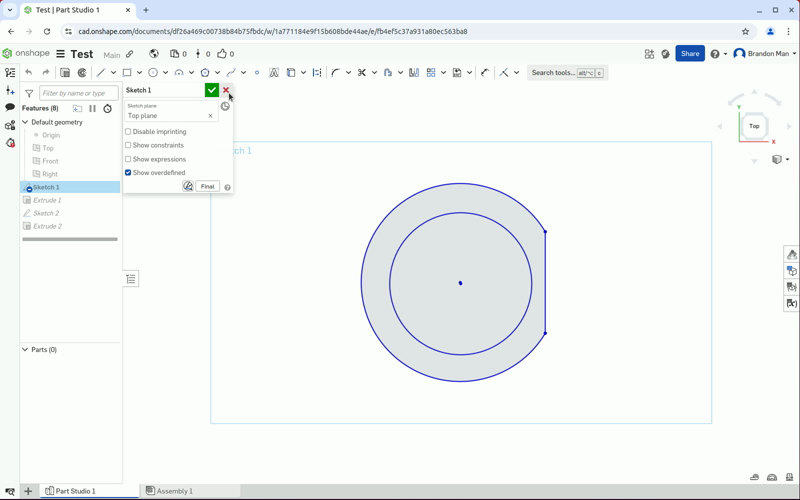
click(229, 92)
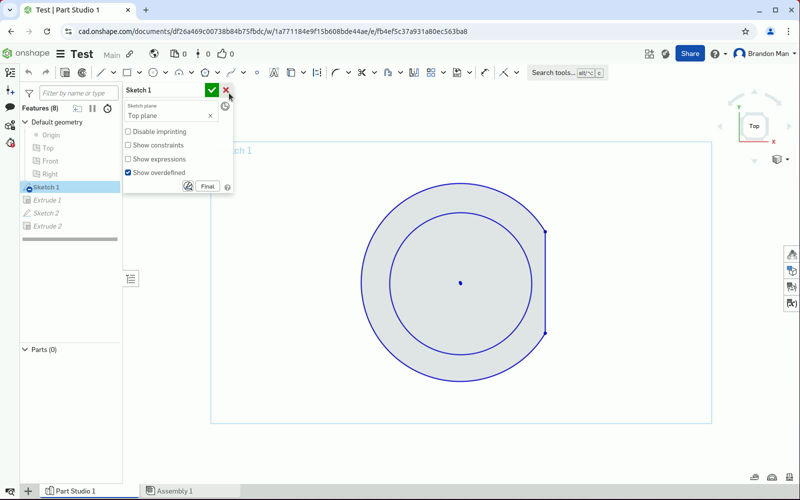
key(shift+s)
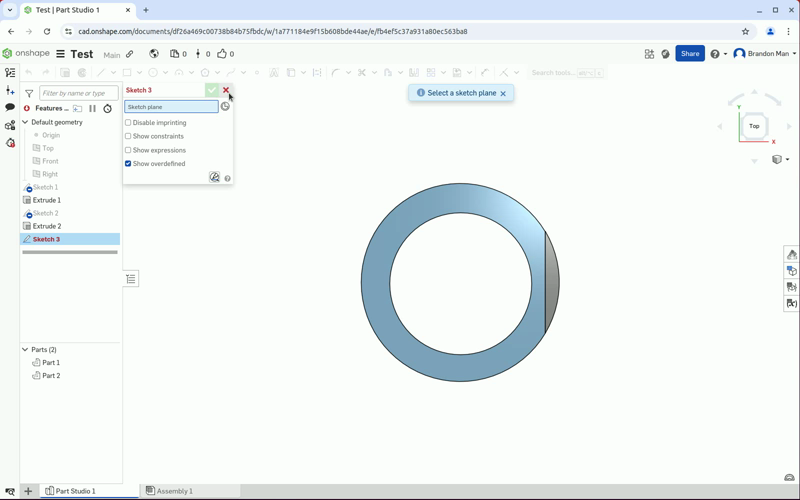
mouse_move(73, 150)
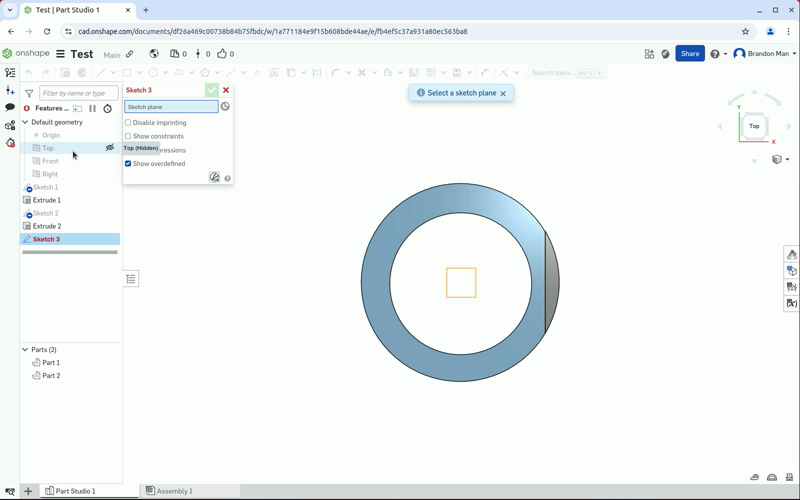
click(73, 150)
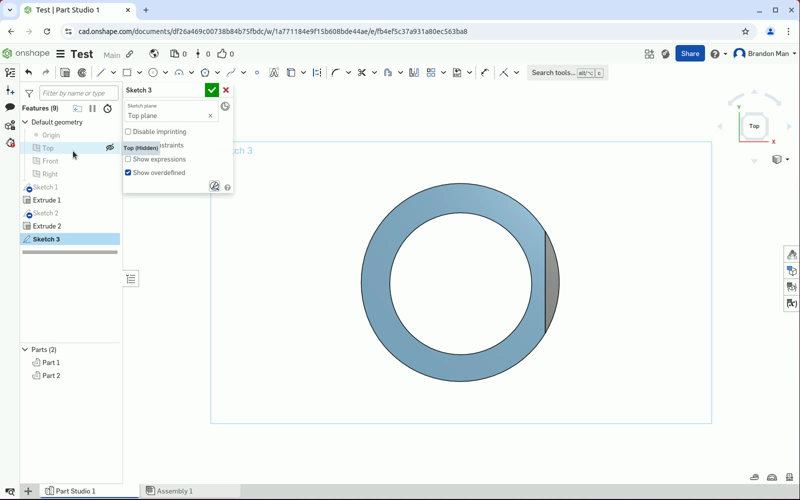
mouse_move(73, 352)
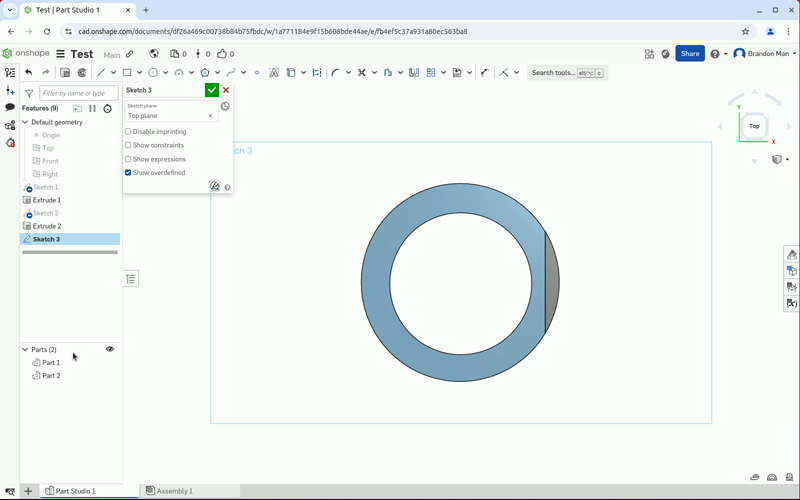
key(y)
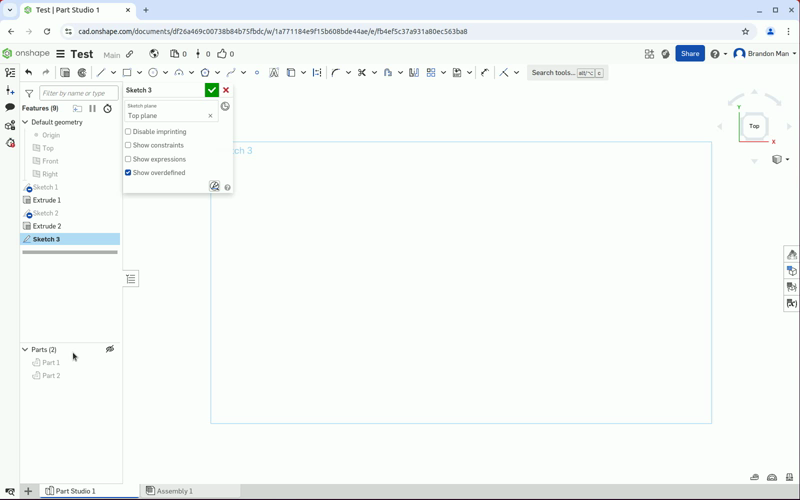
key(l)
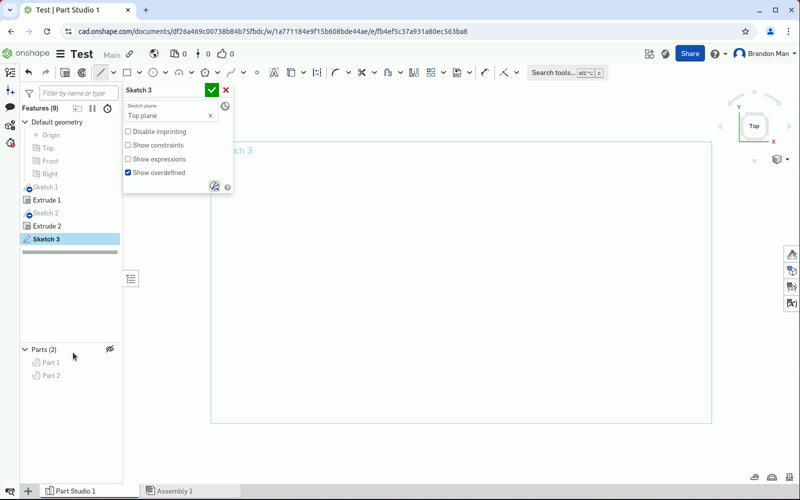
key_down(shift)
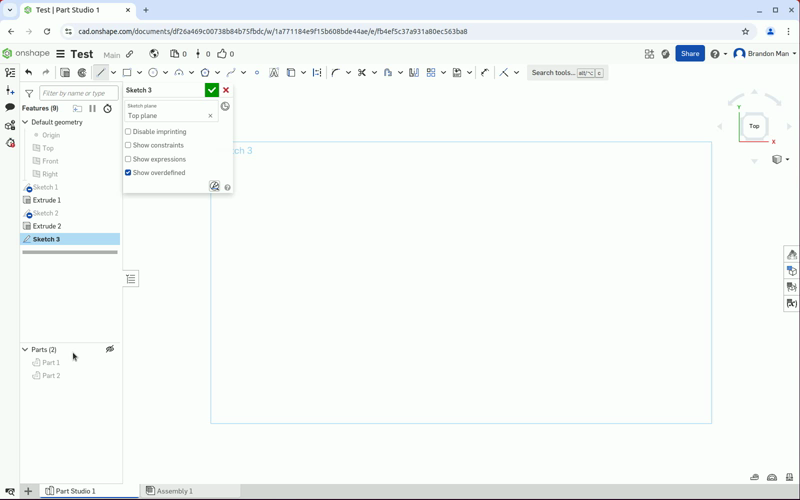
mouse_move(545, 381)
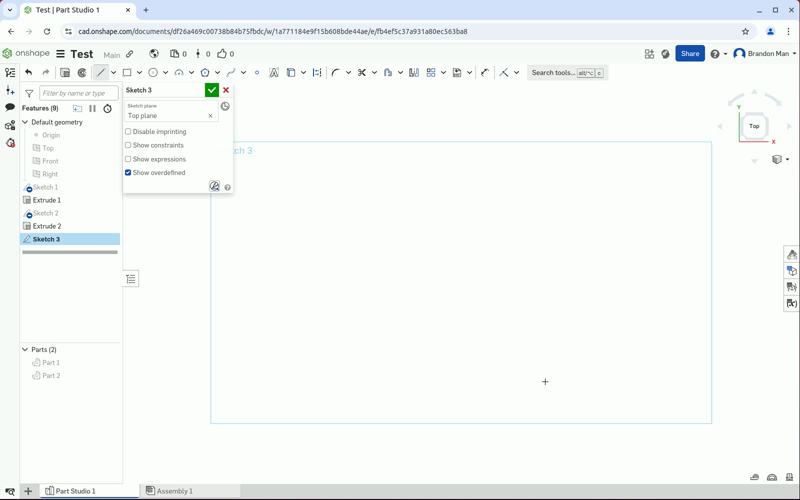
click(545, 381)
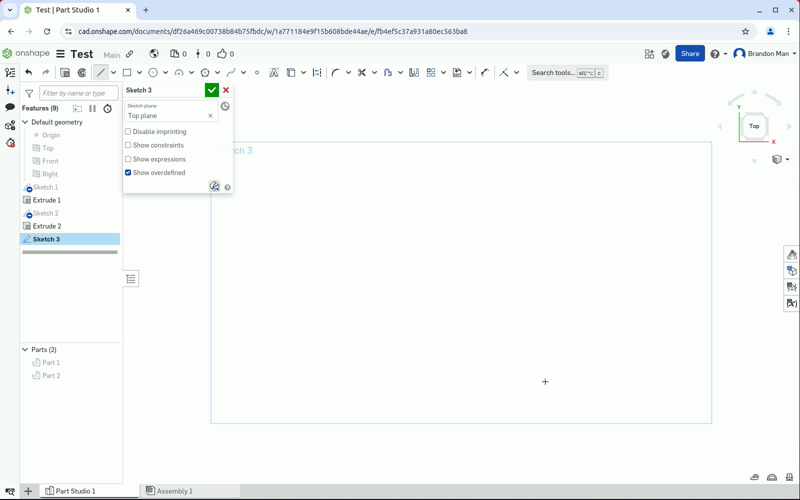
key_up(shift)
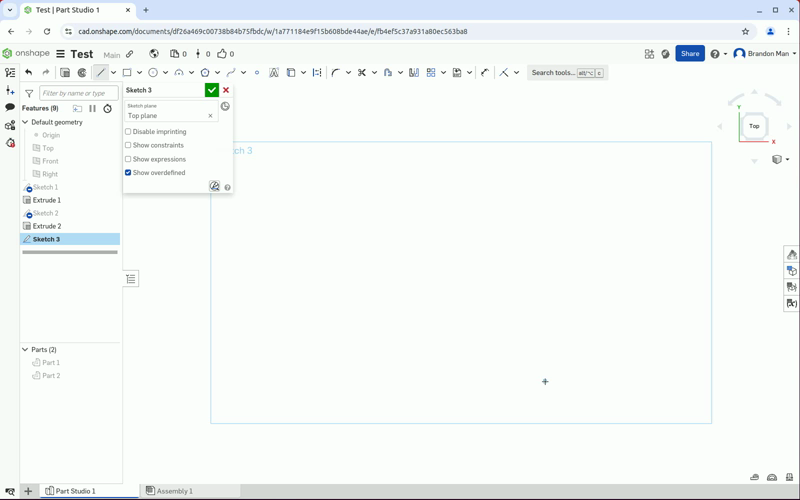
key_down(shift)
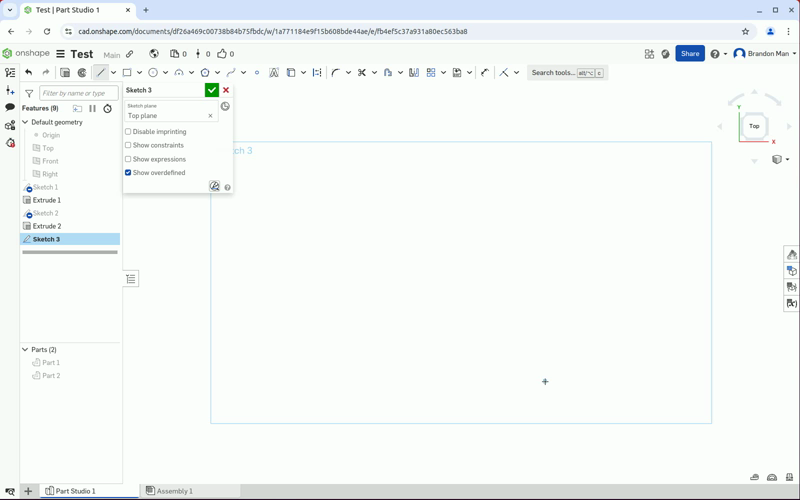
mouse_move(575, 381)
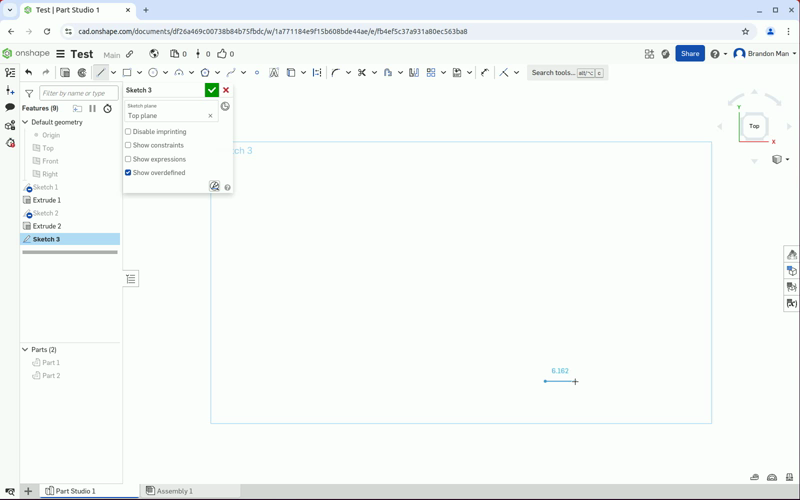
mouse_move(573, 381)
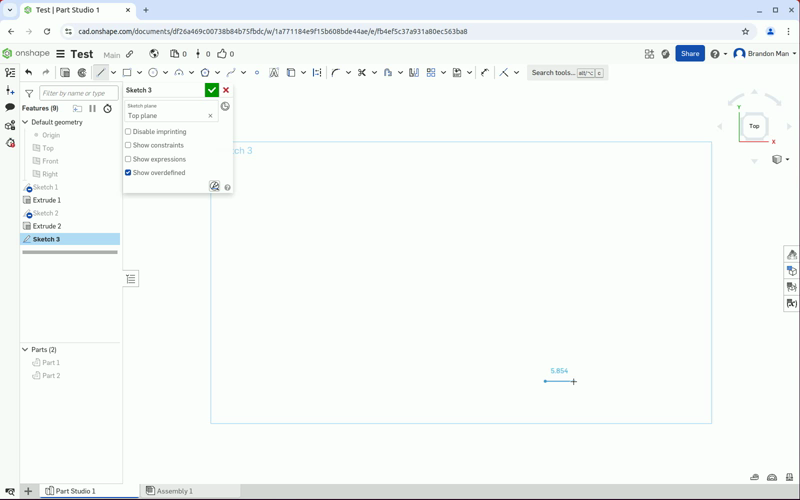
click(573, 381)
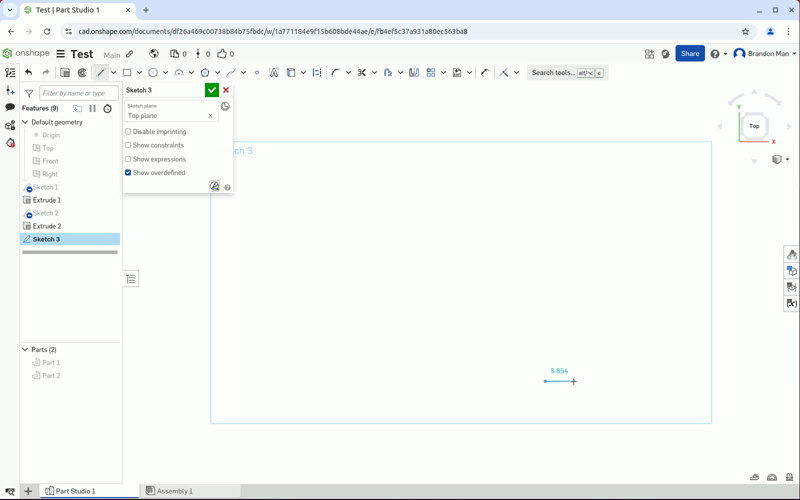
key_up(shift)
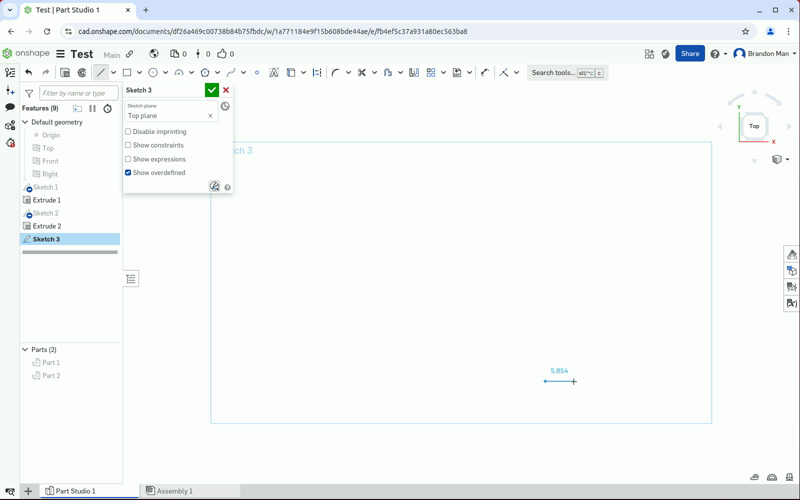
key_down(shift)
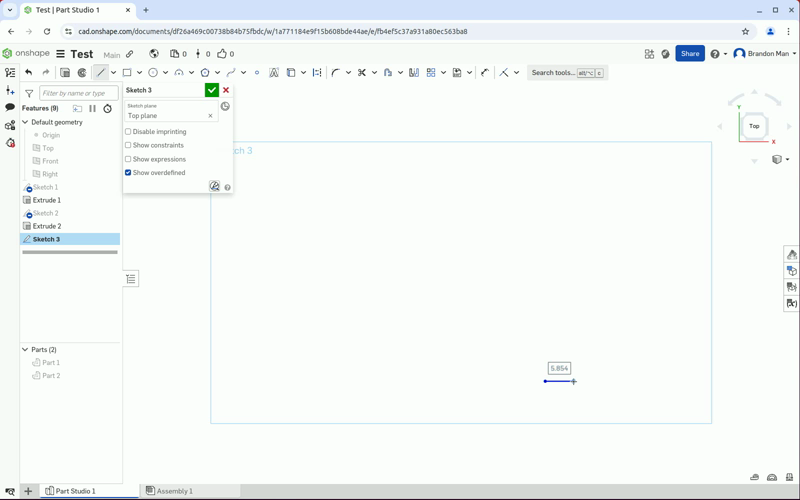
mouse_move(573, 185)
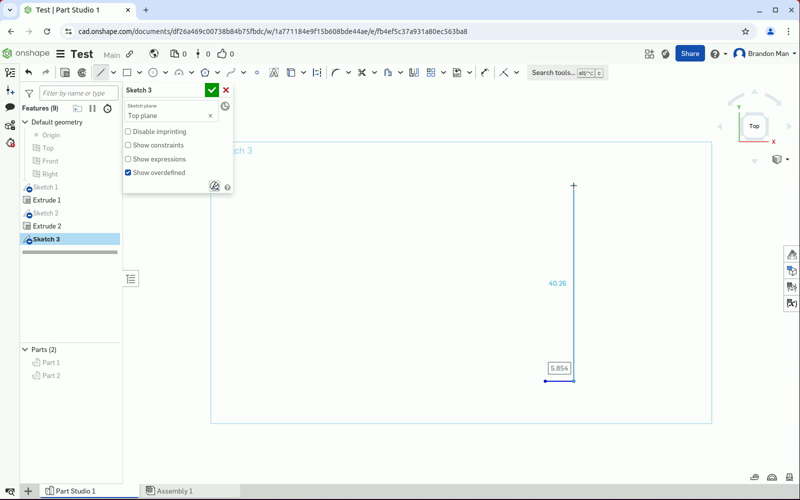
click(573, 185)
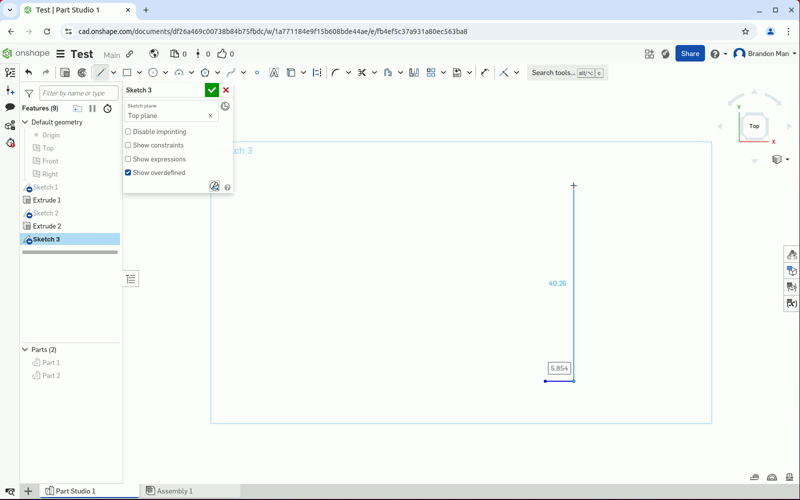
key_up(shift)
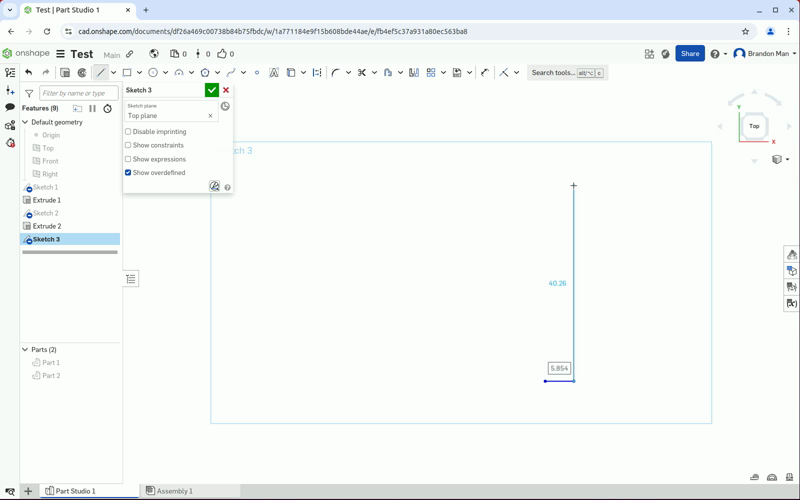
key_down(shift)
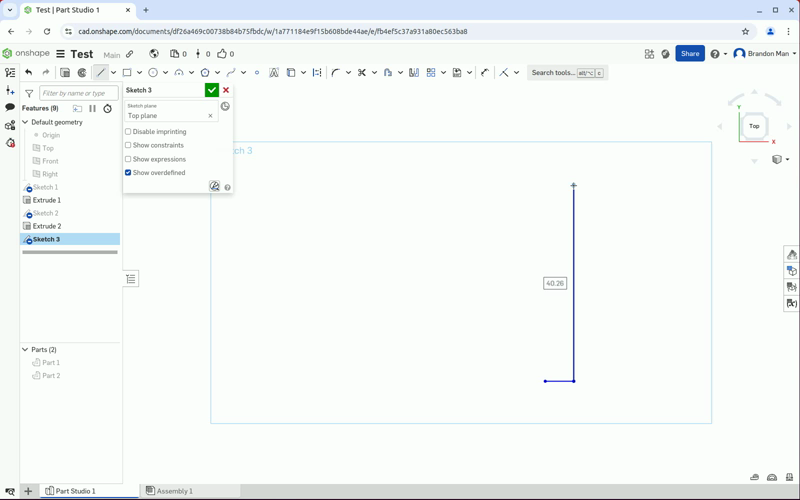
mouse_move(589, 185)
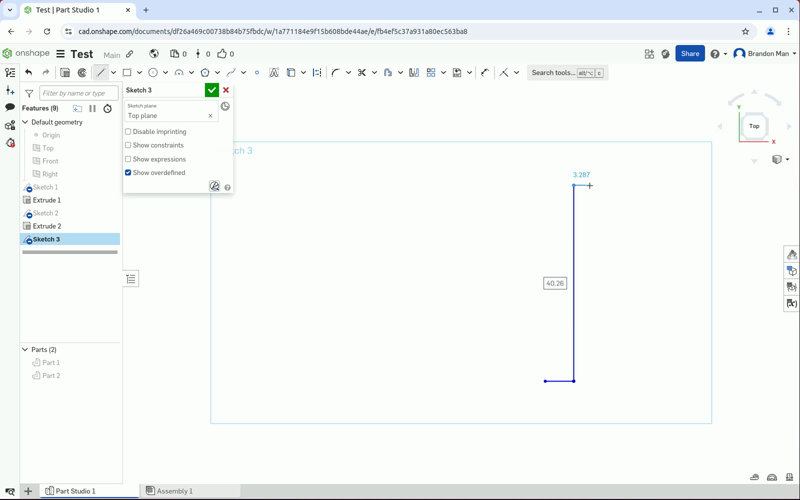
mouse_move(545, 185)
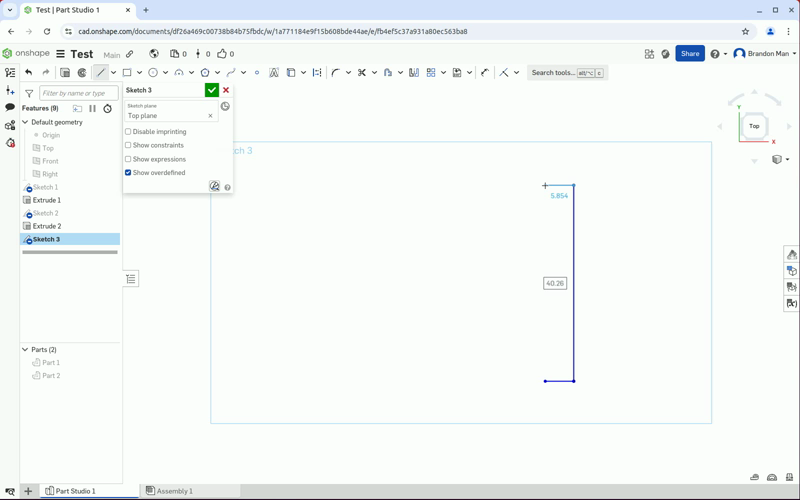
click(545, 185)
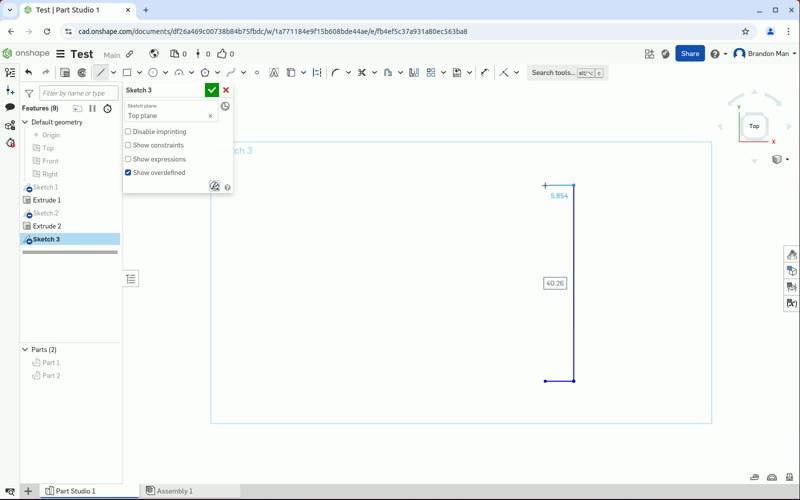
key_up(shift)
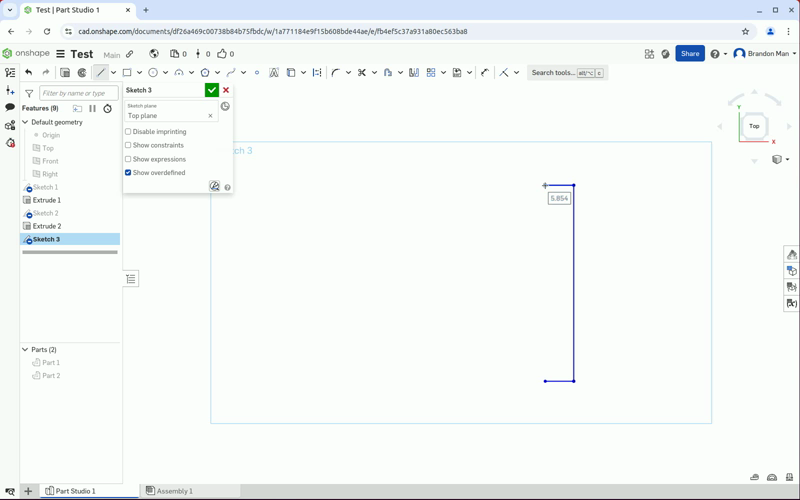
key_down(shift)
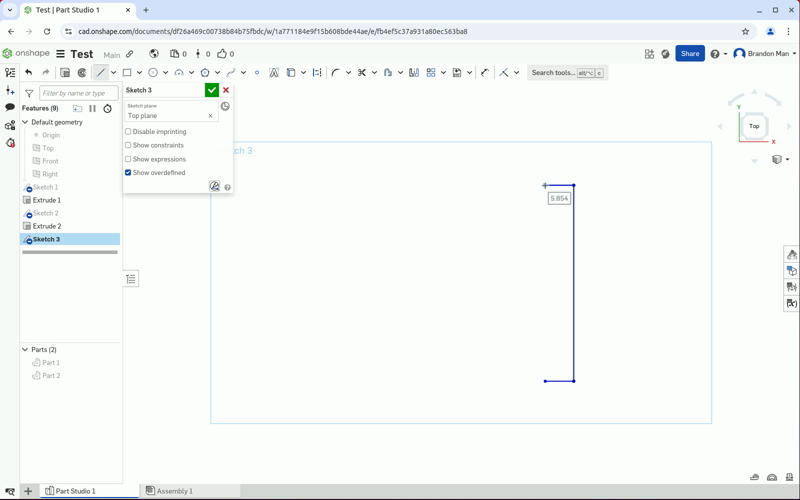
mouse_move(575, 185)
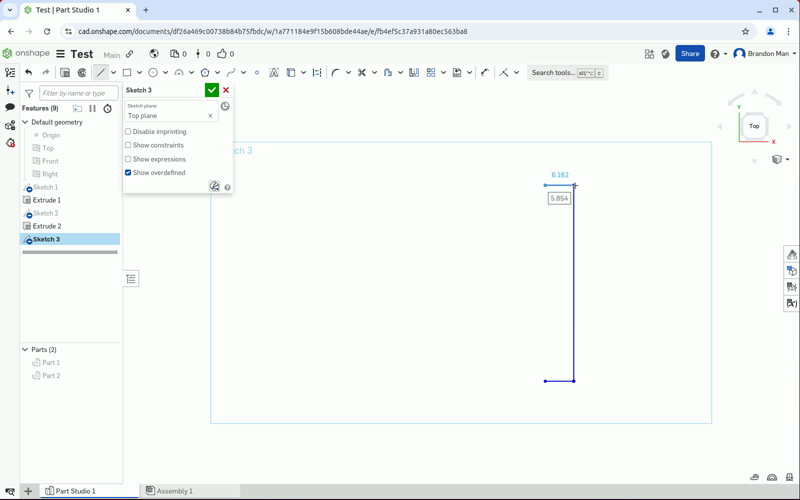
mouse_move(545, 232)
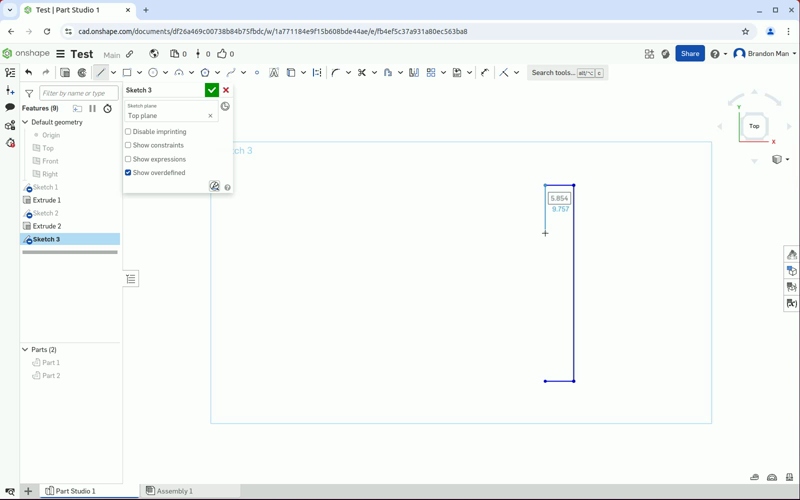
click(545, 232)
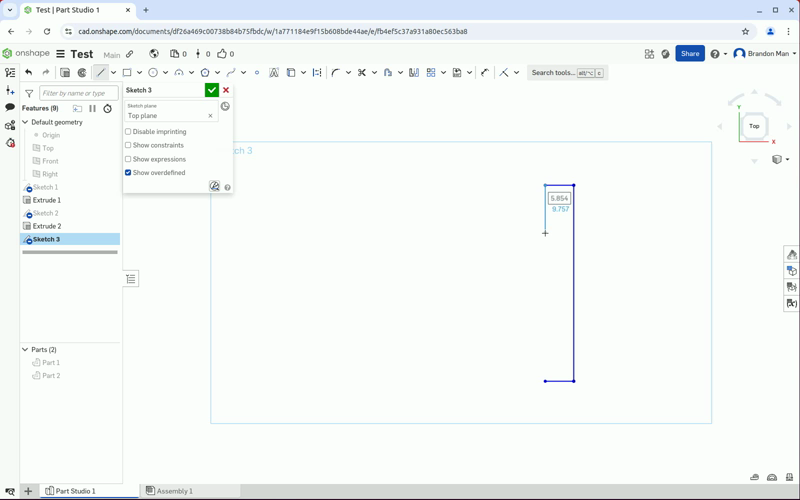
key_up(shift)
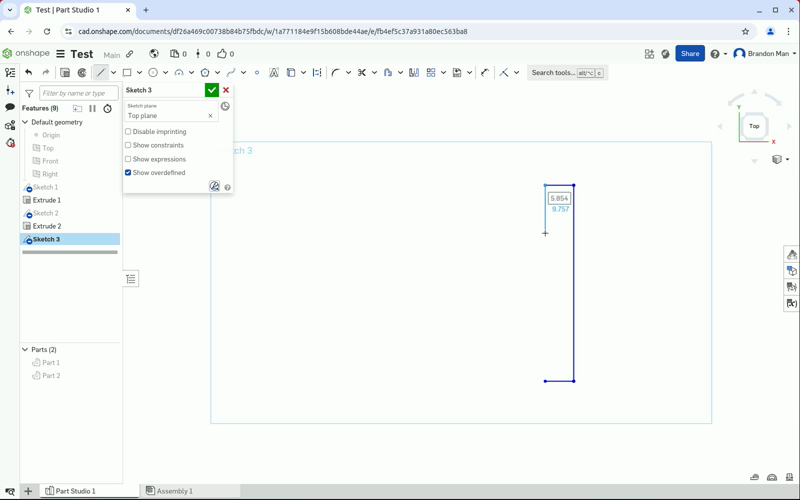
key(esc)
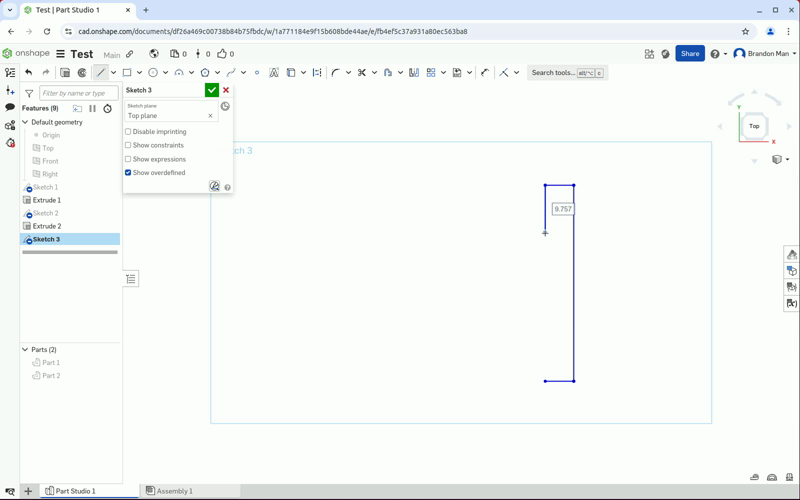
key(a)
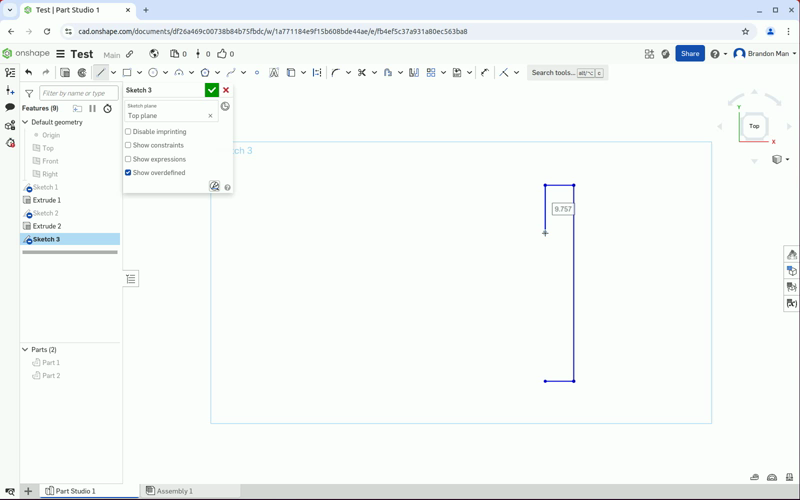
mouse_move(545, 232)
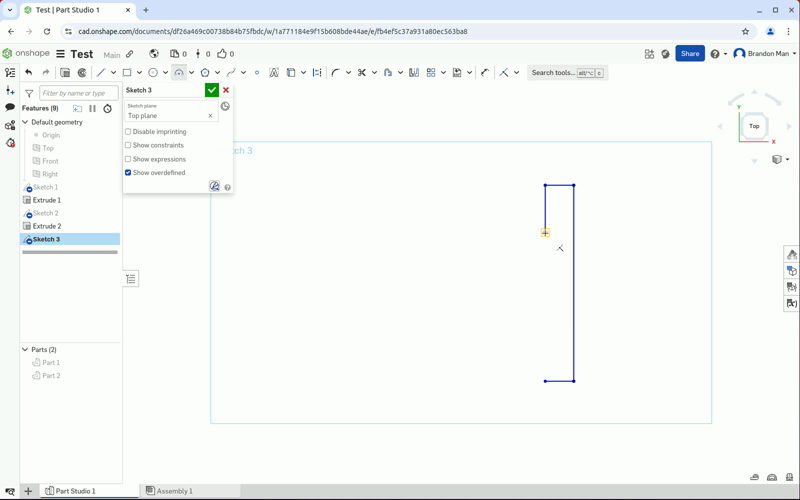
click(545, 232)
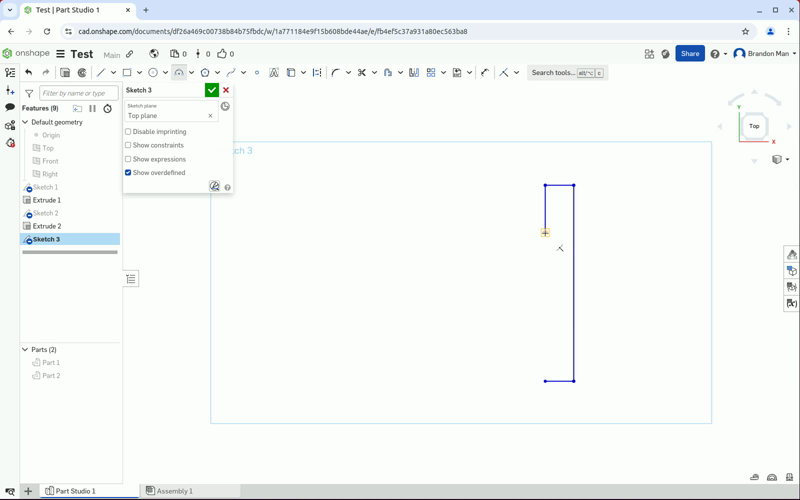
key_down(shift)
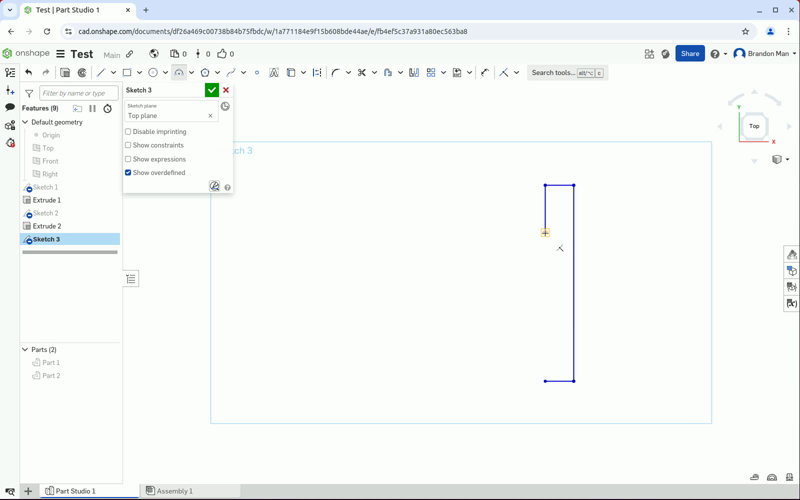
mouse_move(545, 333)
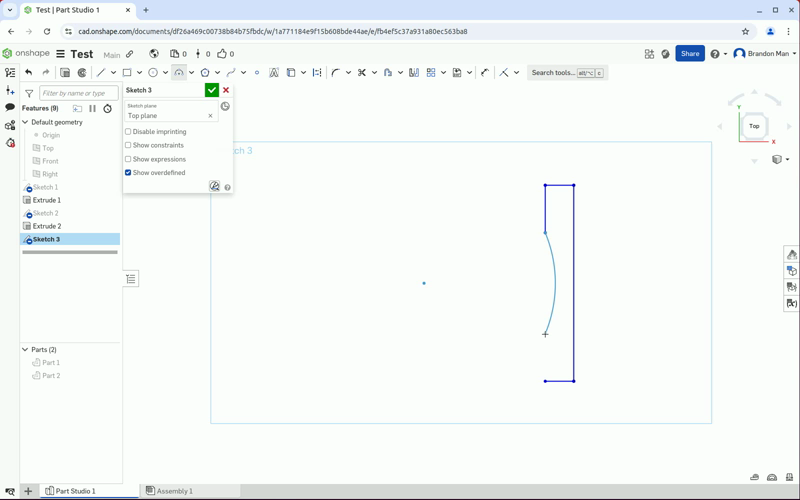
click(545, 333)
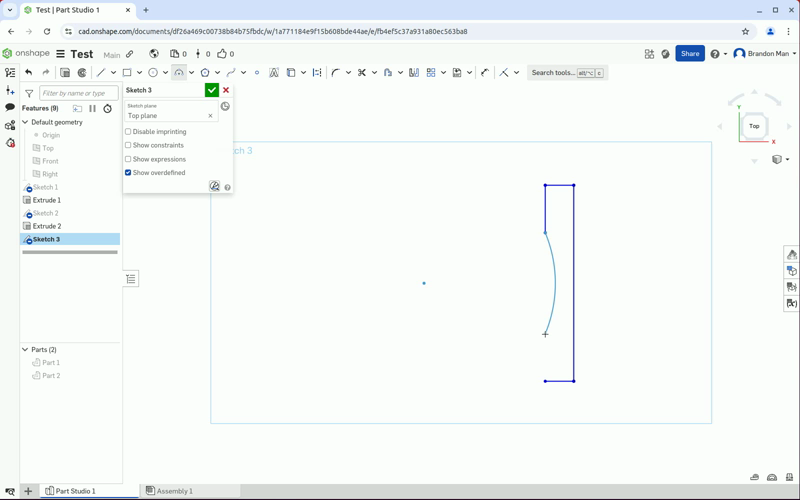
mouse_move(559, 283)
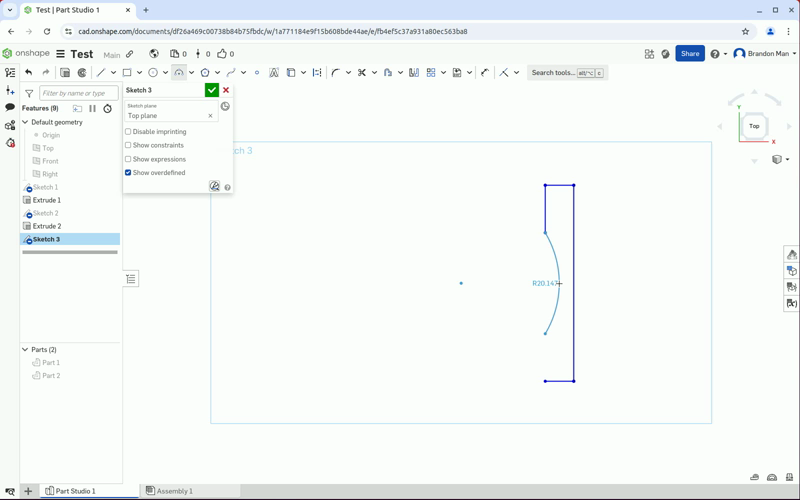
click(559, 283)
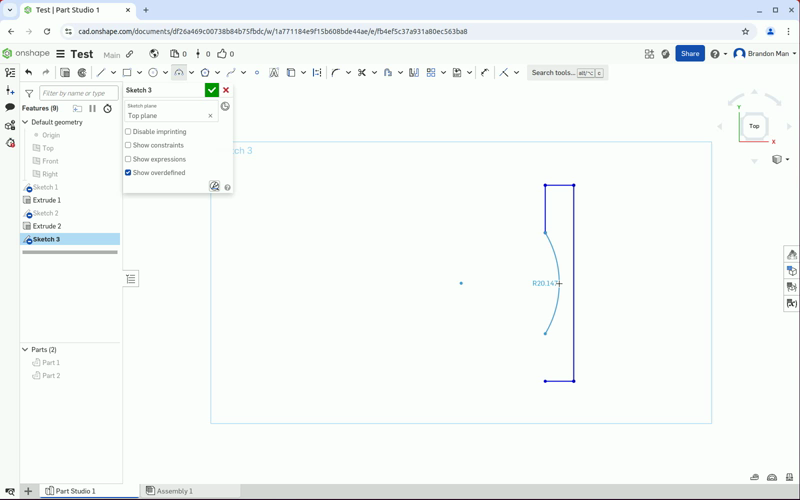
key_up(shift)
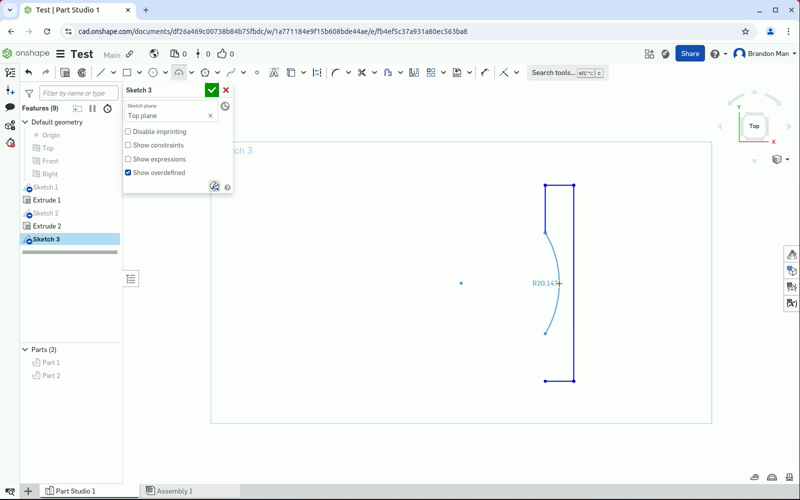
key(esc)
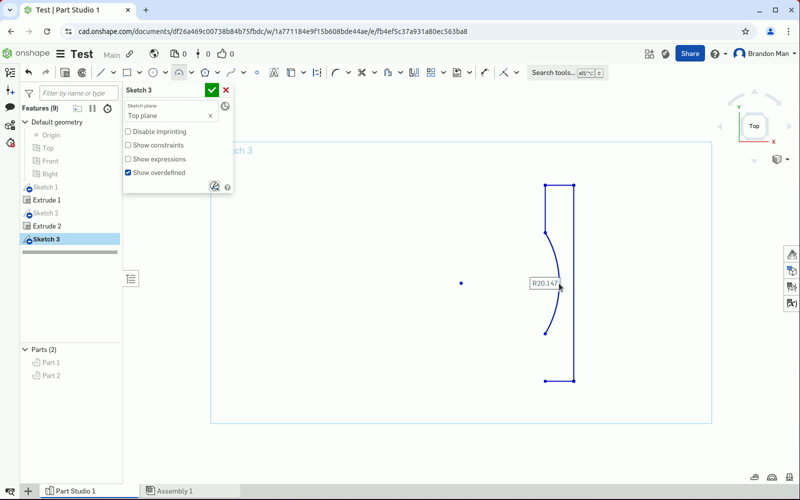
key(l)
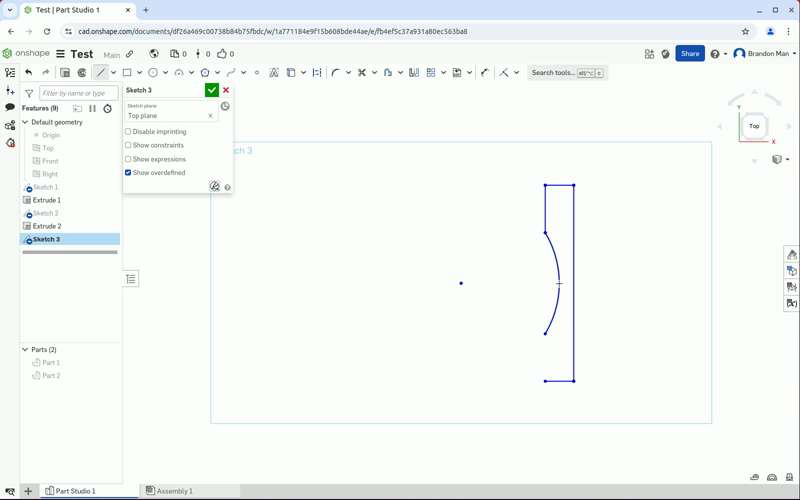
mouse_move(545, 333)
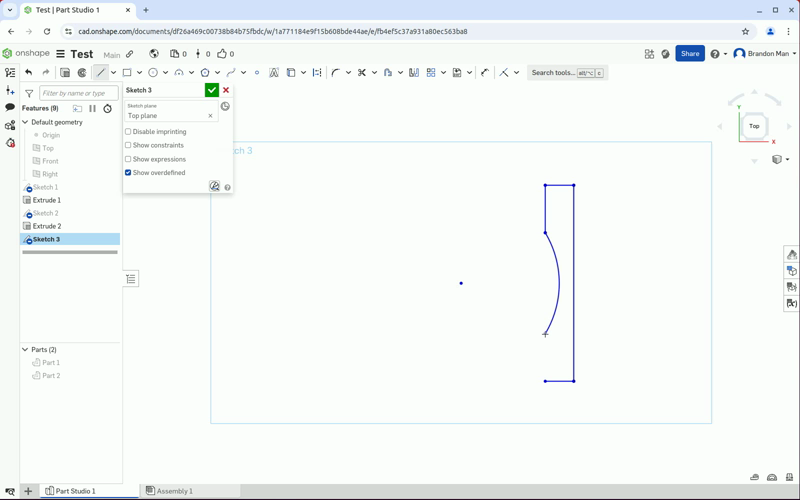
click(545, 333)
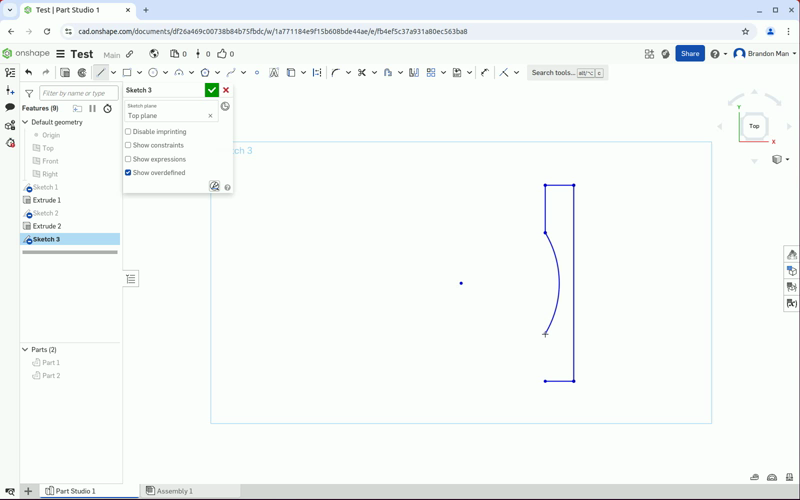
mouse_move(575, 333)
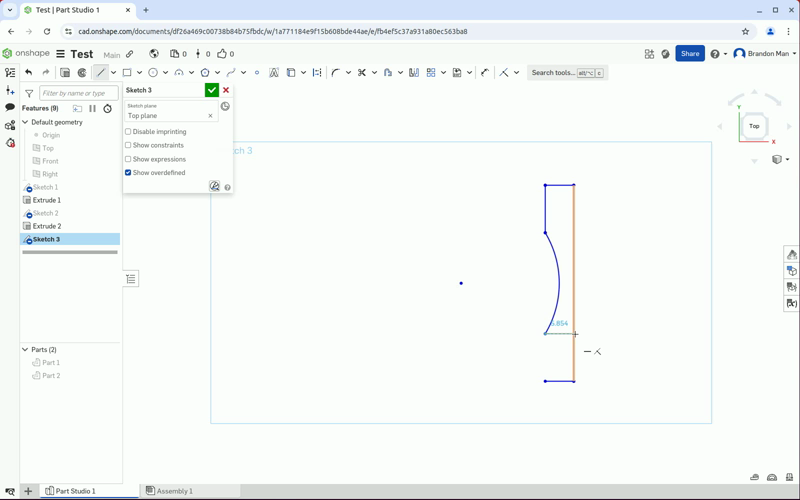
key_down(shift)
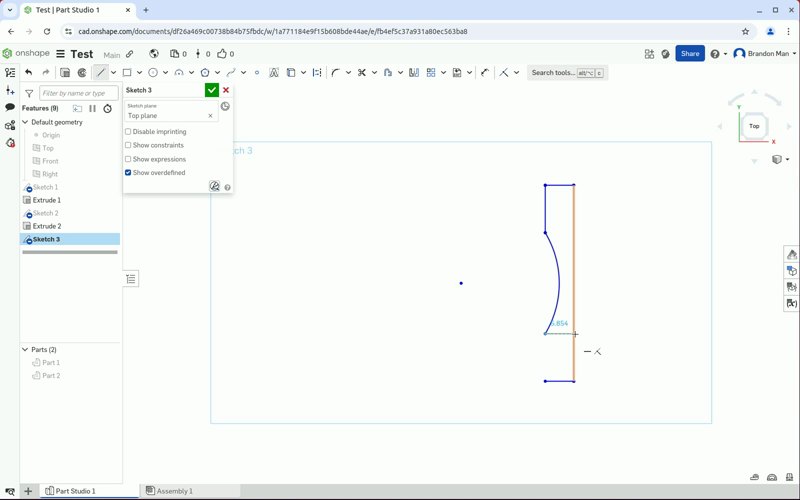
mouse_move(545, 381)
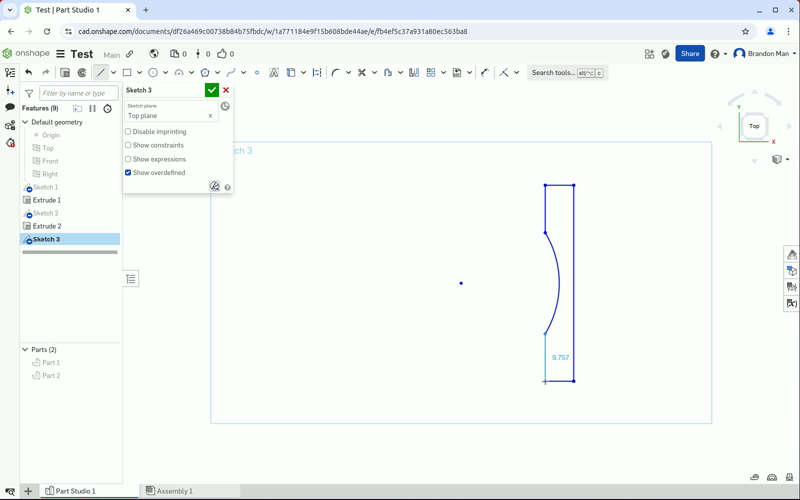
key_up(shift)
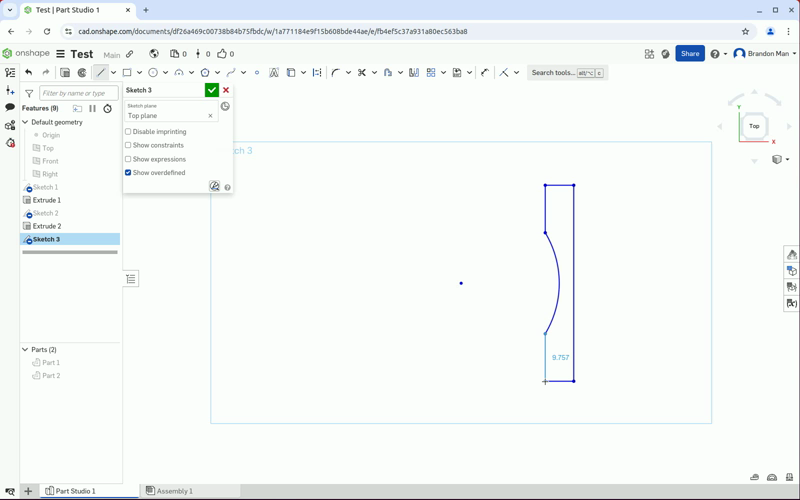
click(545, 381)
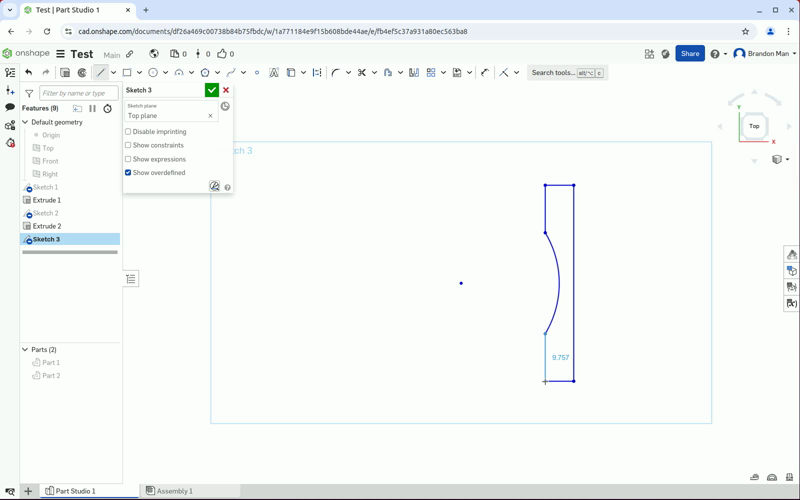
key(esc)
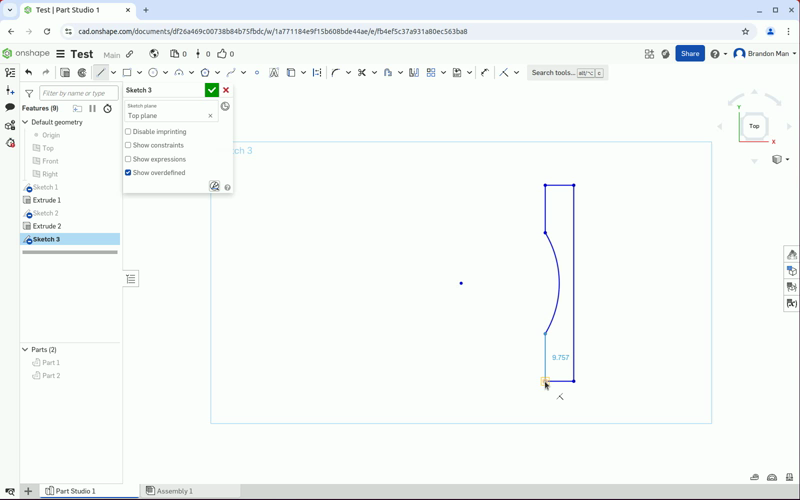
mouse_move(565, 203)
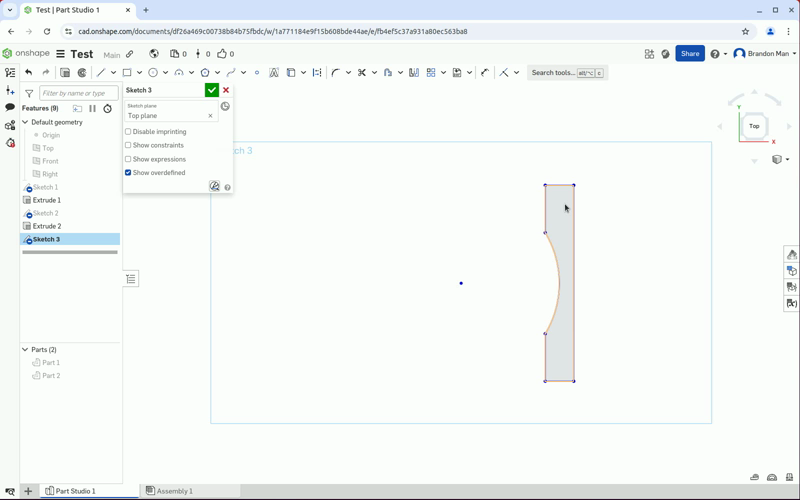
click(565, 203)
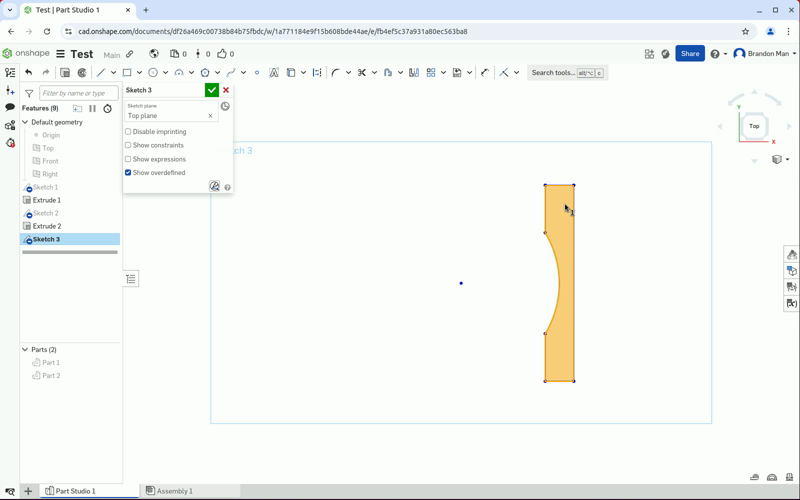
mouse_move(73, 352)
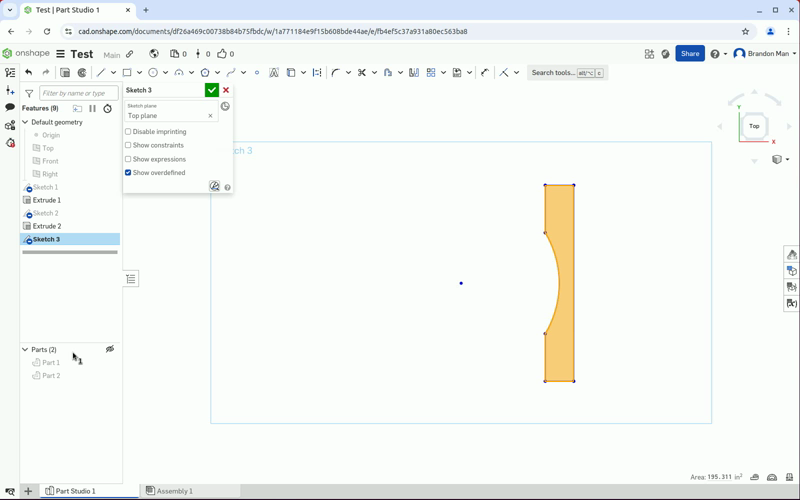
key(shift+y)
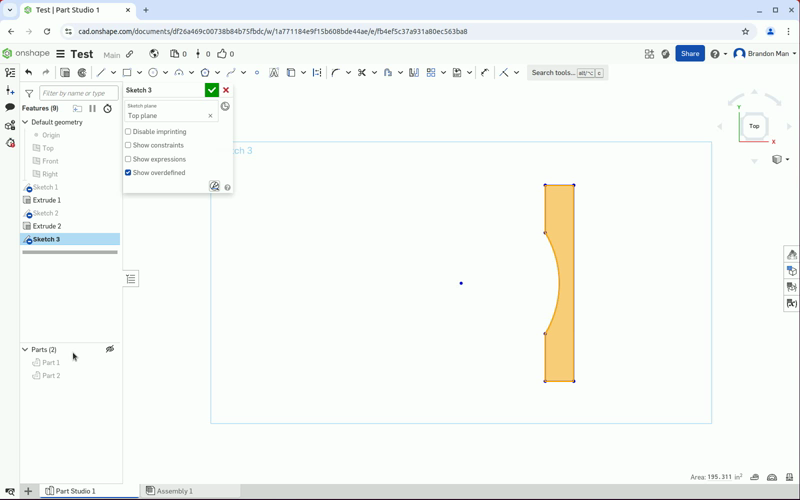
key(shift+e)
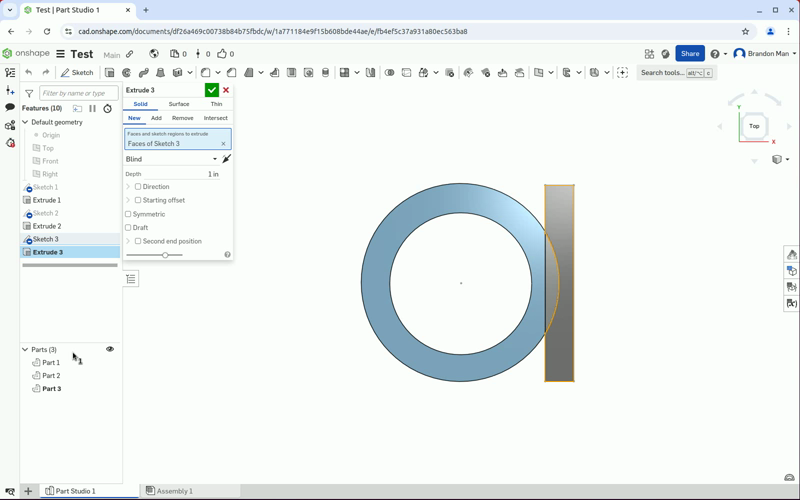
mouse_move(143, 106)
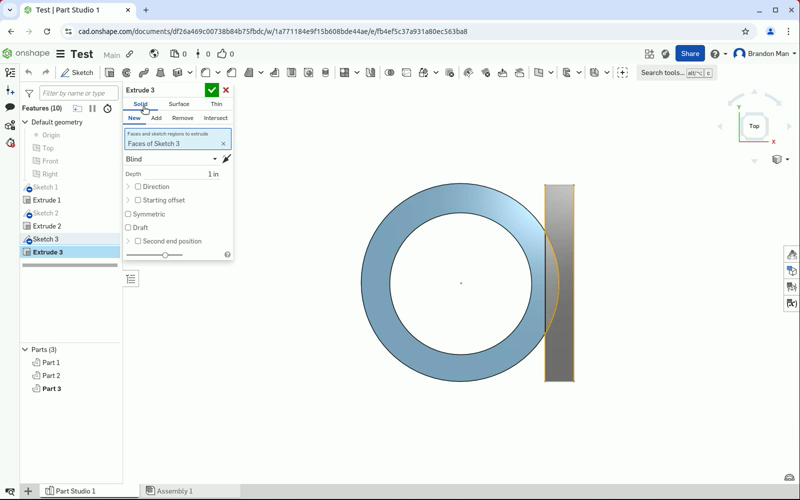
click(143, 106)
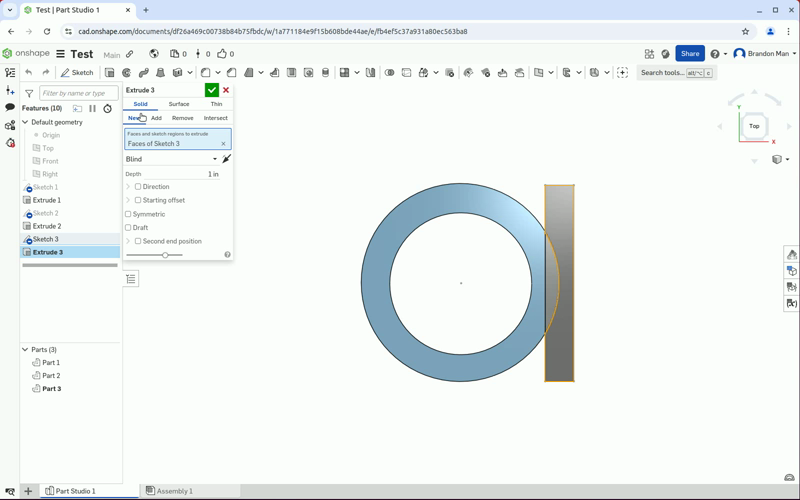
mouse_move(137, 120)
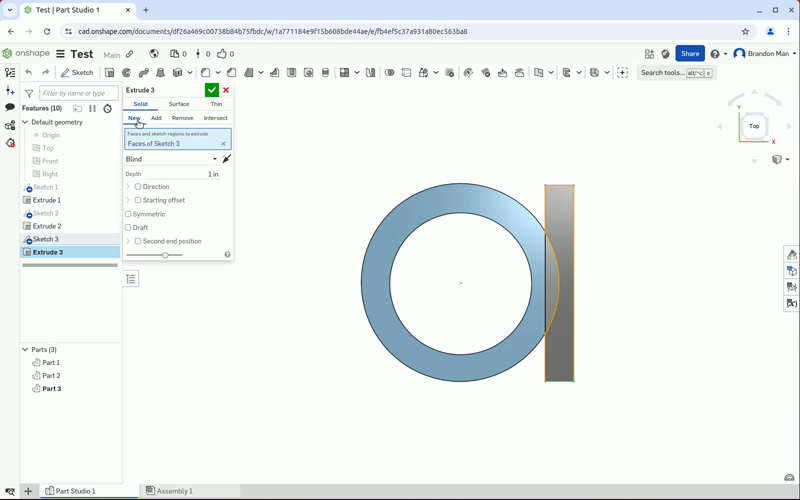
click(137, 120)
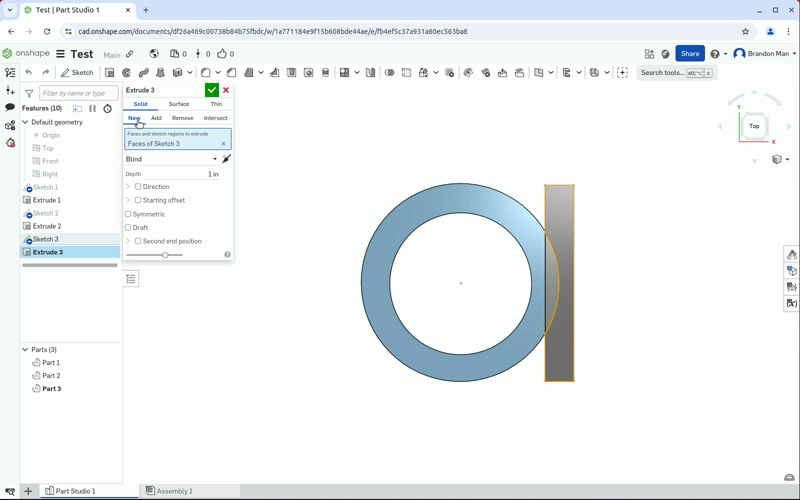
key(tab, 4)
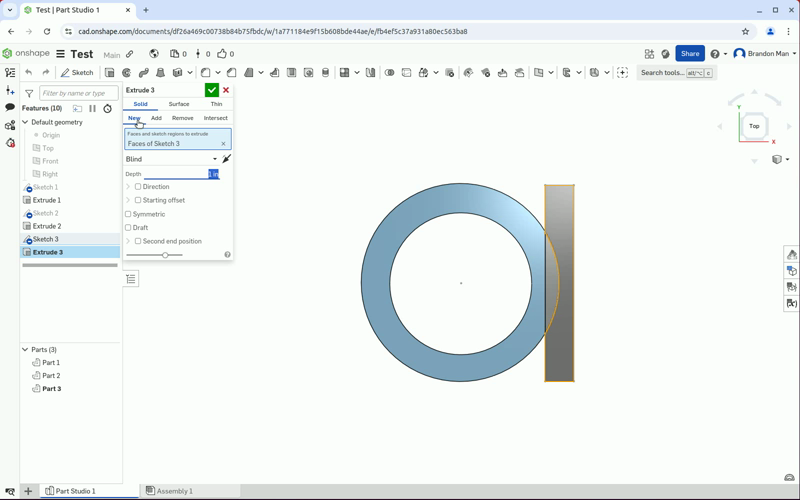
text(2.407)
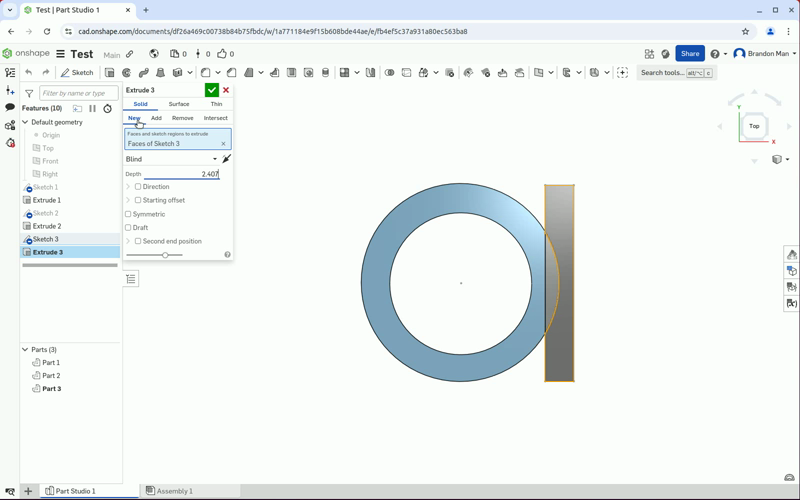
key(enter)
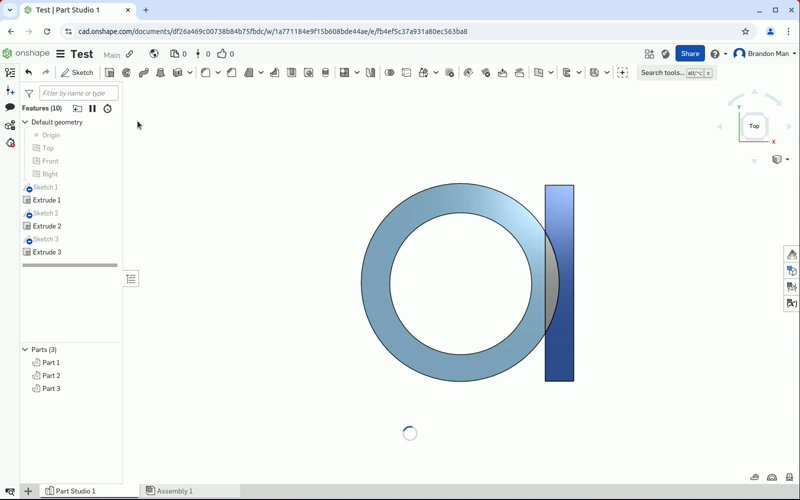
key(shift+h)
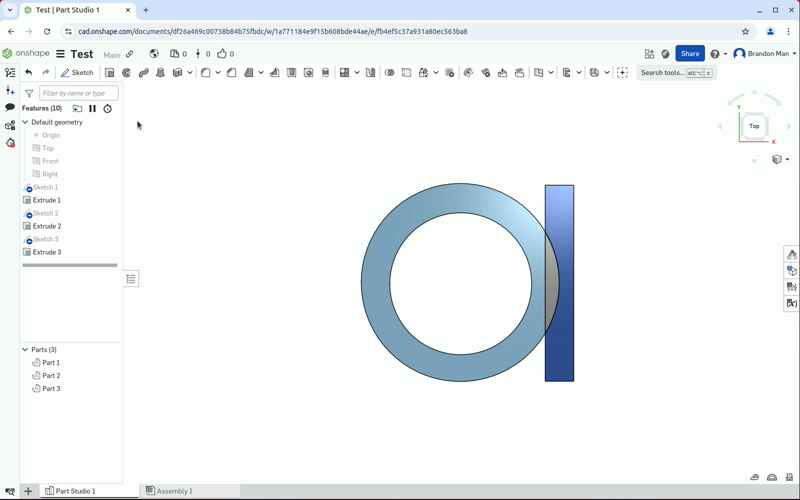
key(shift+h)
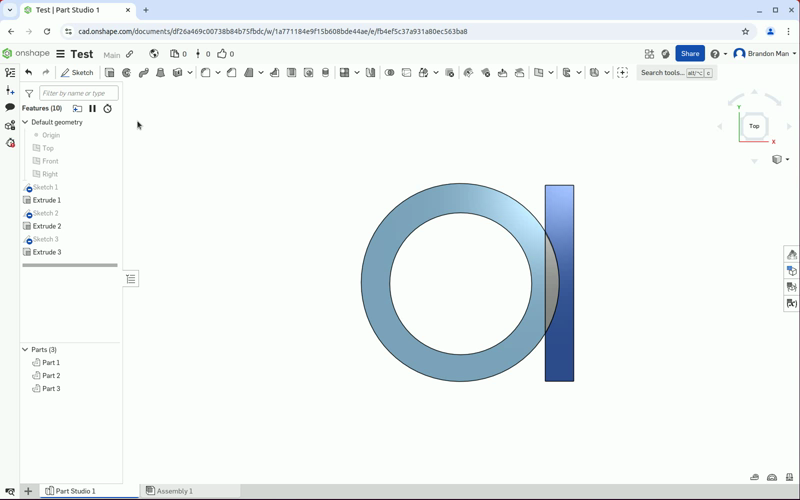
mouse_move(73, 189)
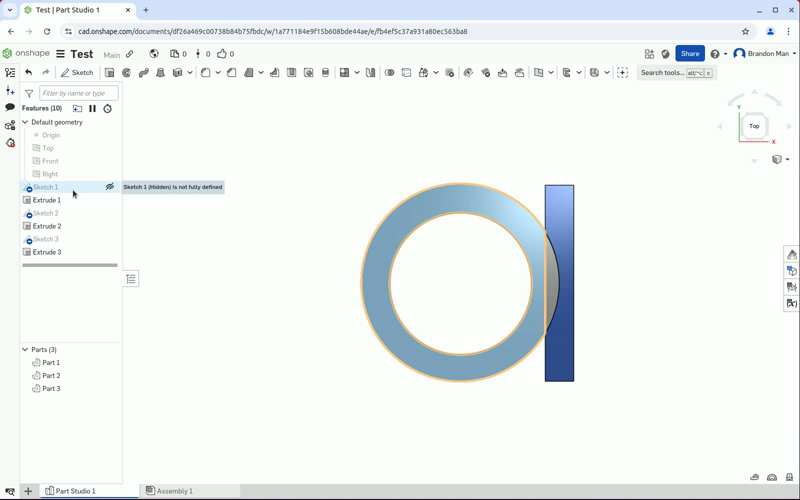
click(73, 189)
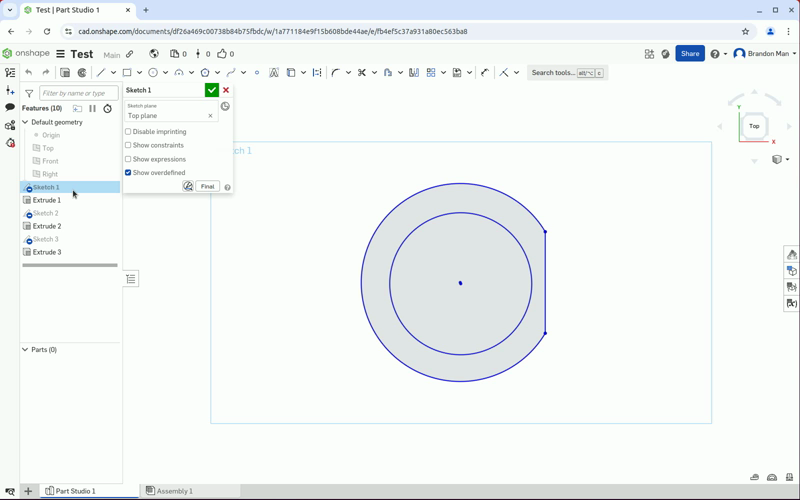
mouse_move(229, 92)
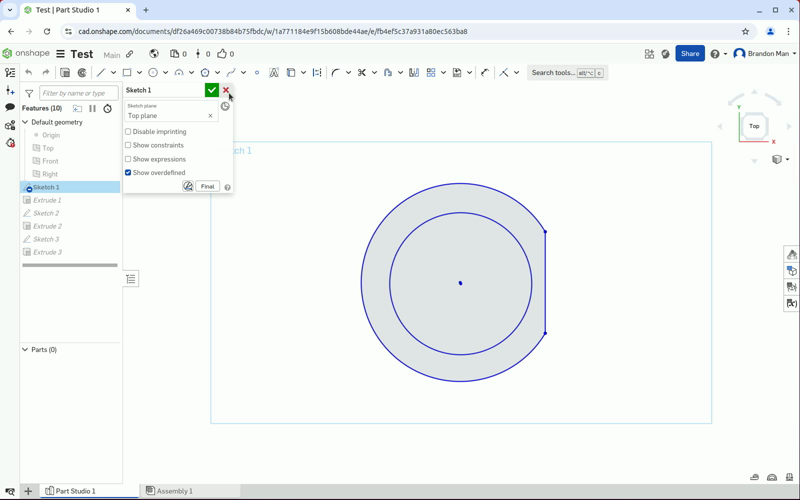
click(229, 92)
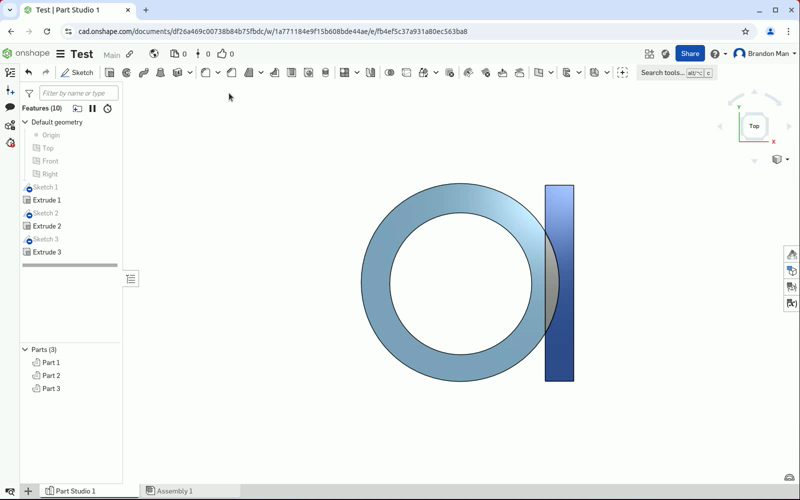
mouse_move(541, 75)
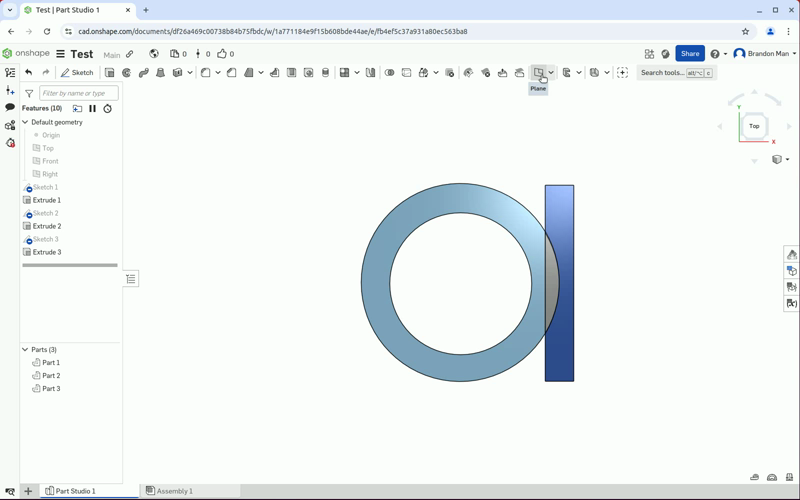
click(541, 75)
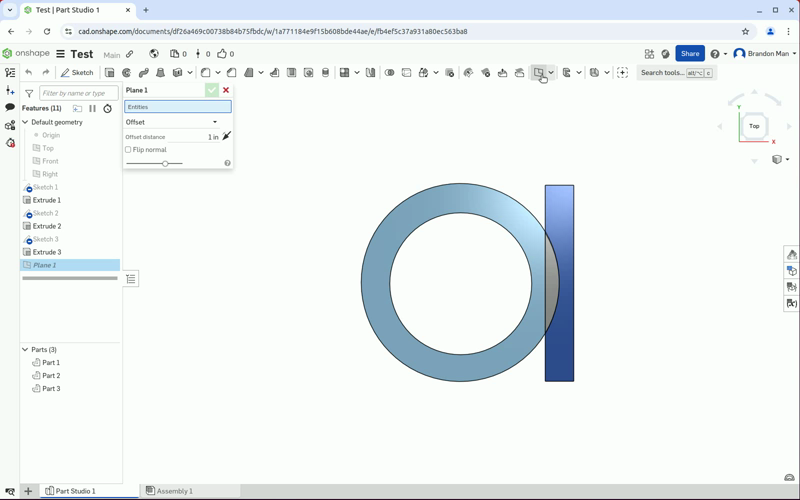
mouse_move(73, 150)
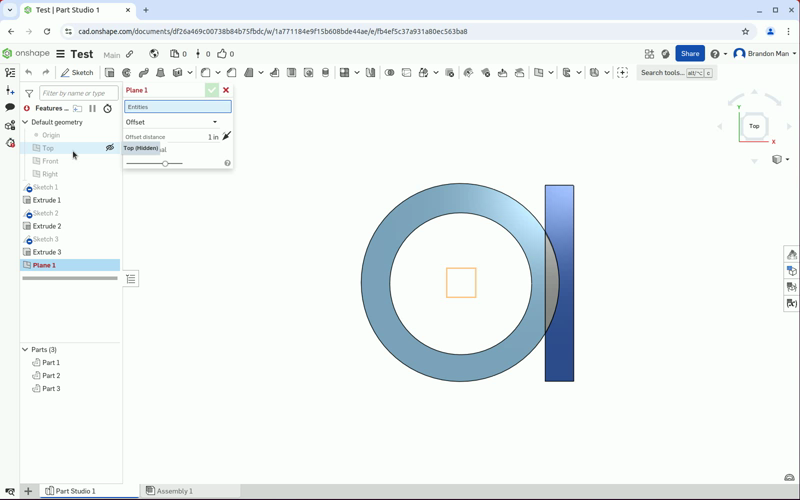
click(73, 150)
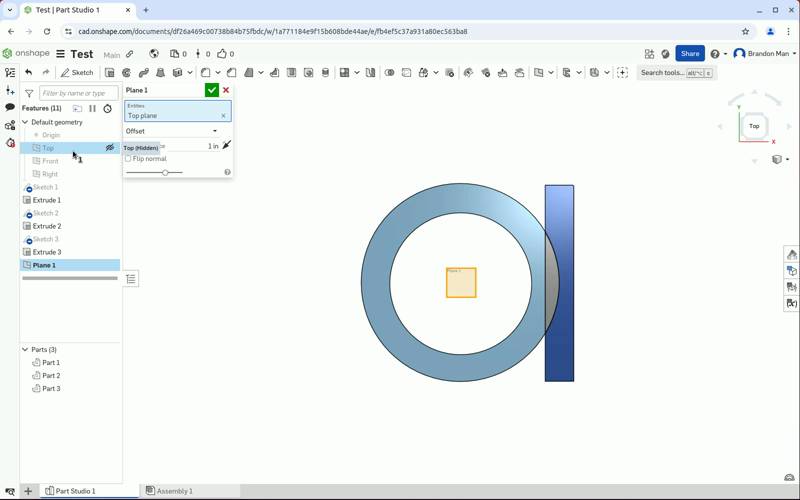
key(tab, 2)
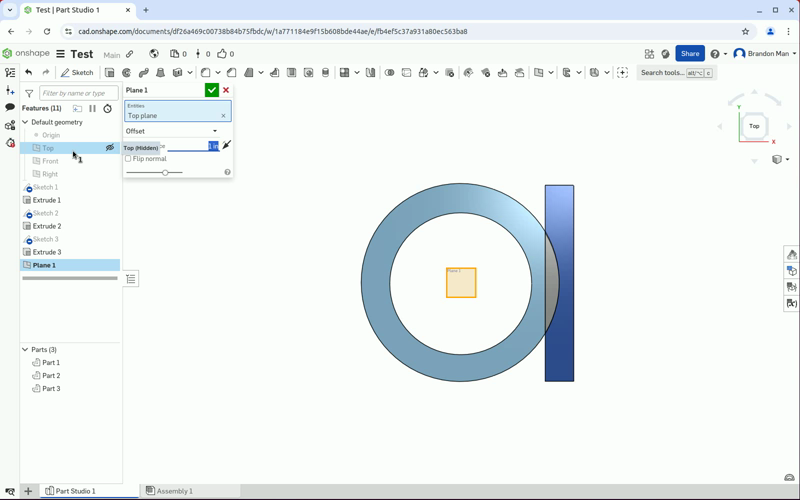
text(2.403)
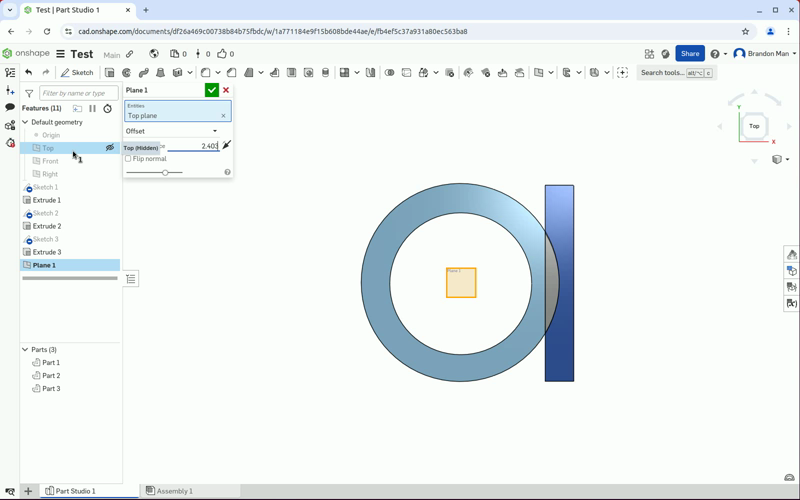
key(enter, 2)
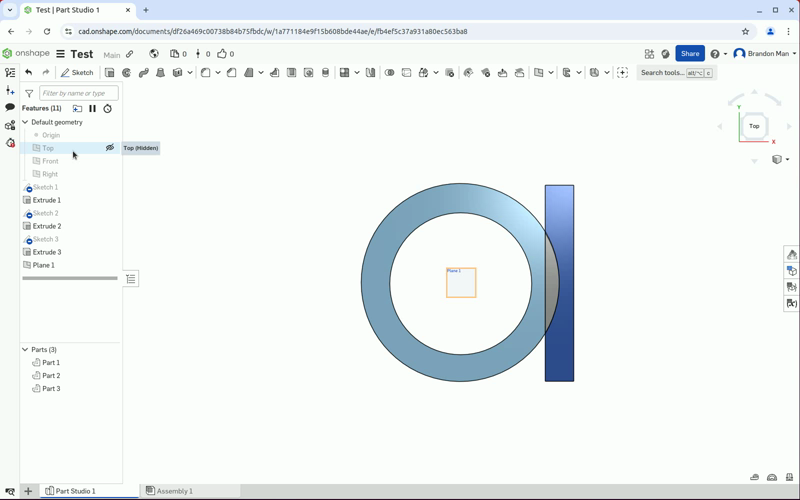
key(shift+s)
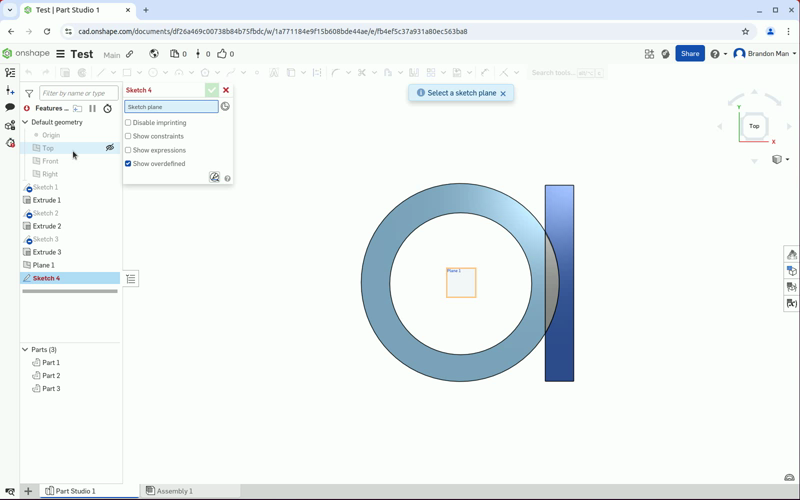
mouse_move(73, 267)
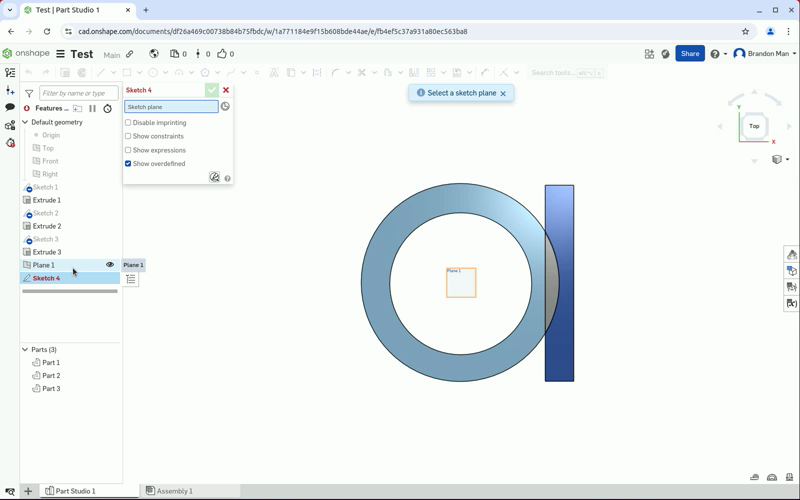
click(73, 267)
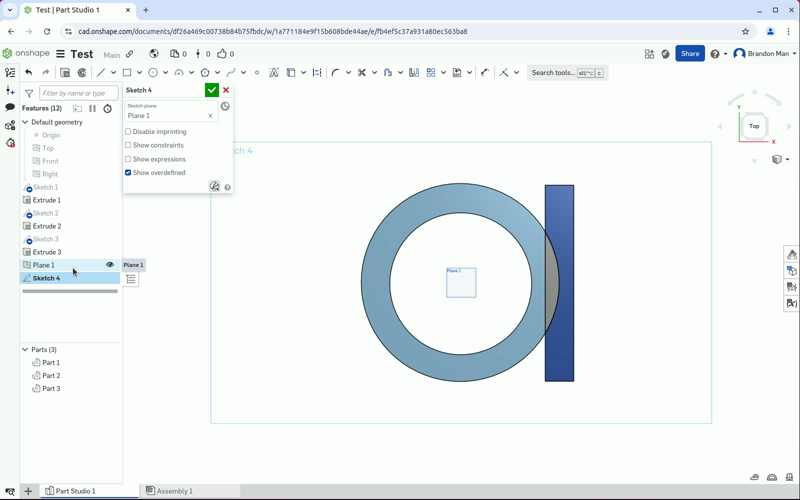
mouse_move(73, 352)
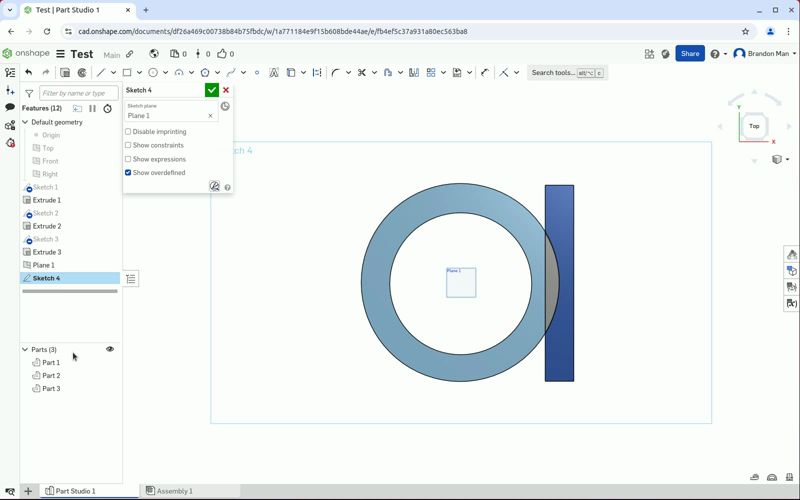
key(y)
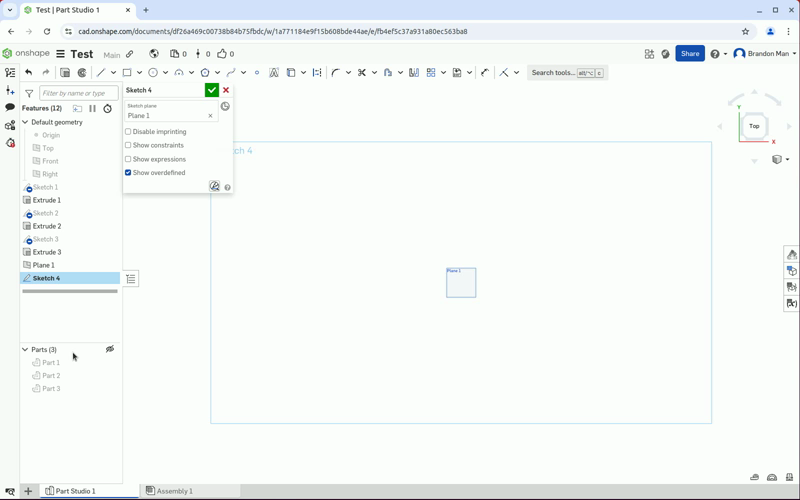
key(c)
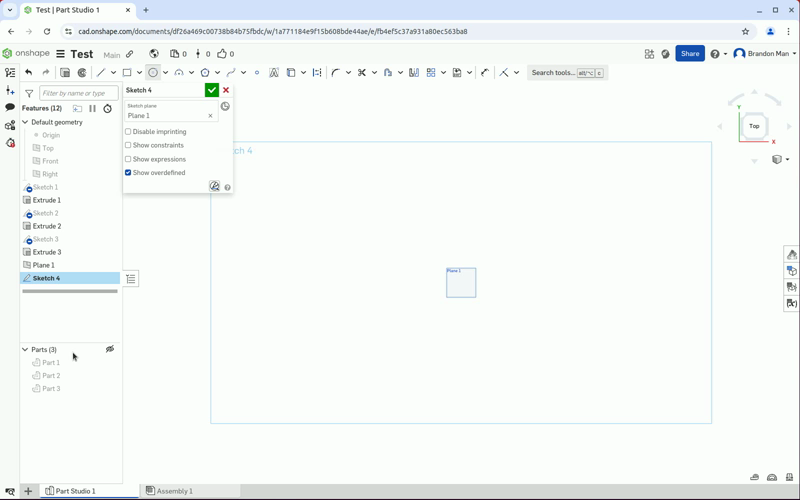
key_down(shift)
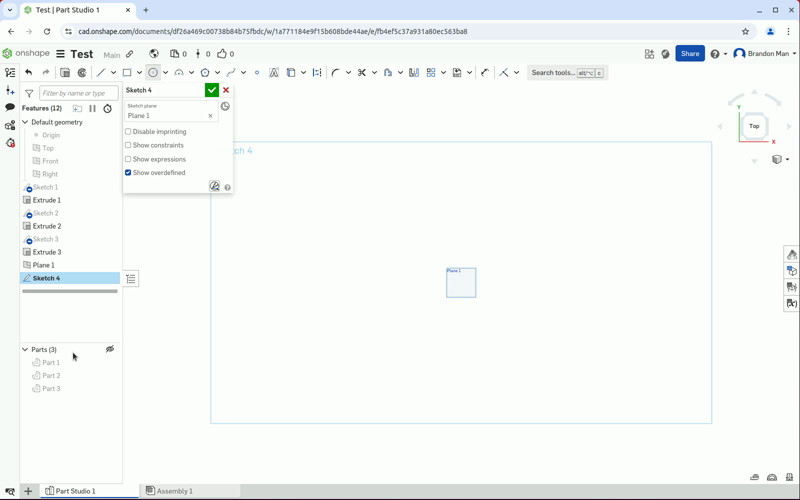
mouse_move(559, 198)
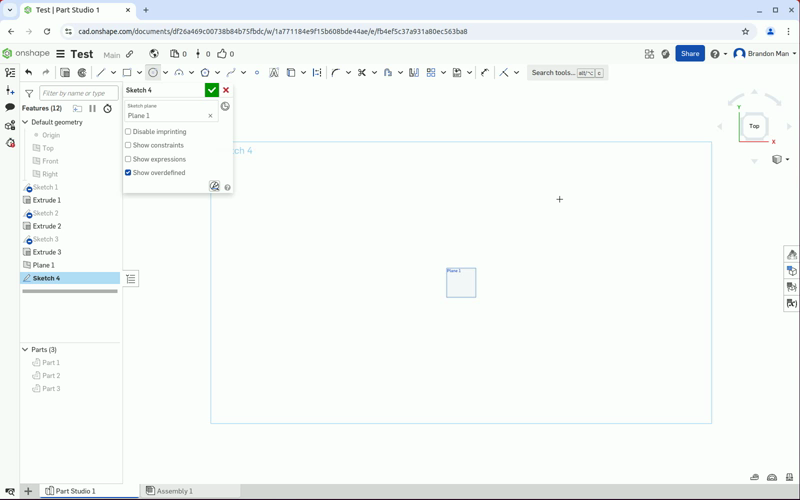
click(559, 198)
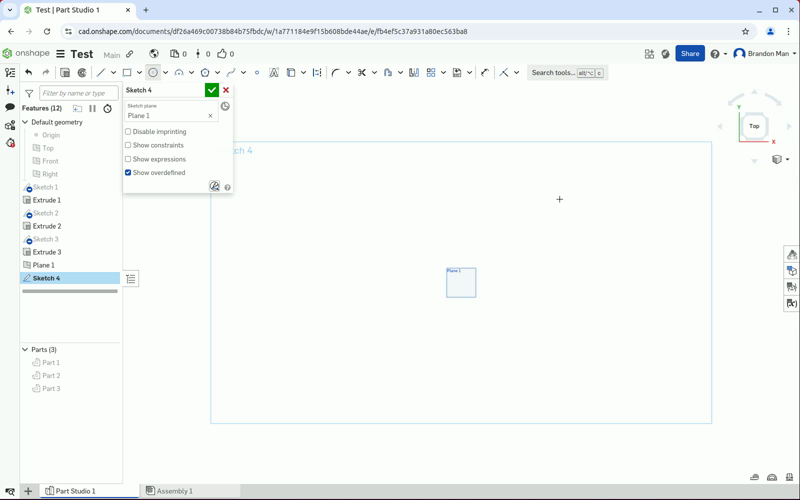
key_up(shift)
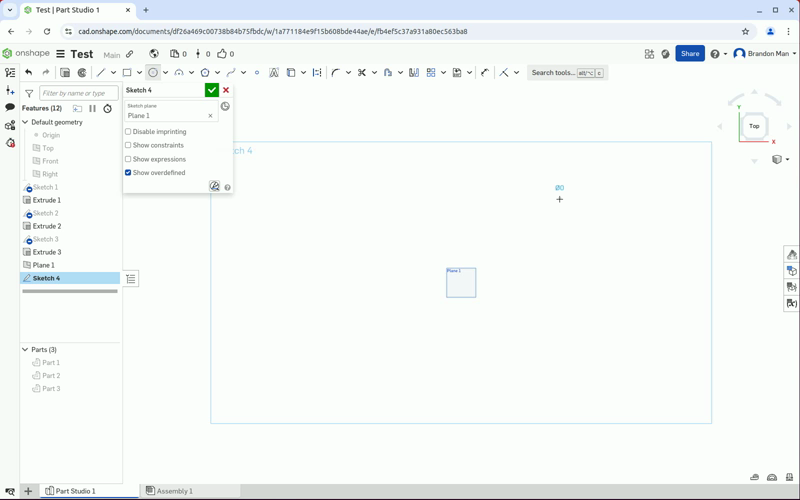
mouse_move(568, 198)
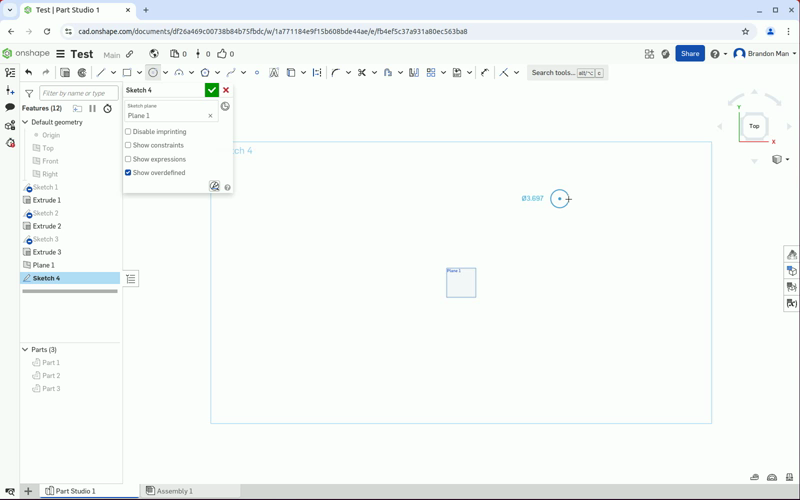
click(568, 198)
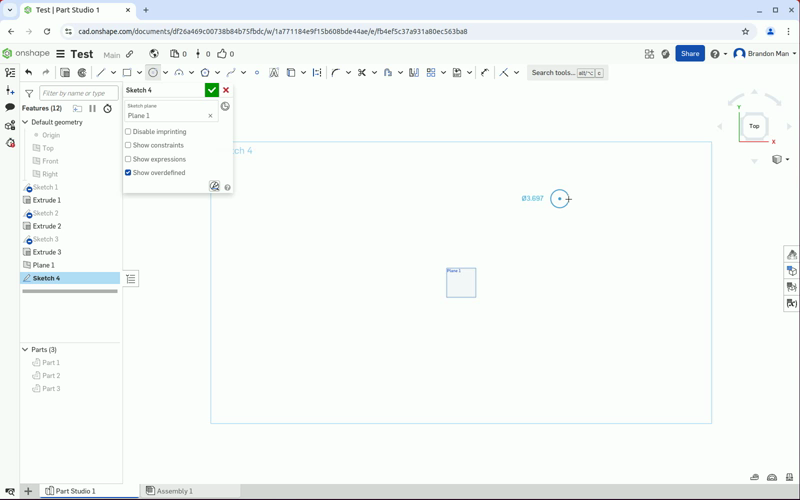
key(esc)
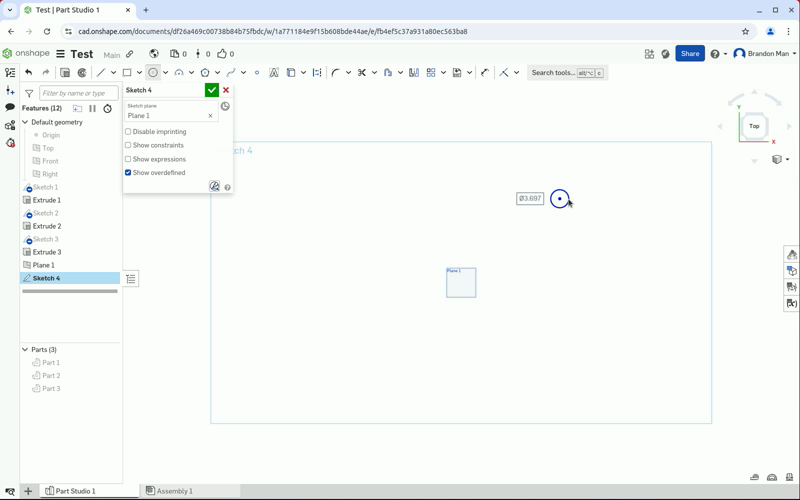
mouse_move(558, 203)
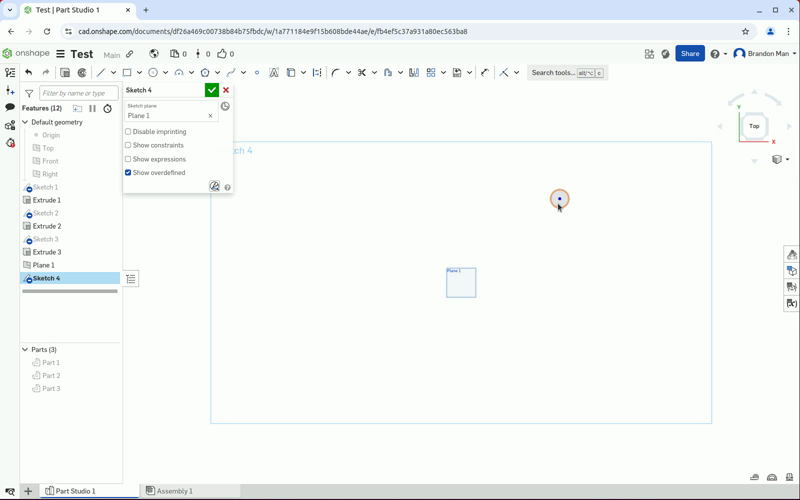
scroll(6)
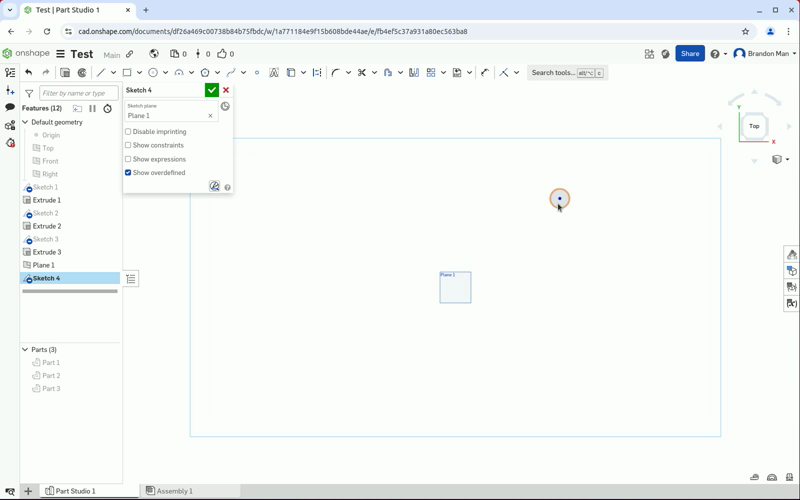
scroll(6)
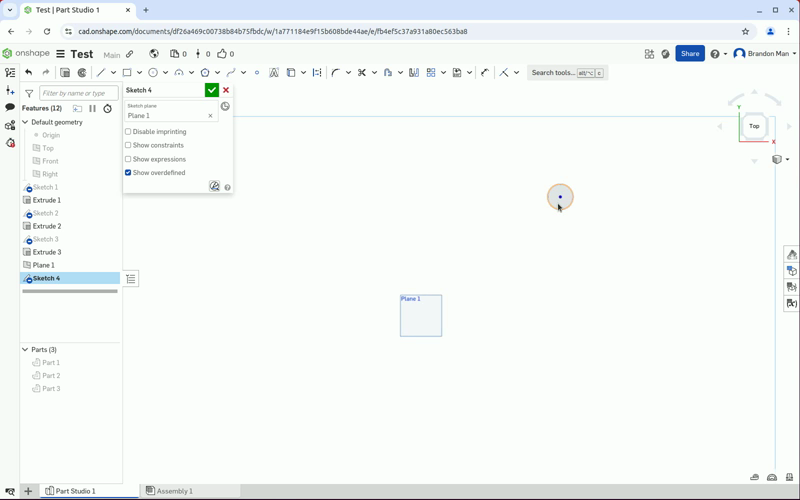
scroll(6)
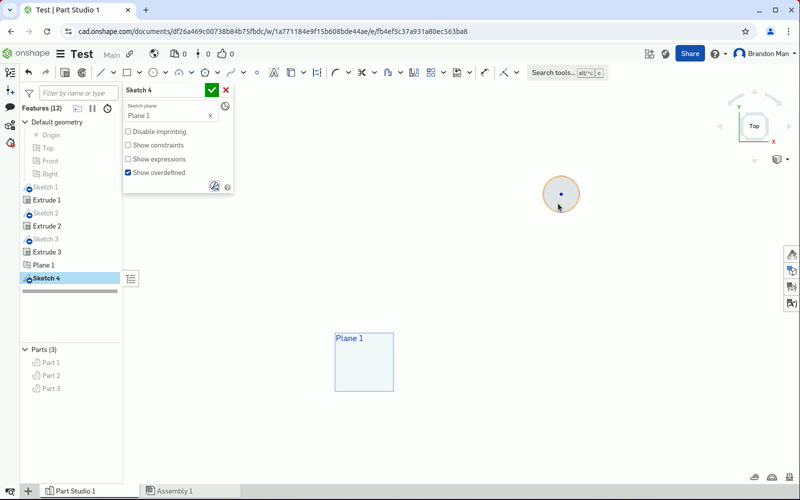
scroll(6)
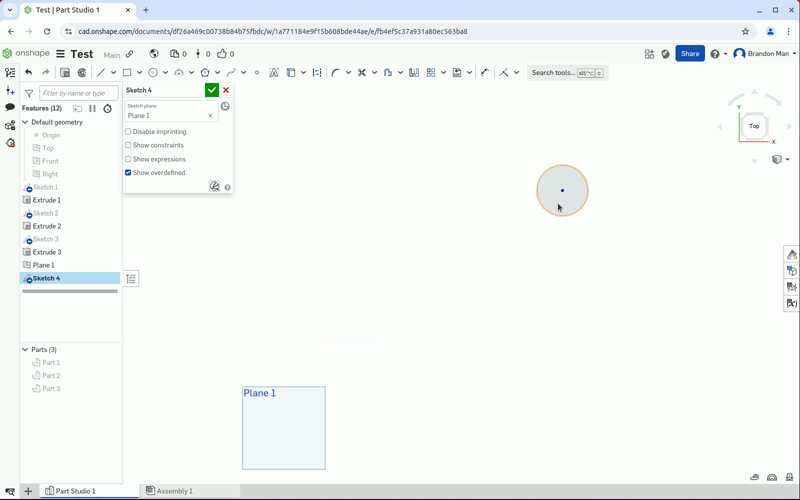
scroll(6)
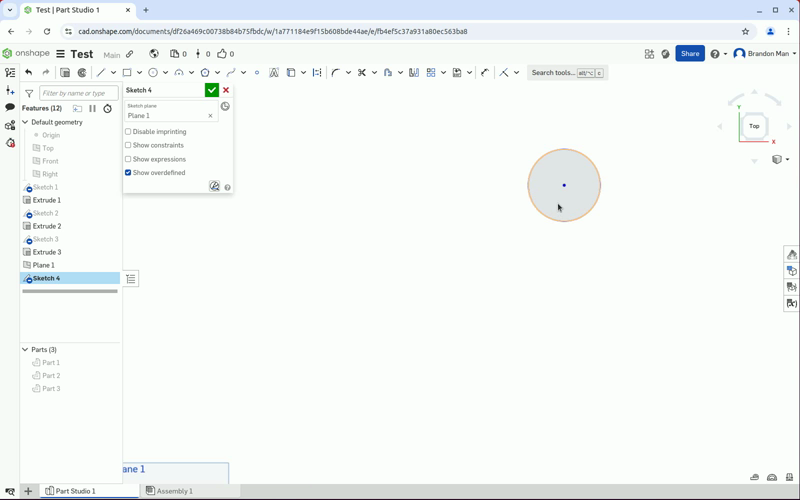
scroll(6)
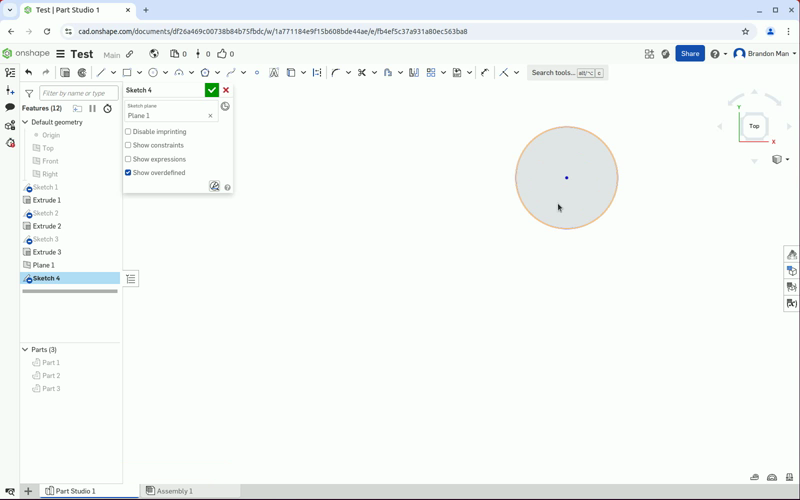
scroll(6)
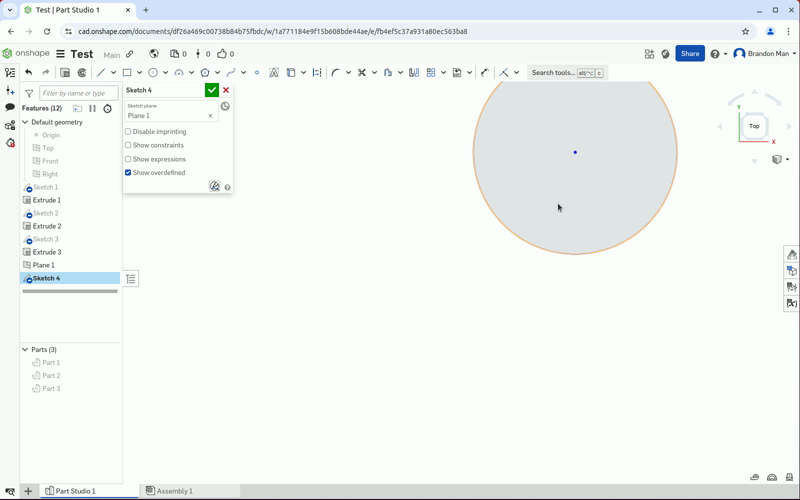
click(558, 203)
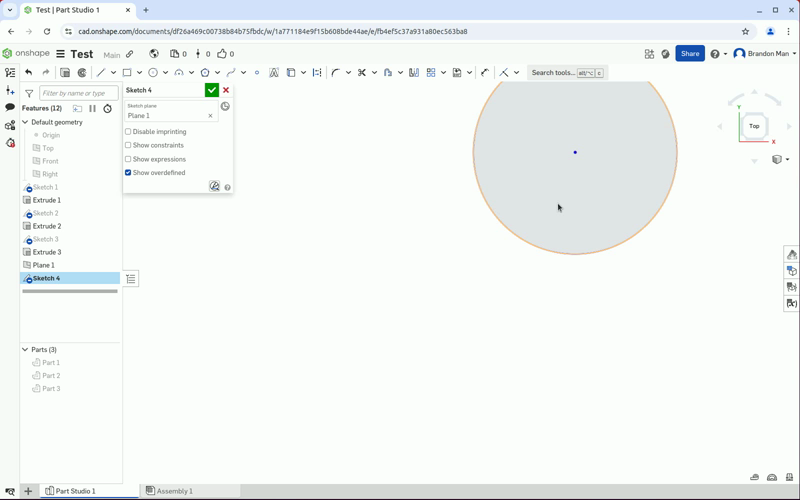
scroll(-6)
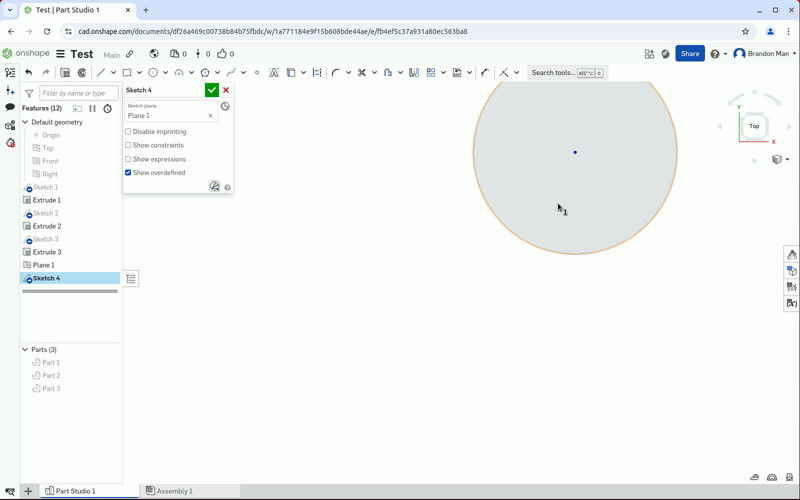
scroll(-6)
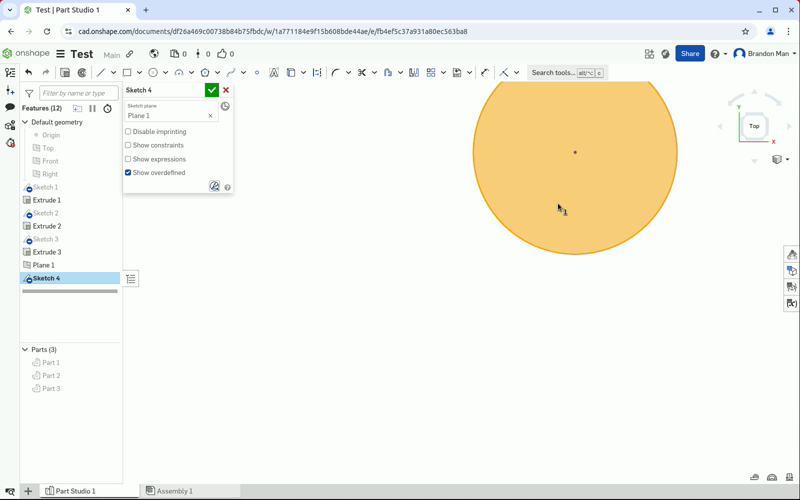
scroll(-6)
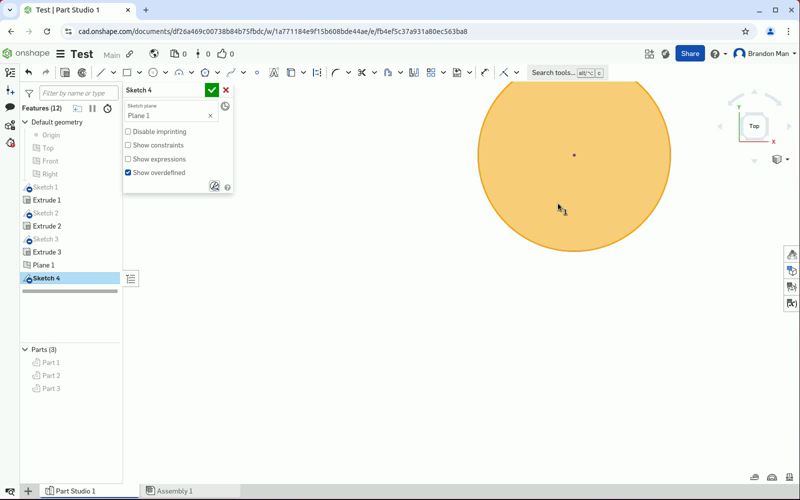
scroll(-6)
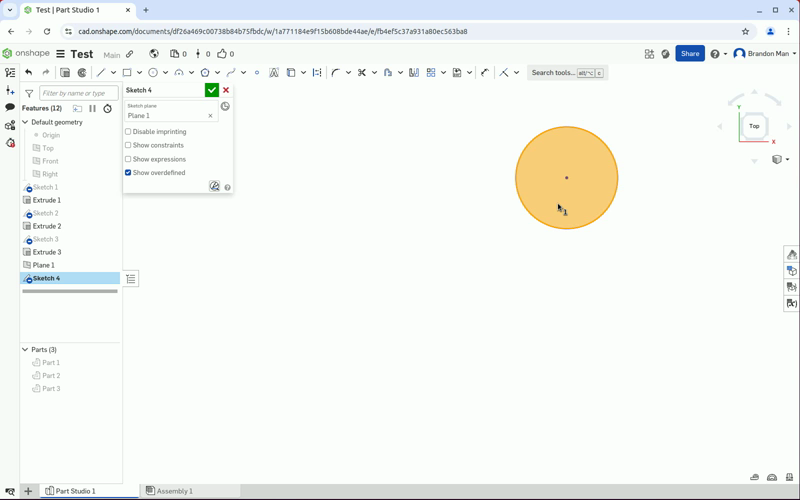
scroll(-6)
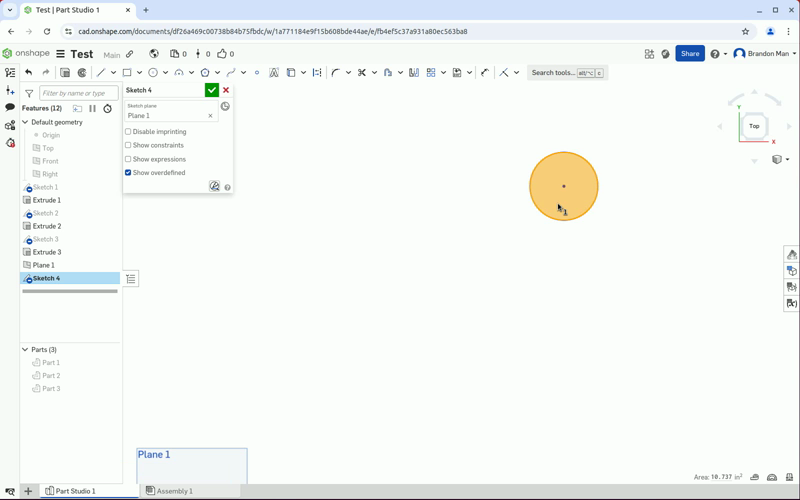
scroll(-6)
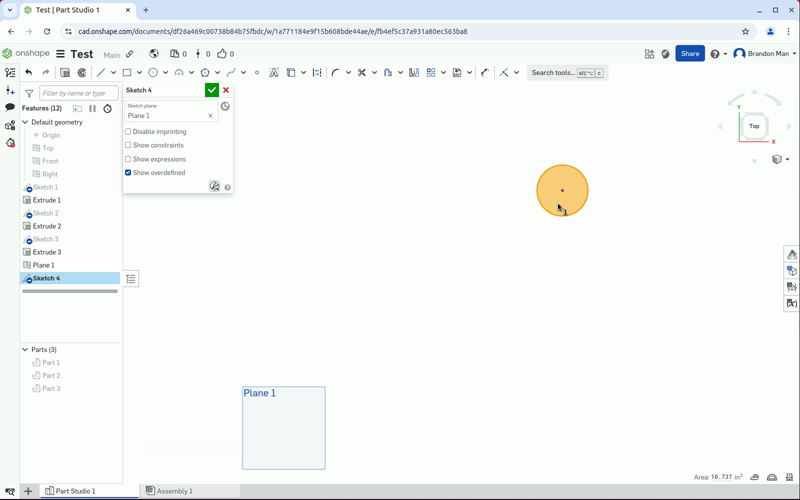
scroll(-6)
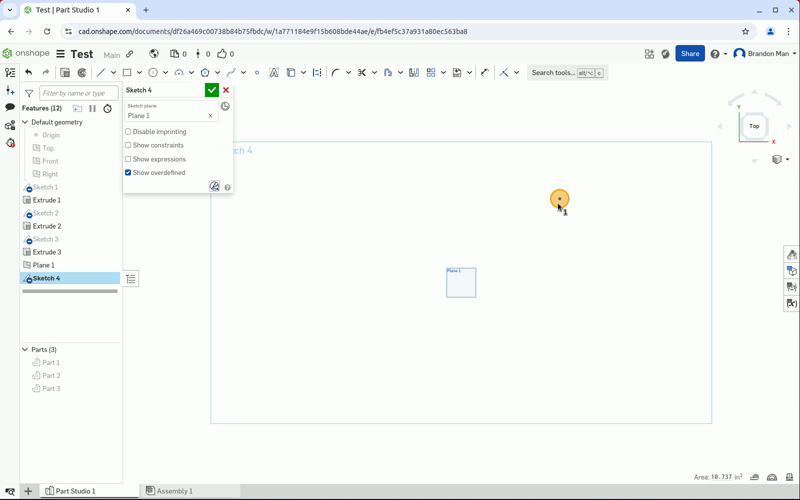
mouse_move(73, 352)
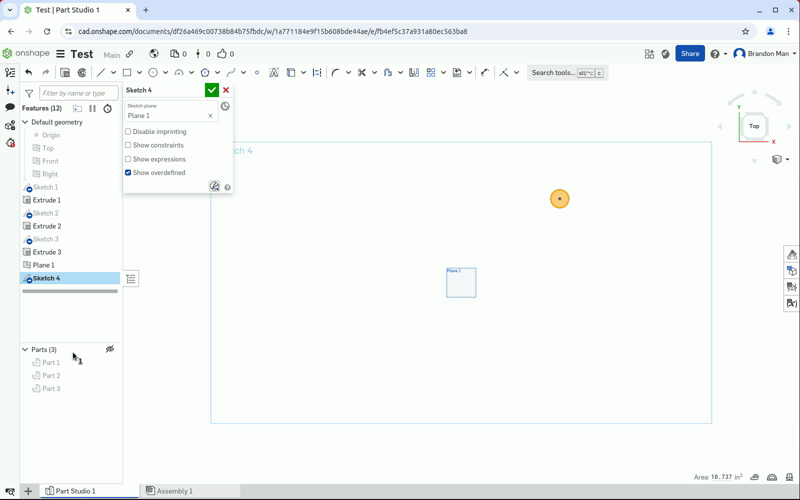
key(shift+y)
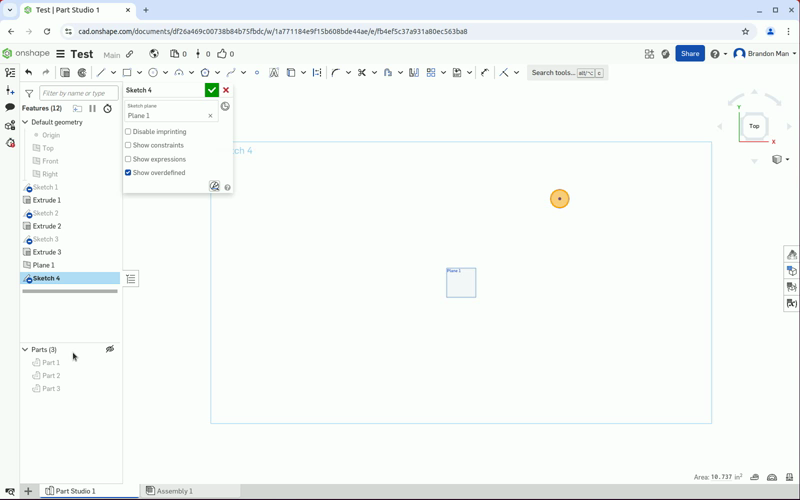
key(shift+e)
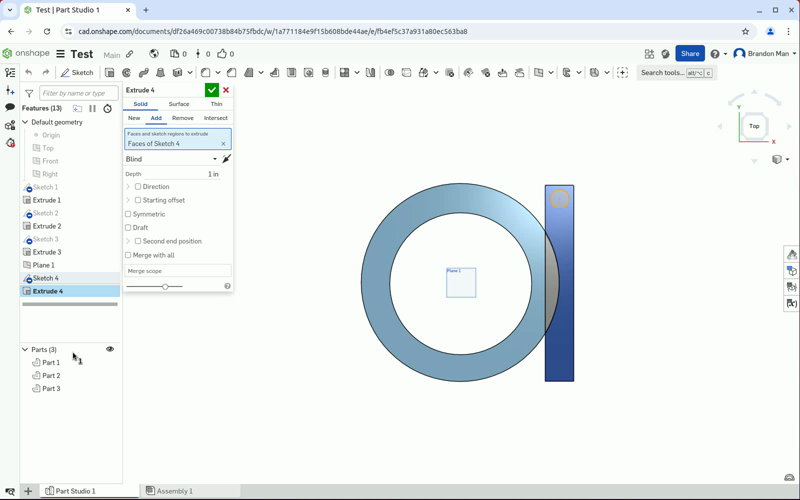
mouse_move(143, 106)
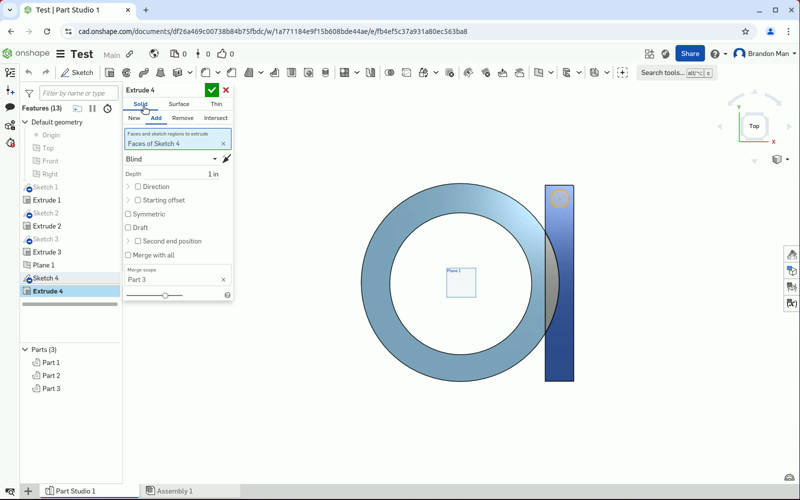
click(143, 106)
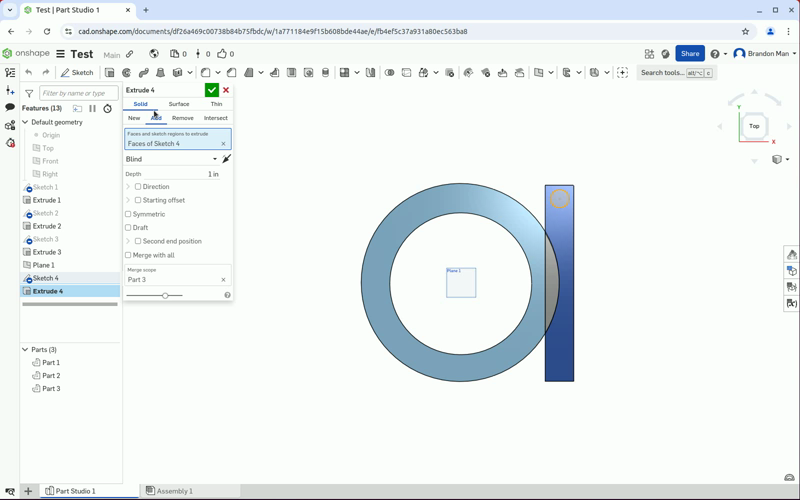
mouse_move(186, 120)
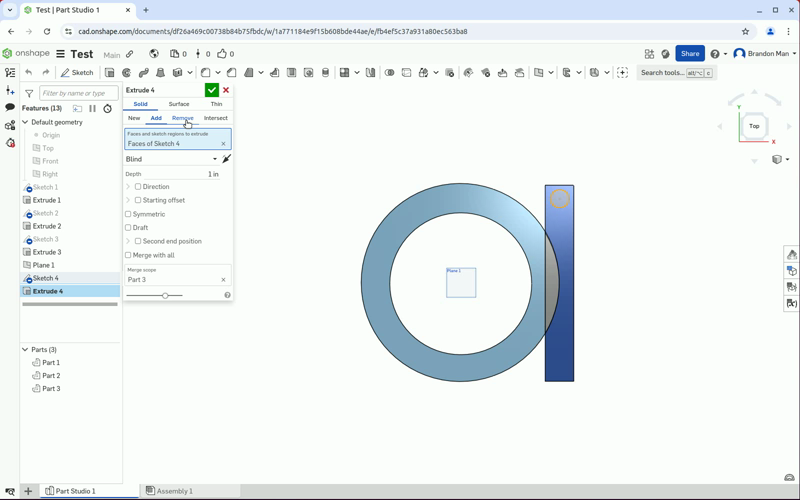
click(186, 120)
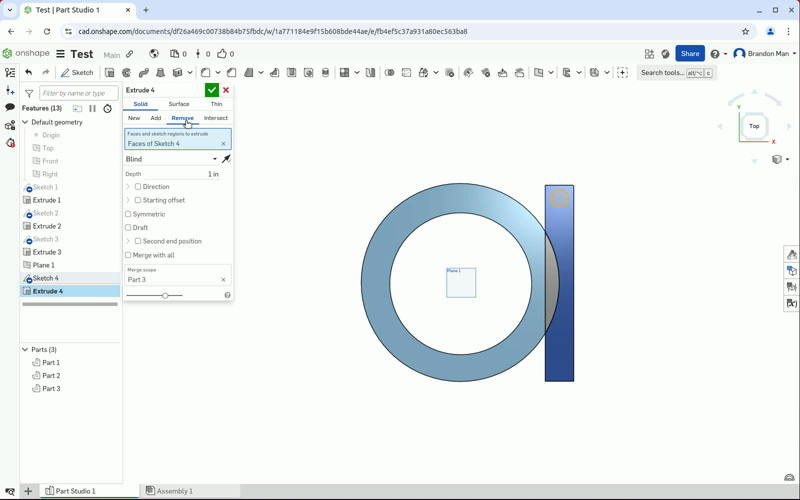
key(tab, 4)
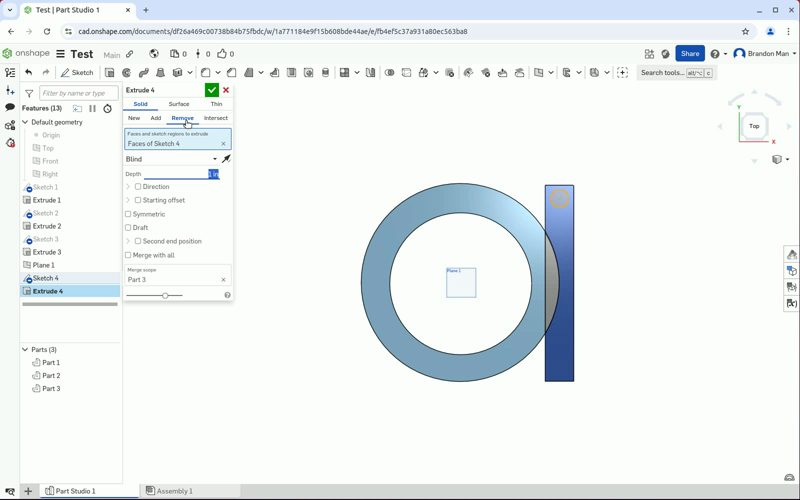
text(2.407)
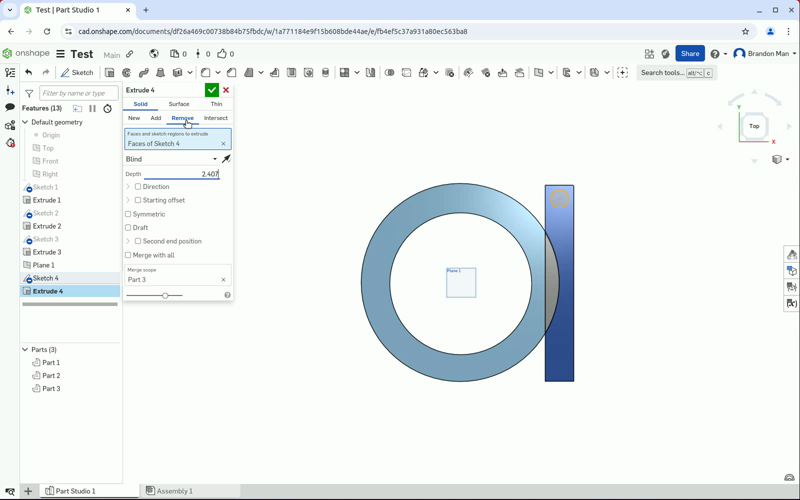
key(tab, 6)
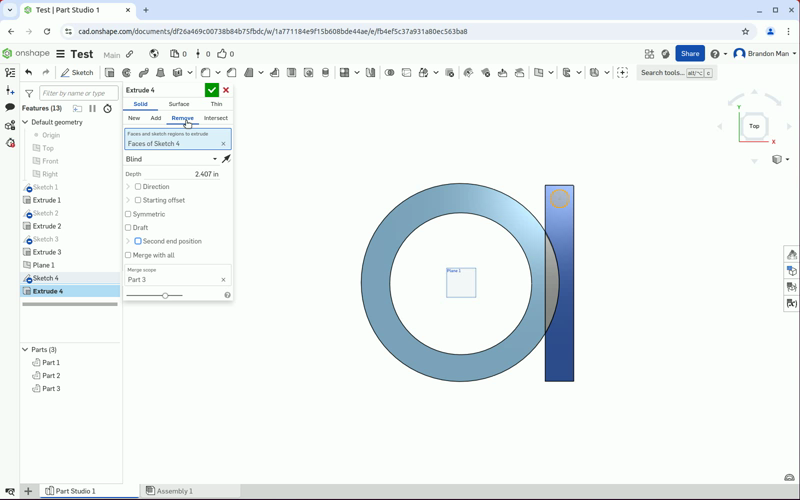
key(space)
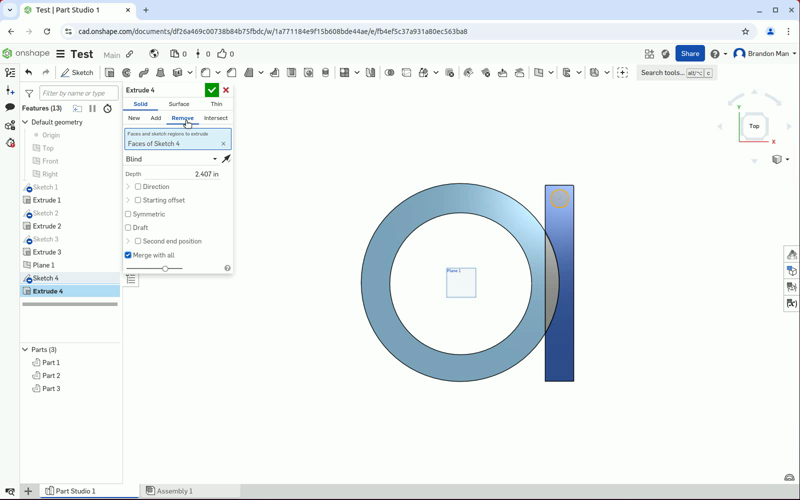
key(enter)
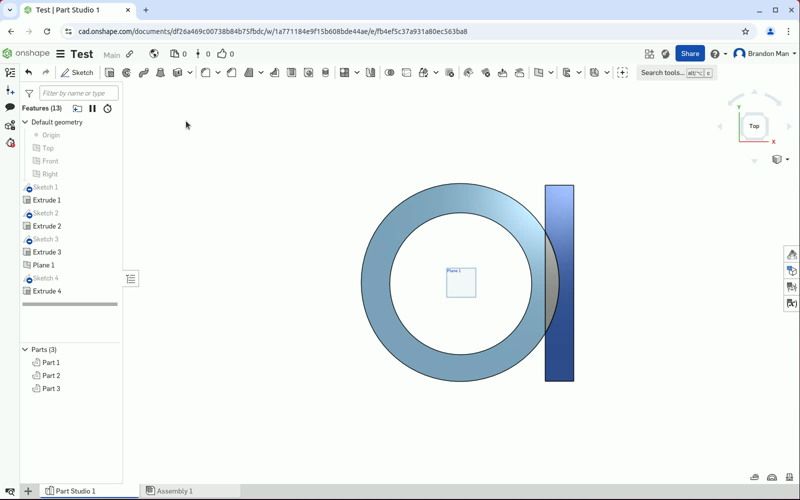
key(shift+h)
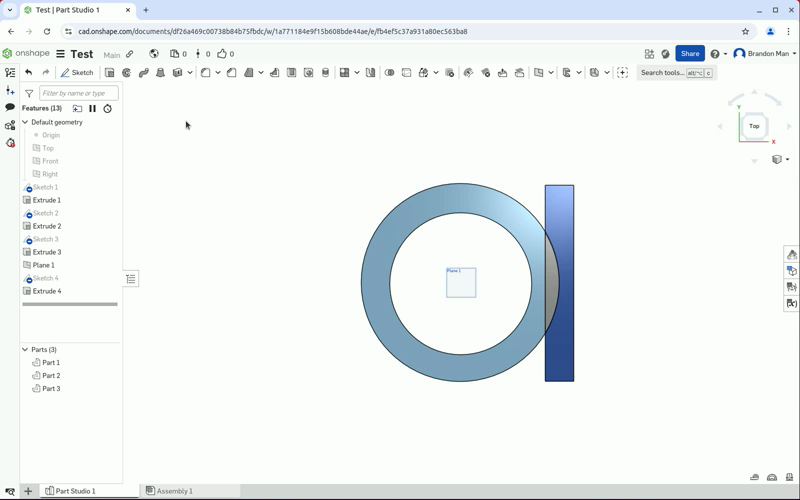
key(shift+h)
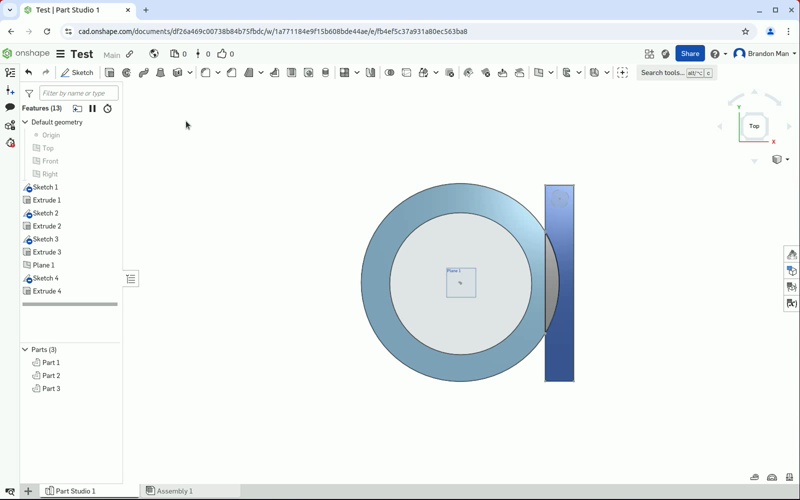
key(shift+7)
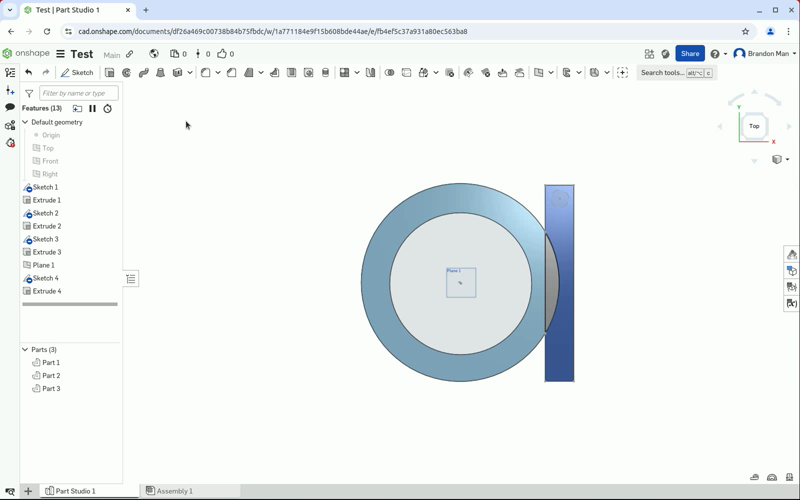
key(up, 3)
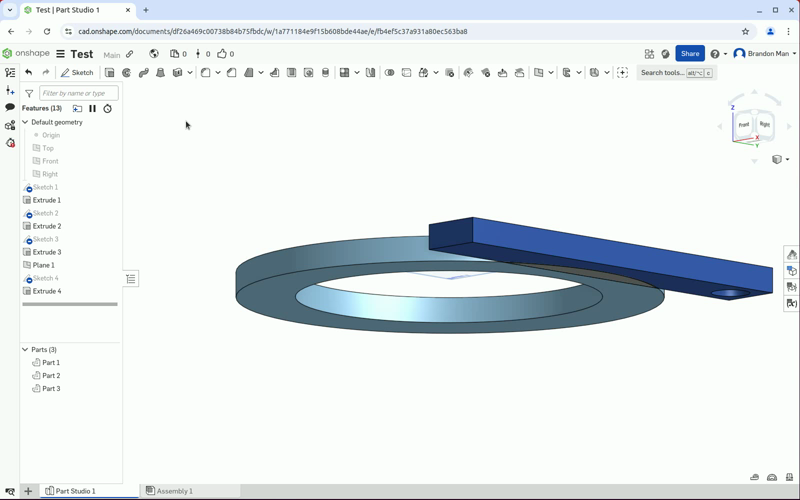
key(left, 3)
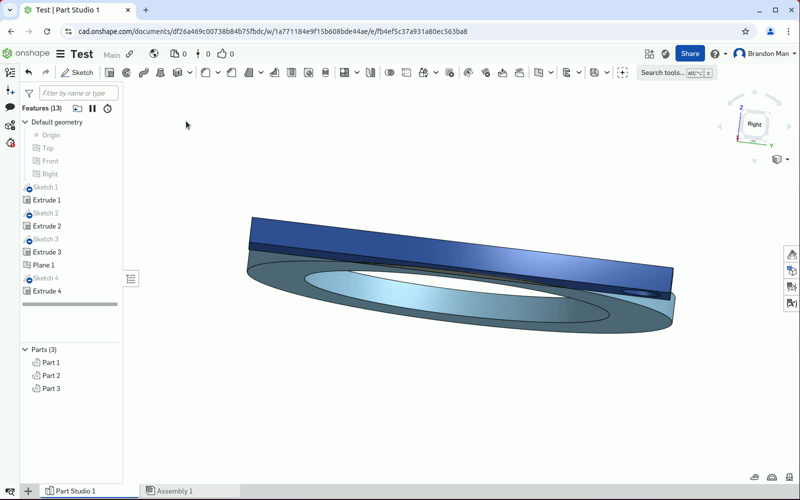
key(right, 3)
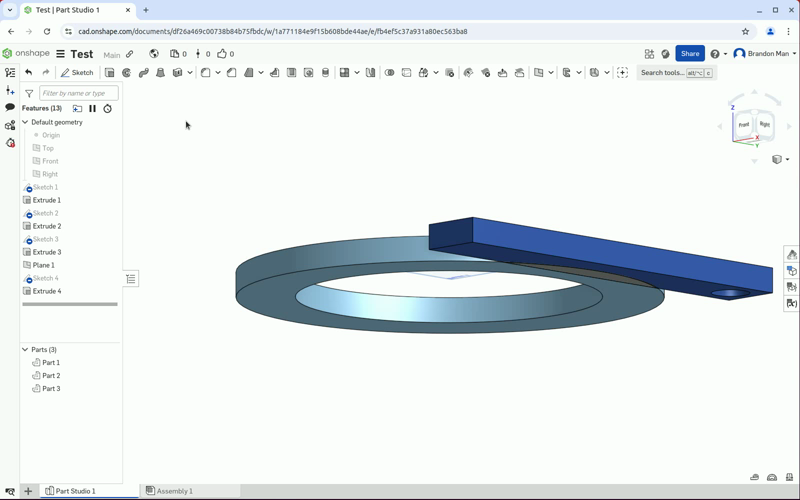
key(down, 3)
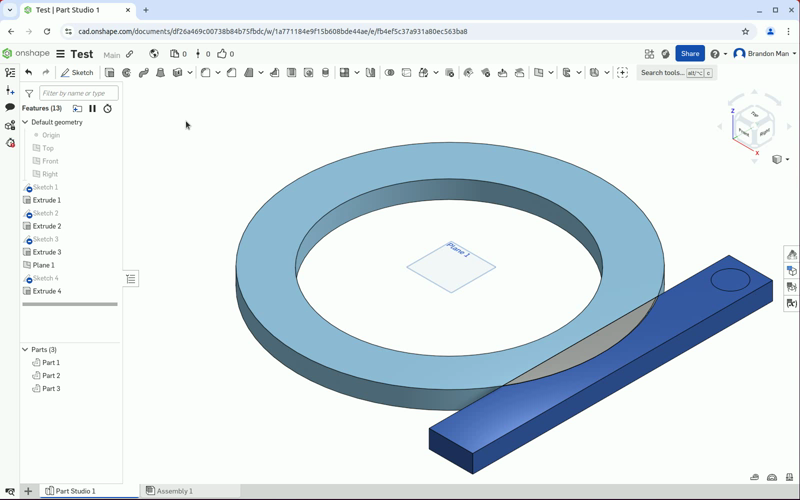
mouse_move(73, 189)
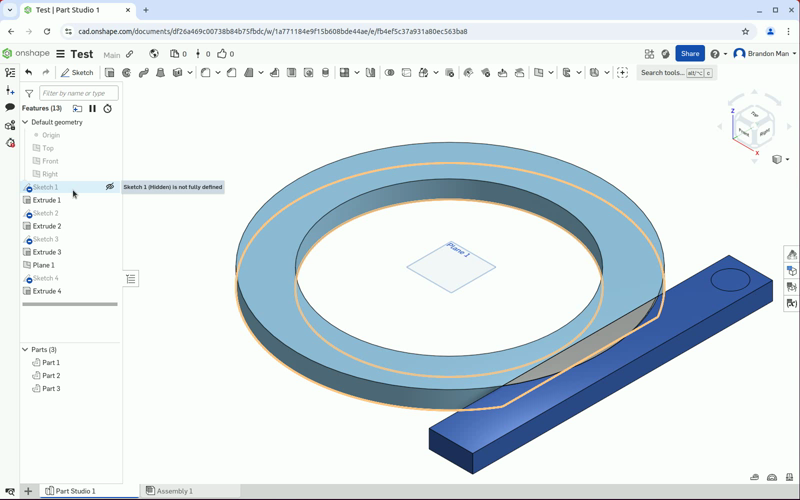
click(73, 189)